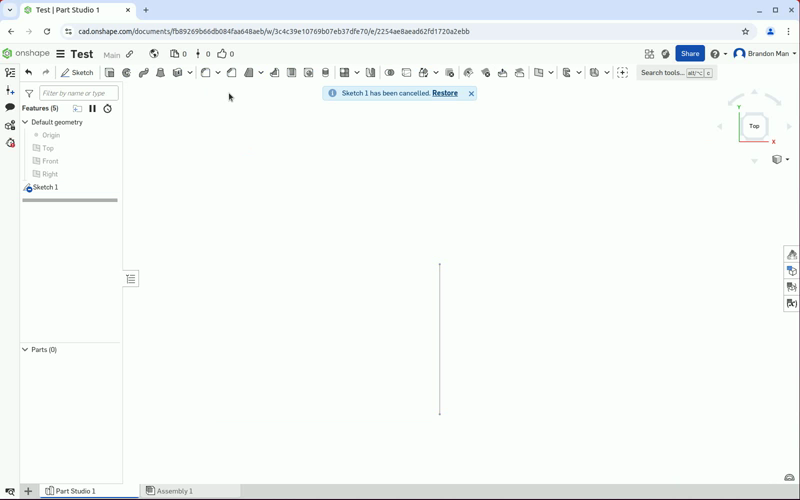
key(shift+h)
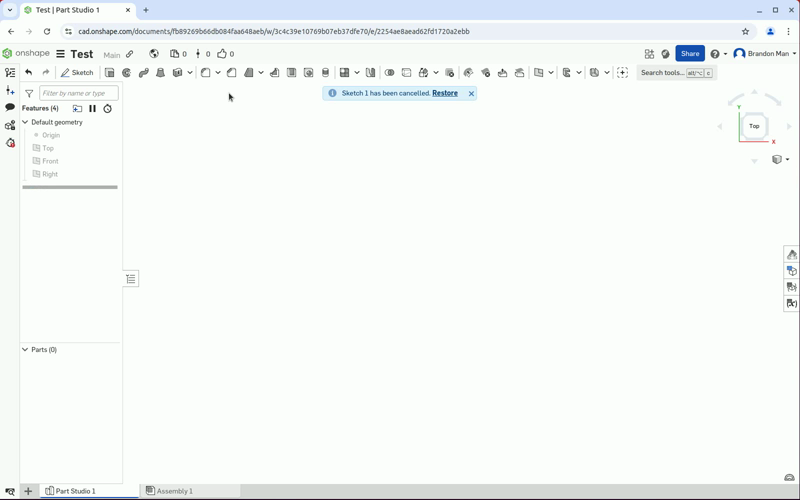
key(shift+s)
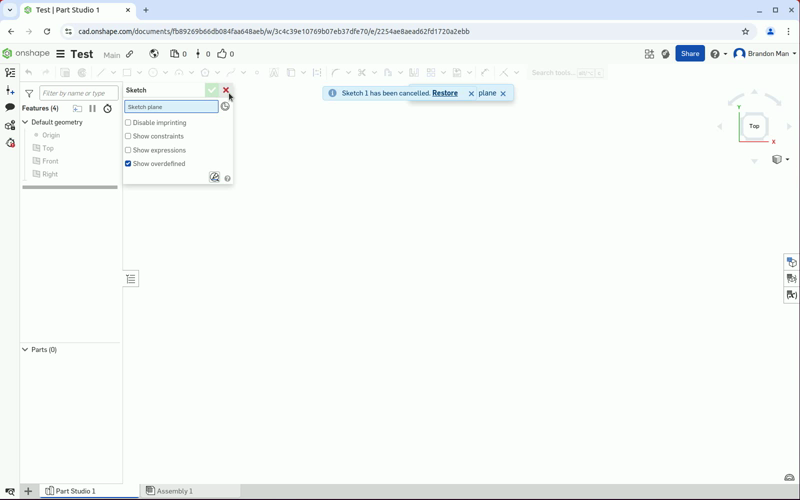
mouse_move(73, 150)
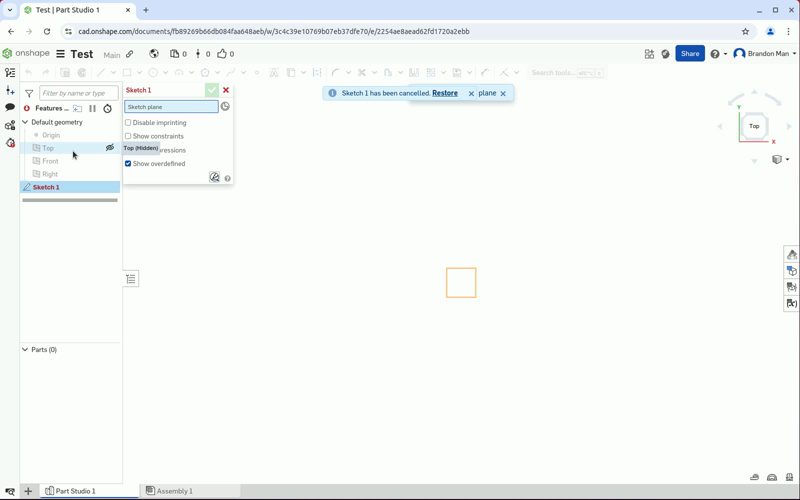
click(73, 150)
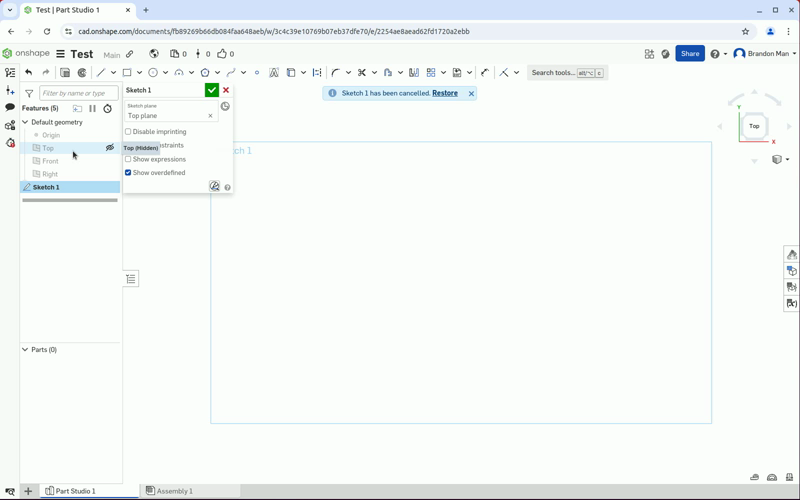
mouse_move(73, 352)
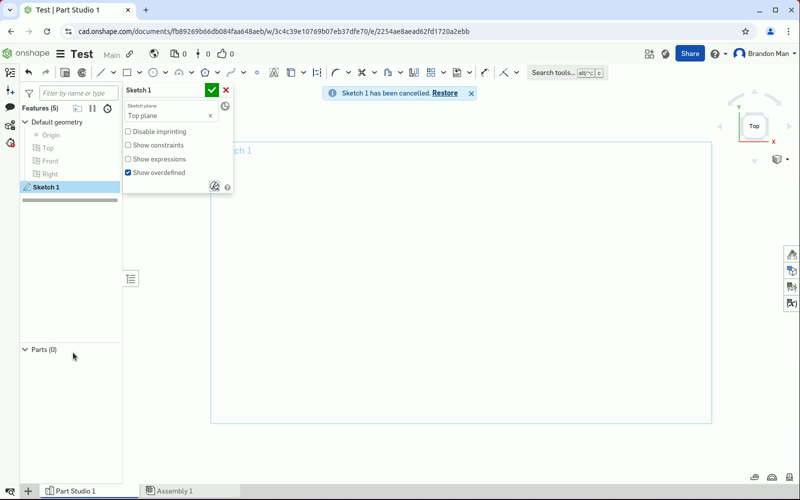
key(y)
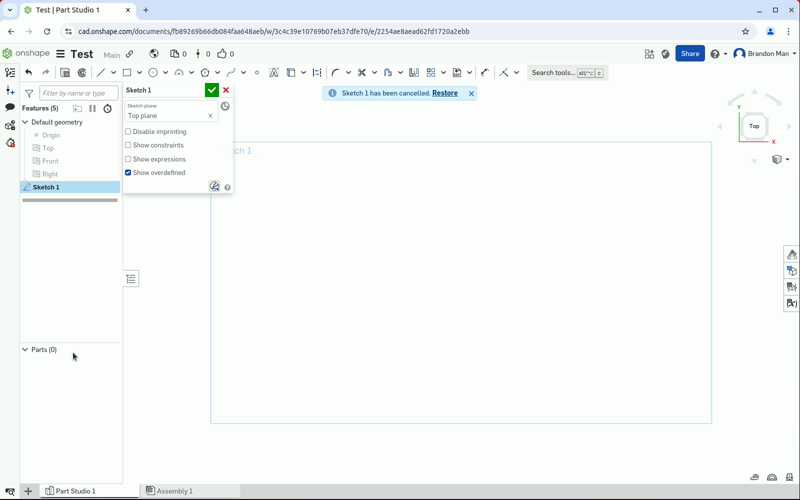
key(l)
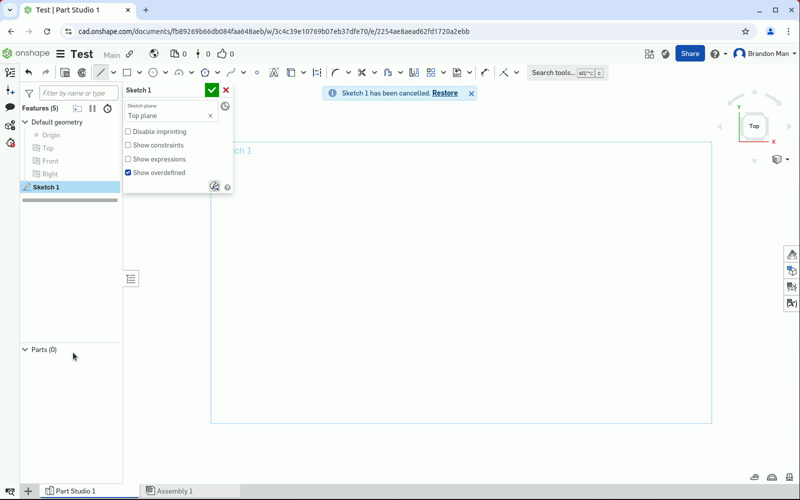
key_down(shift)
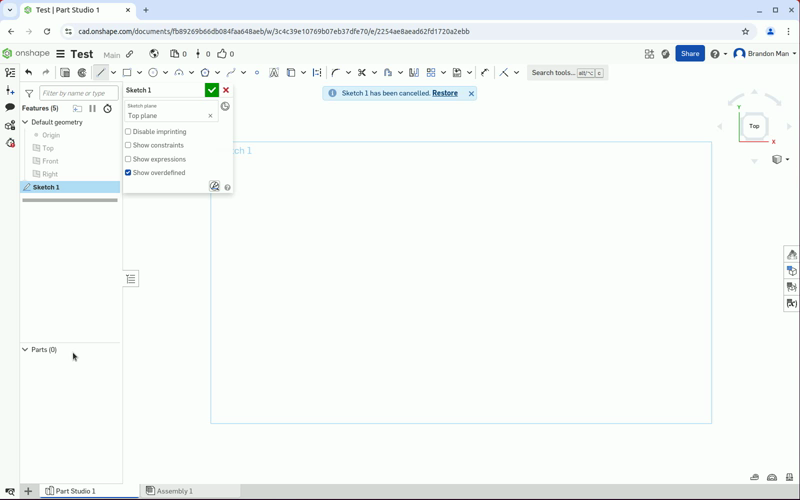
mouse_move(348, 394)
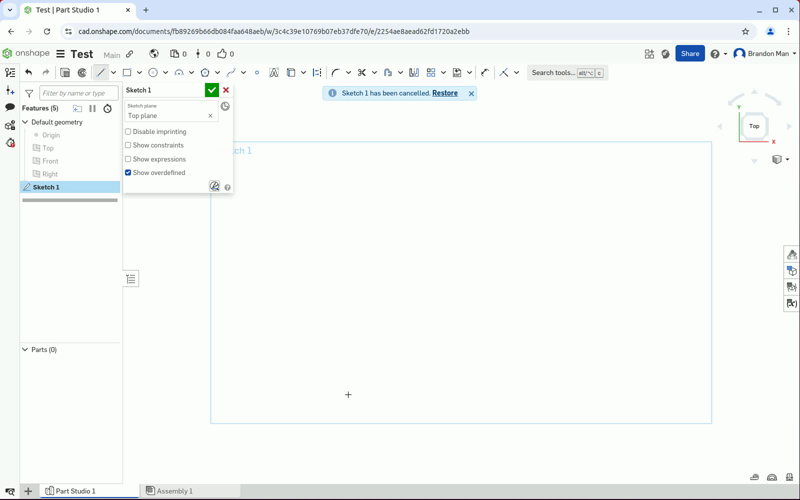
click(348, 394)
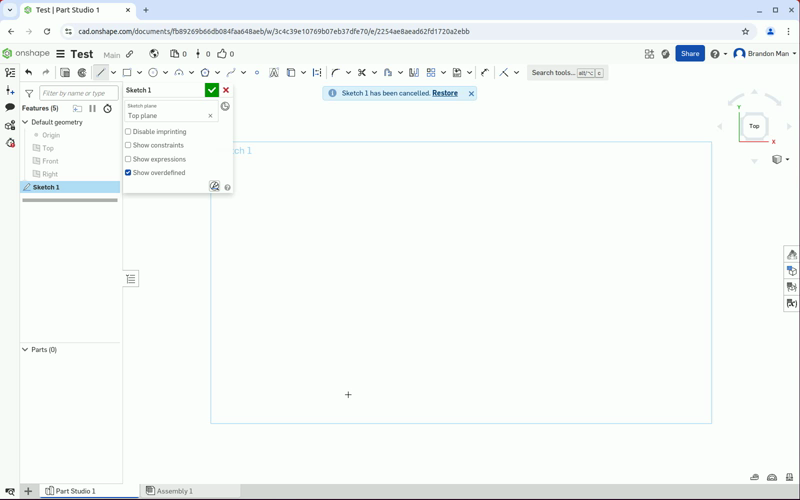
key_up(shift)
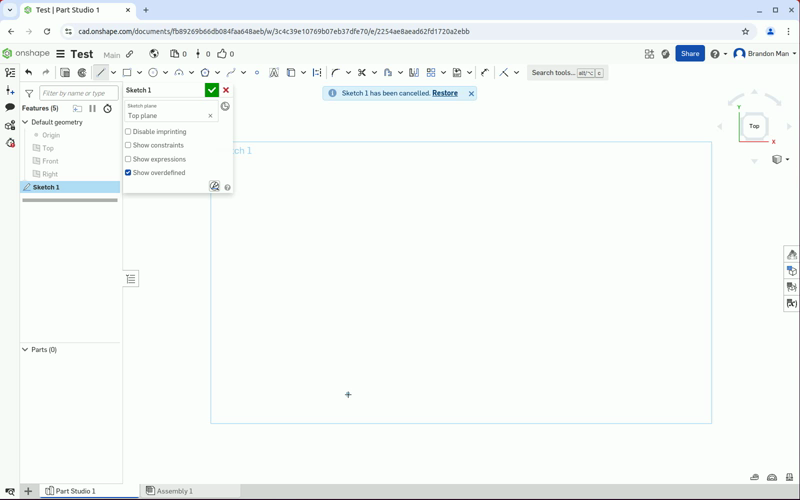
key_down(shift)
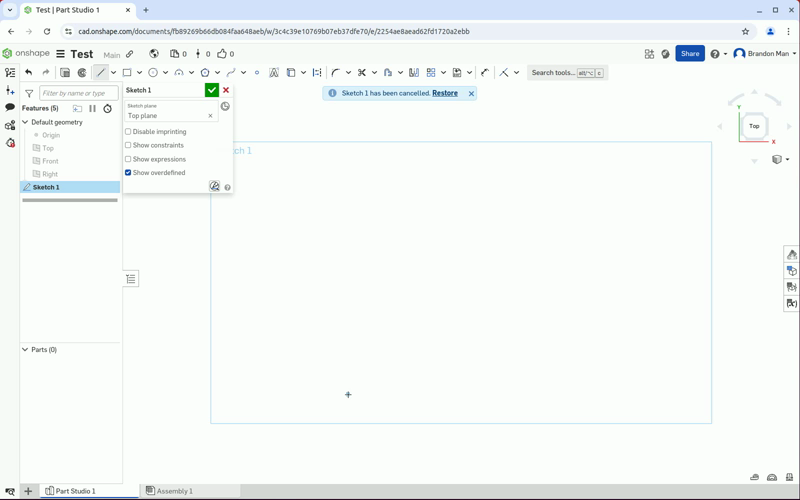
mouse_move(572, 394)
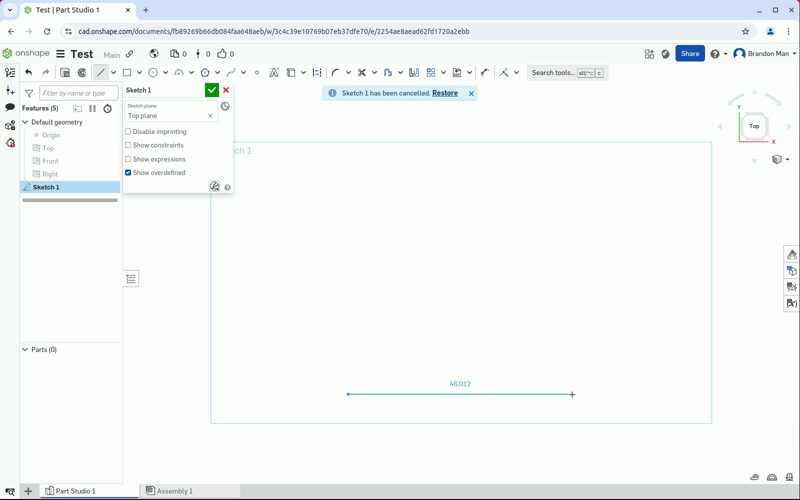
click(572, 394)
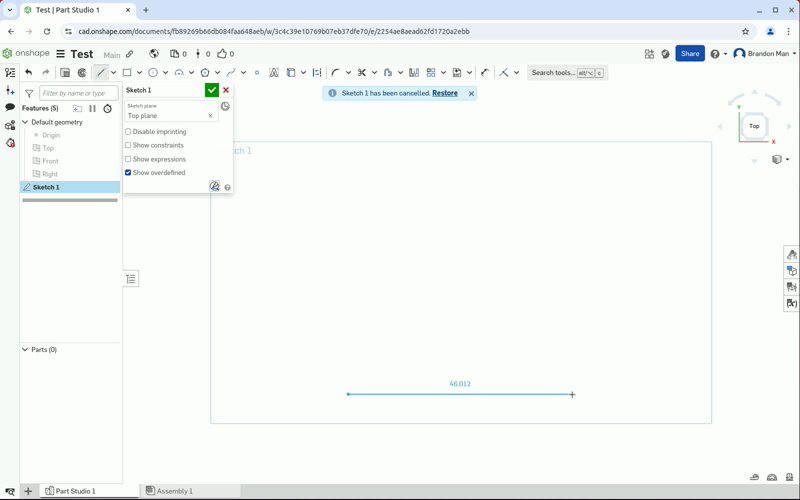
key_up(shift)
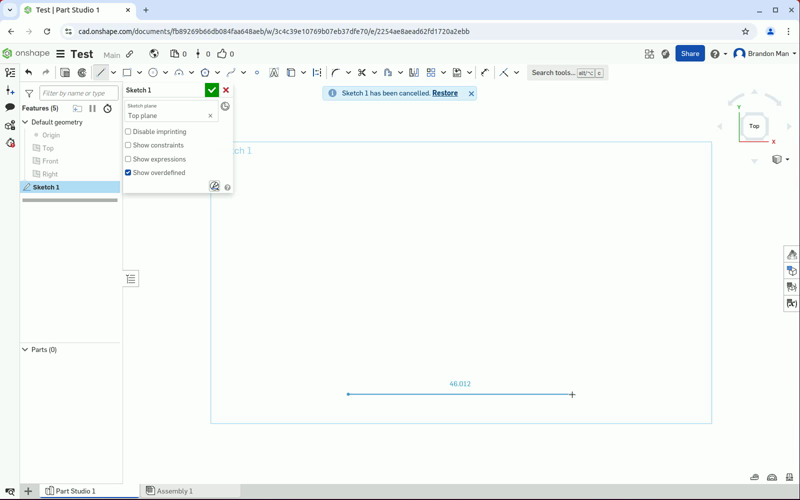
key_down(shift)
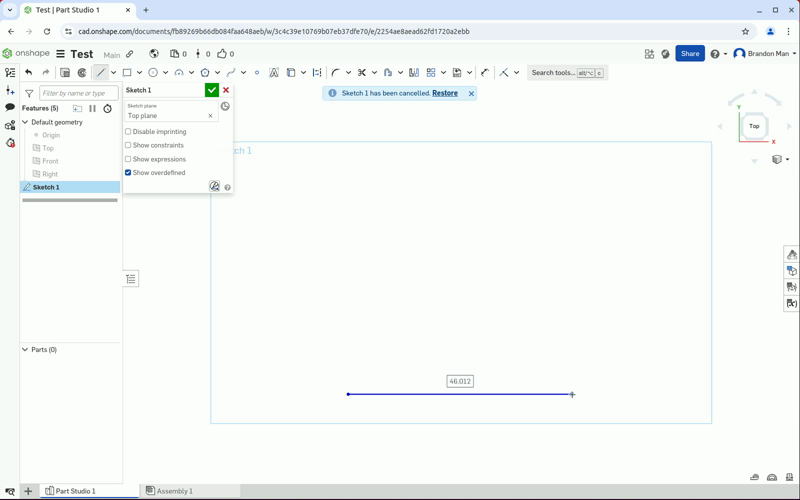
mouse_move(572, 172)
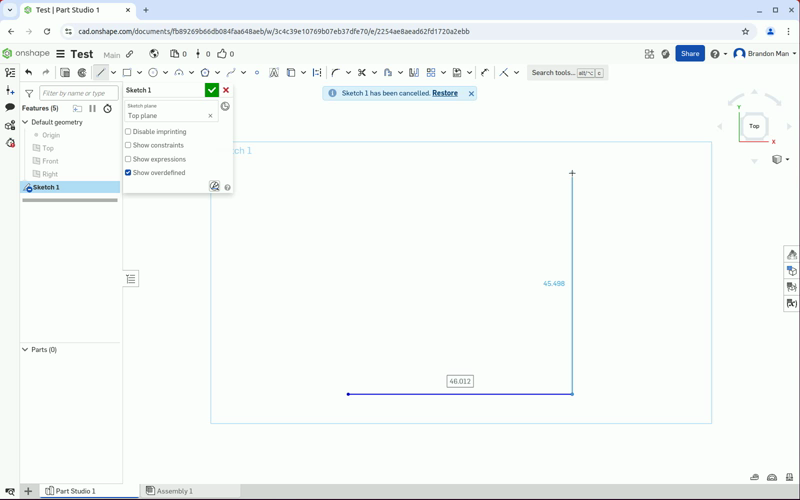
click(572, 172)
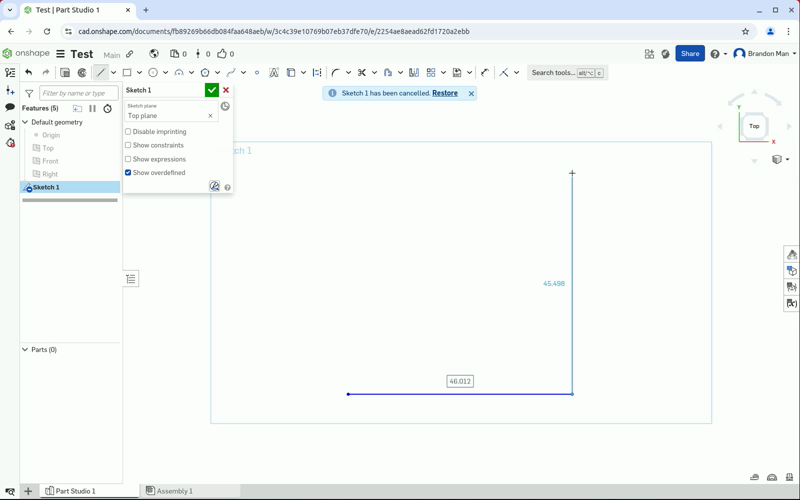
key_up(shift)
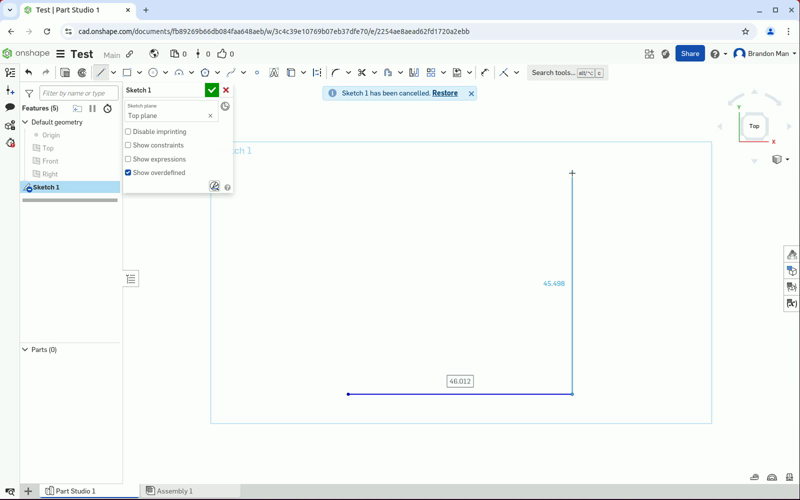
key_down(shift)
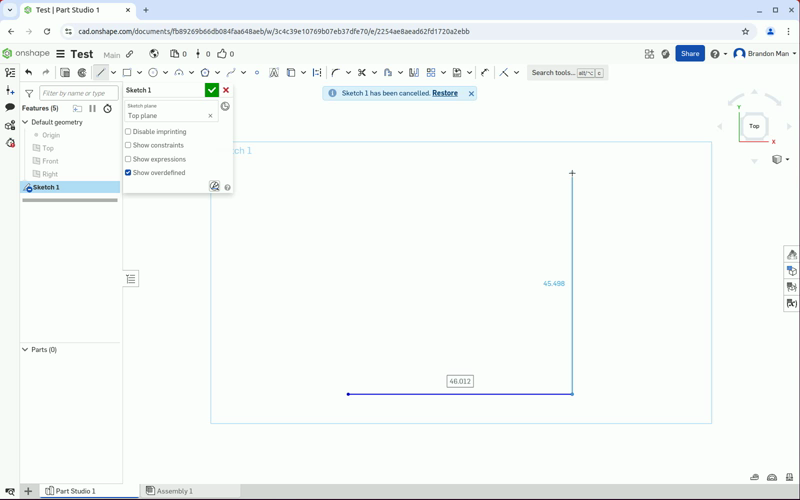
mouse_move(348, 172)
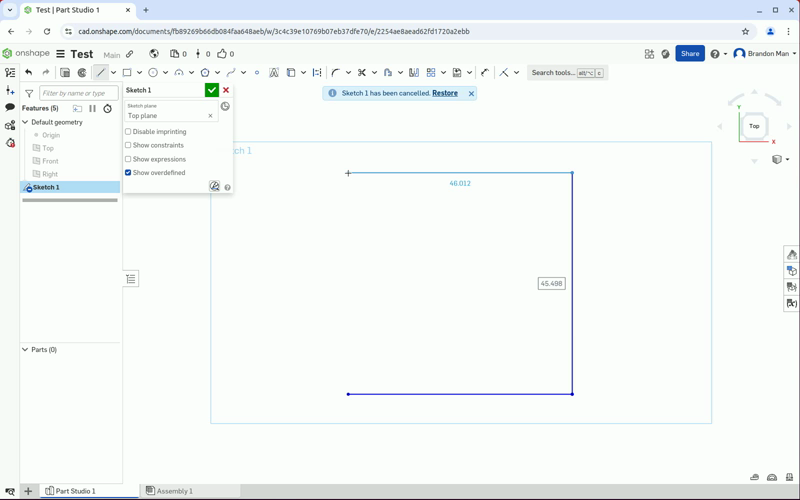
click(348, 172)
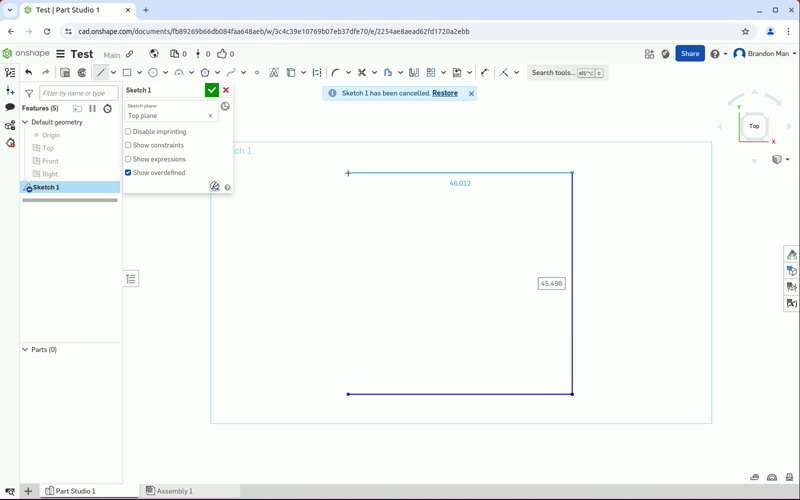
key_up(shift)
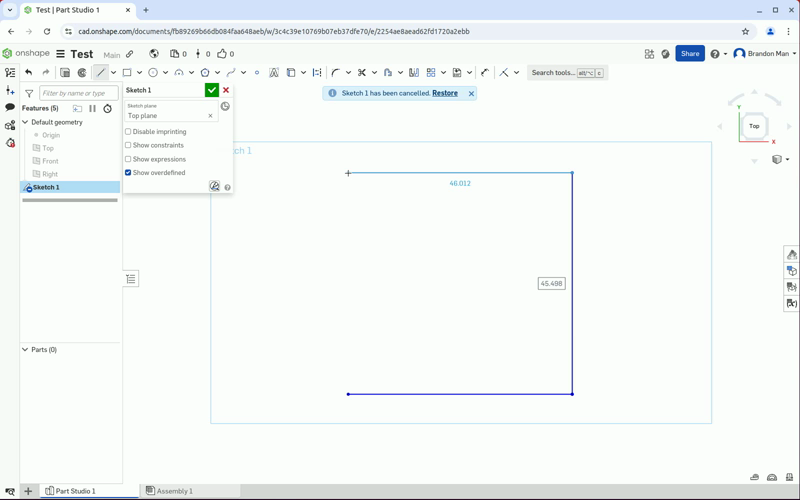
key_down(shift)
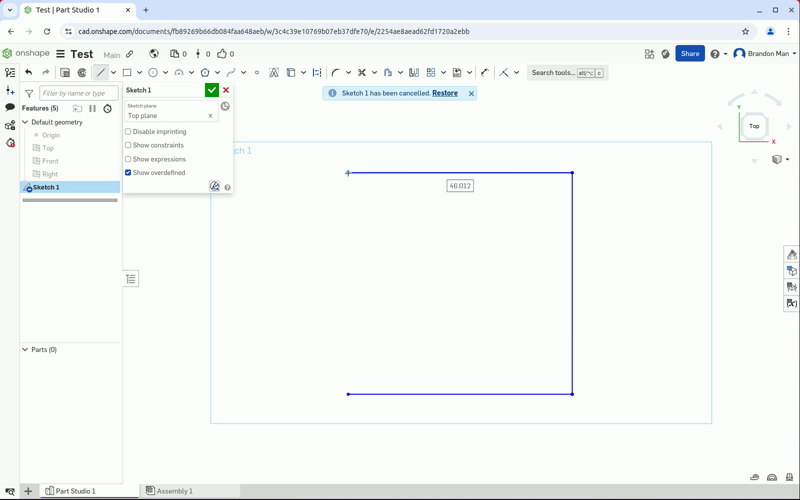
mouse_move(348, 394)
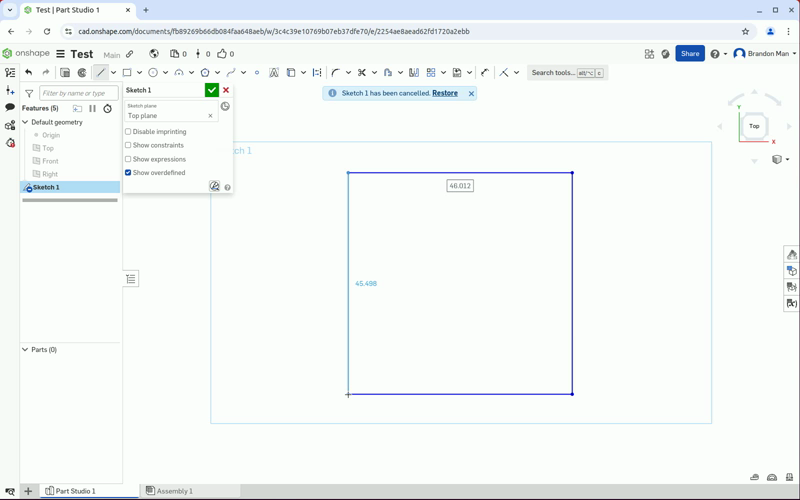
key_up(shift)
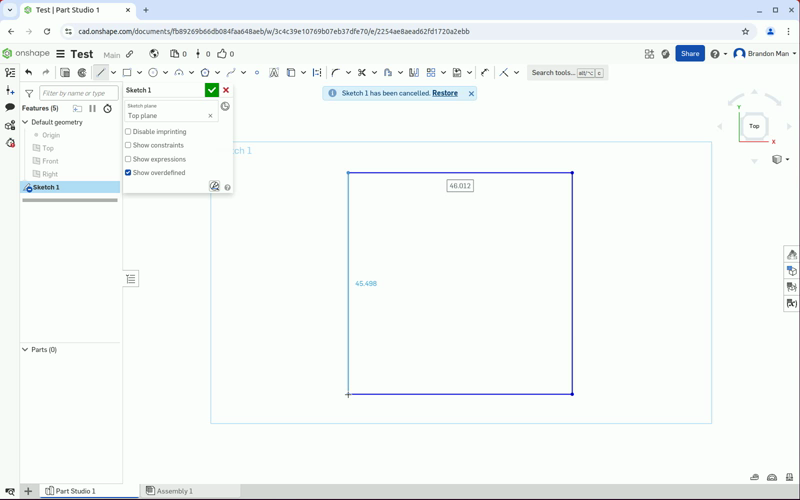
click(348, 394)
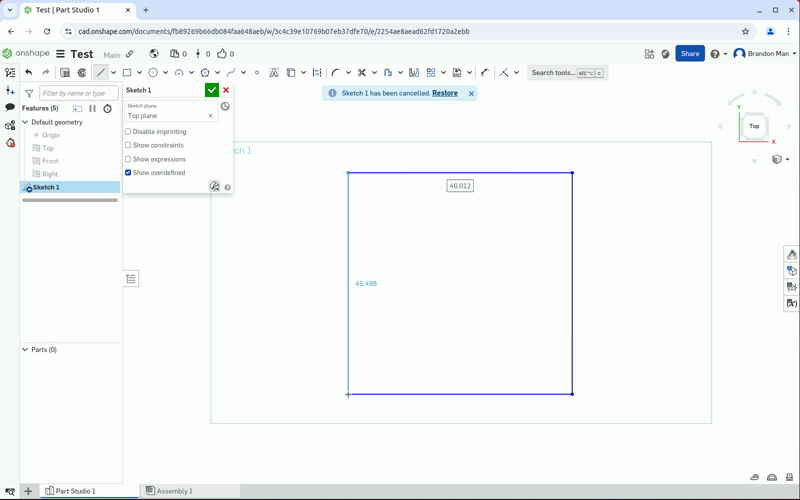
key(esc)
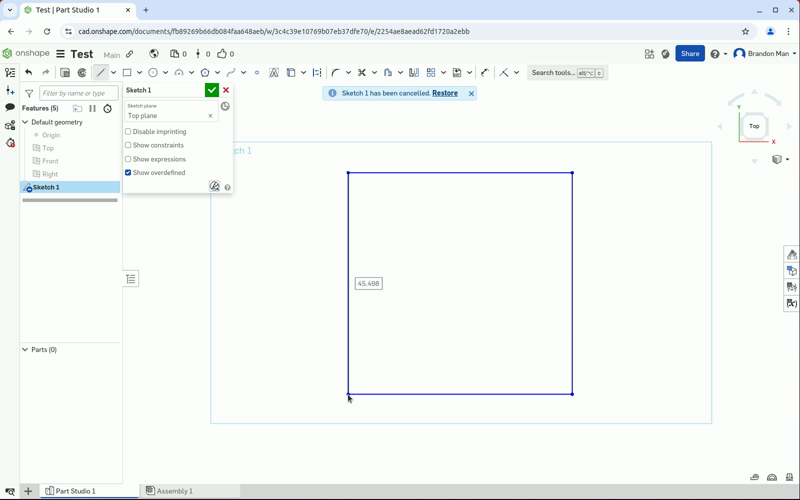
mouse_move(406, 266)
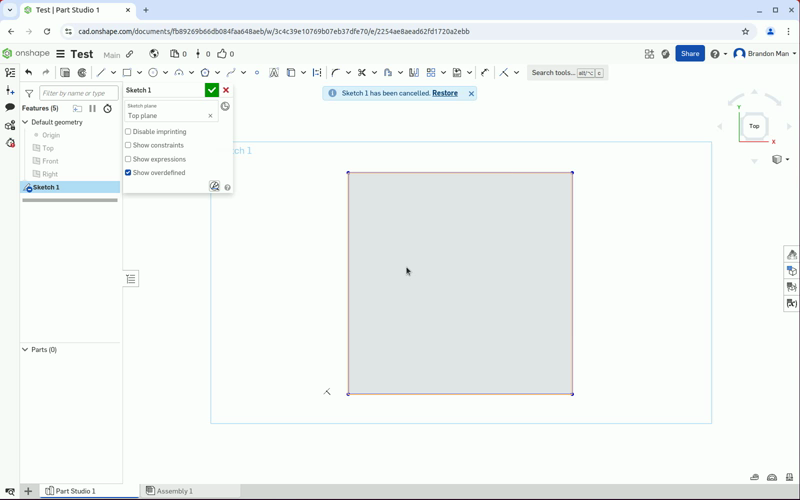
click(406, 266)
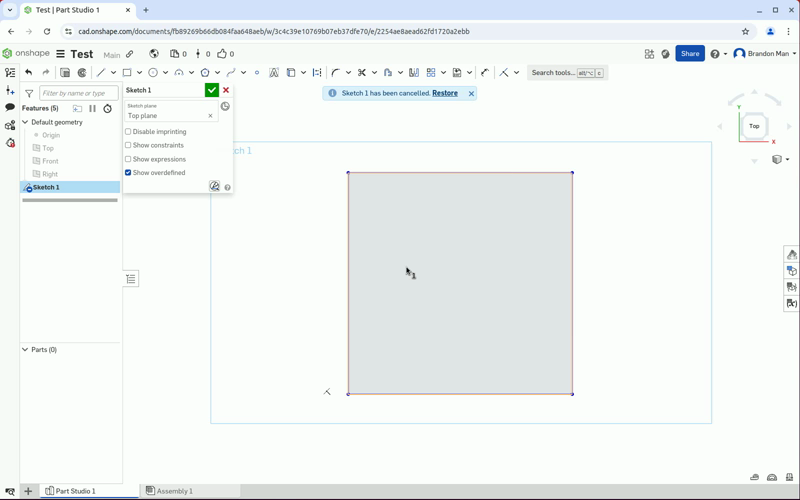
mouse_move(73, 352)
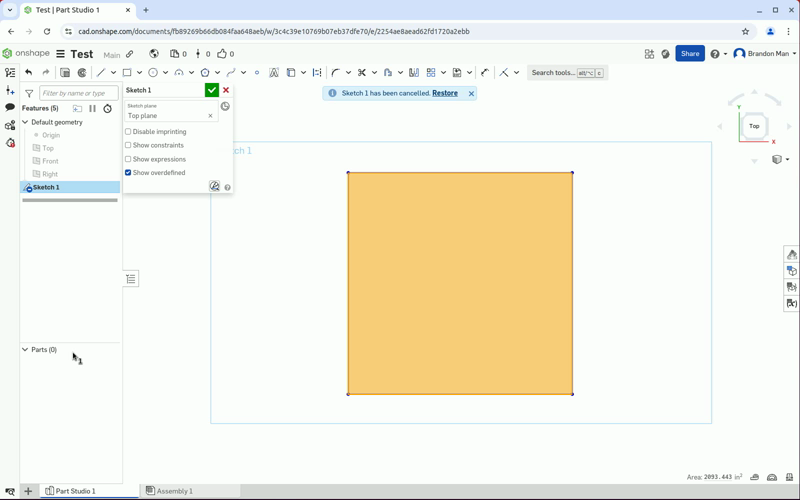
key(shift+y)
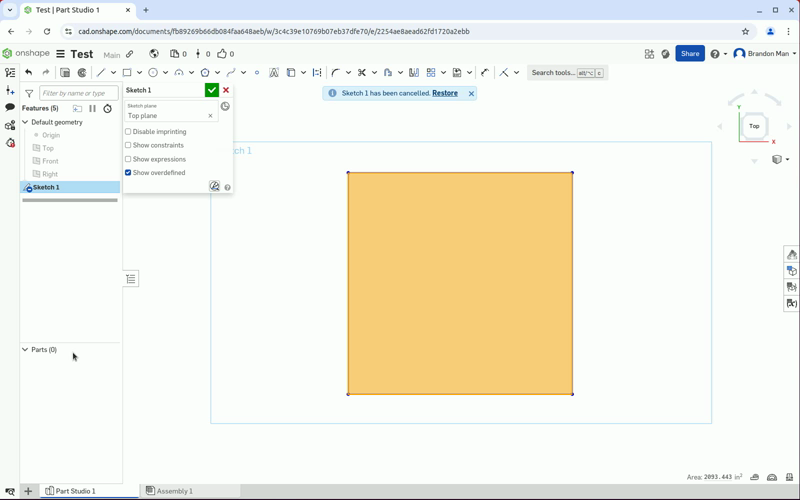
key(shift+e)
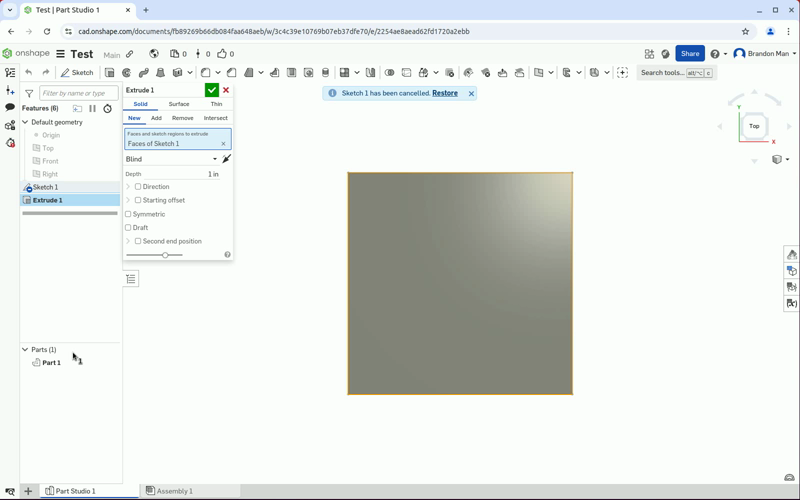
mouse_move(143, 106)
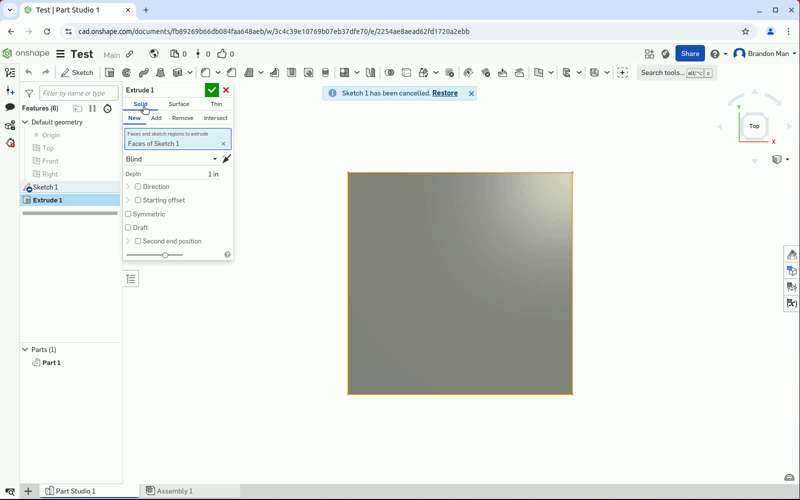
click(143, 106)
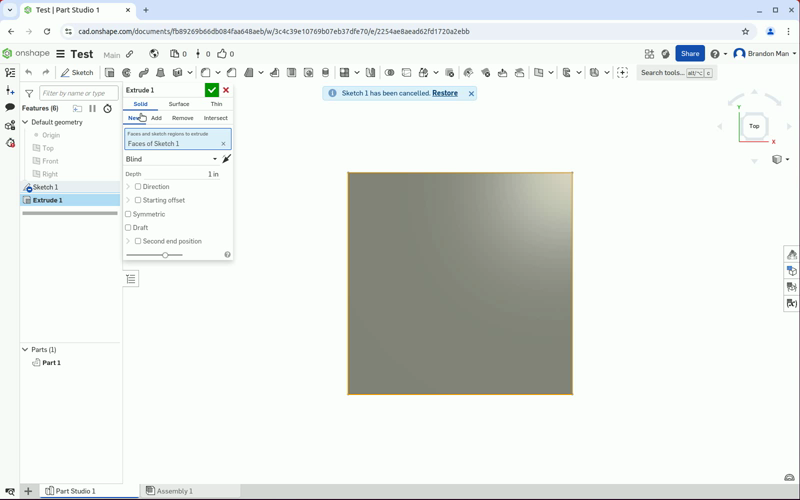
mouse_move(137, 120)
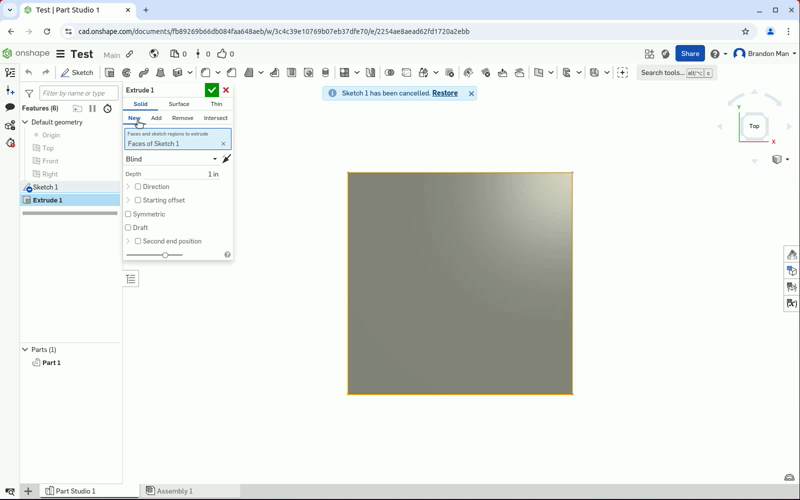
click(137, 120)
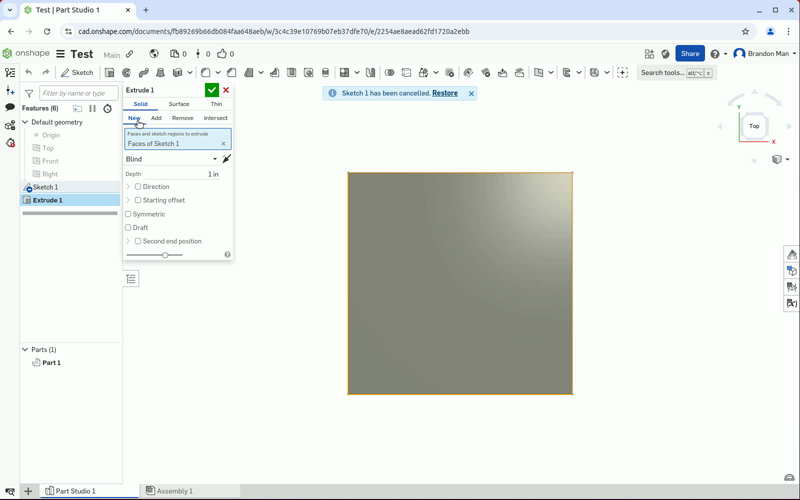
key(tab, 4)
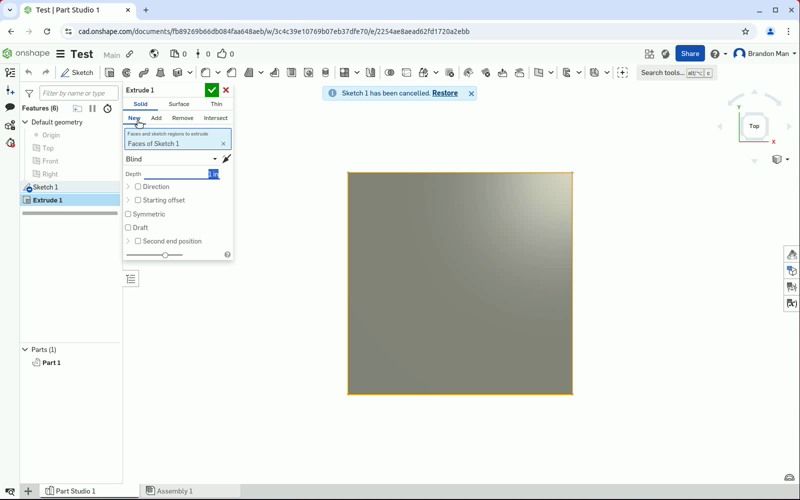
text(13.48)
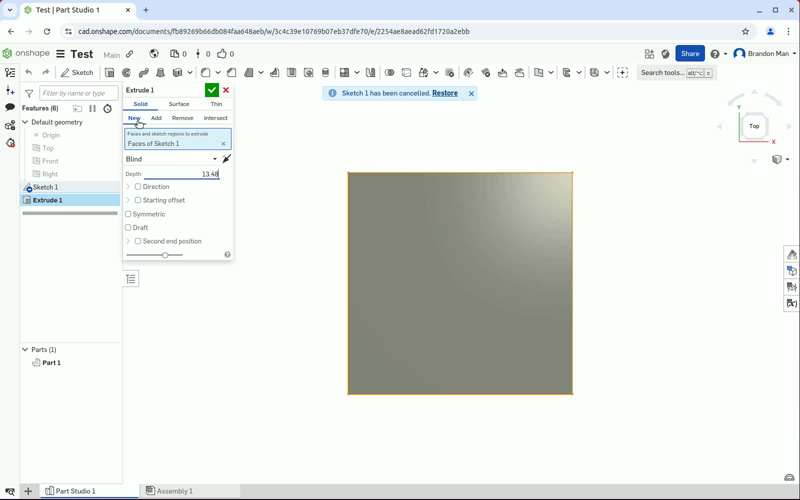
key(enter)
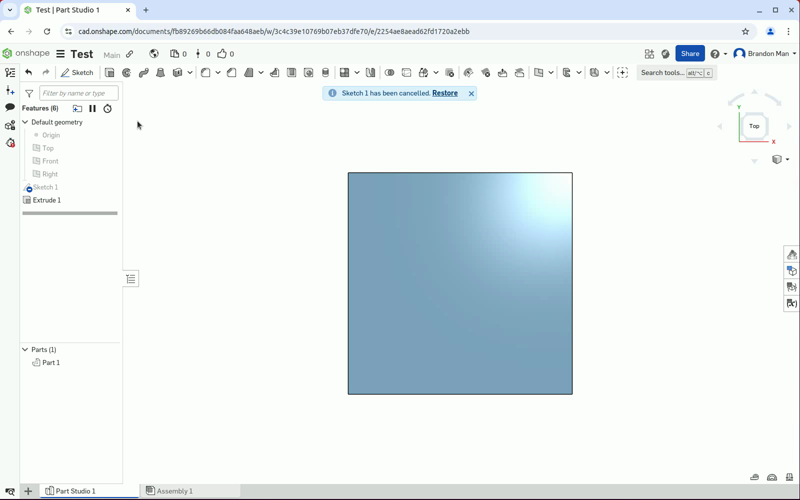
key(shift+h)
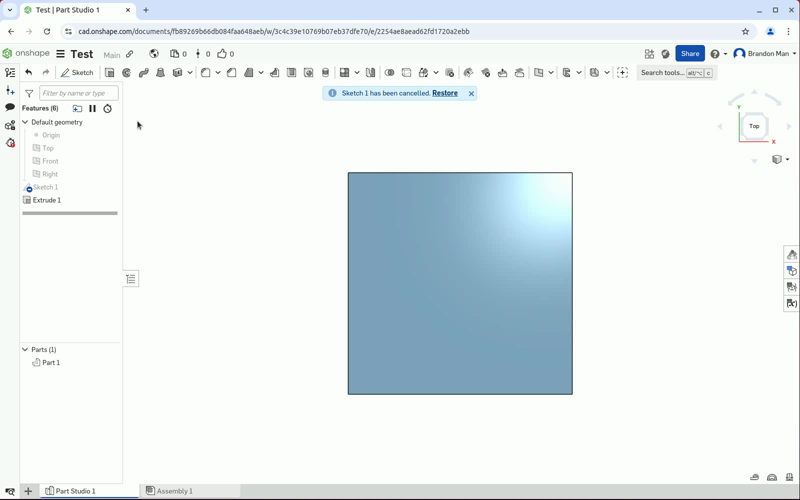
key(shift+h)
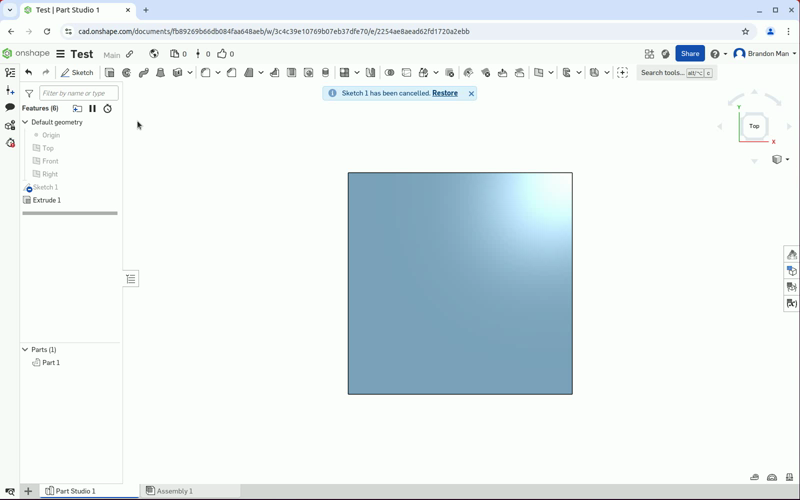
mouse_move(73, 189)
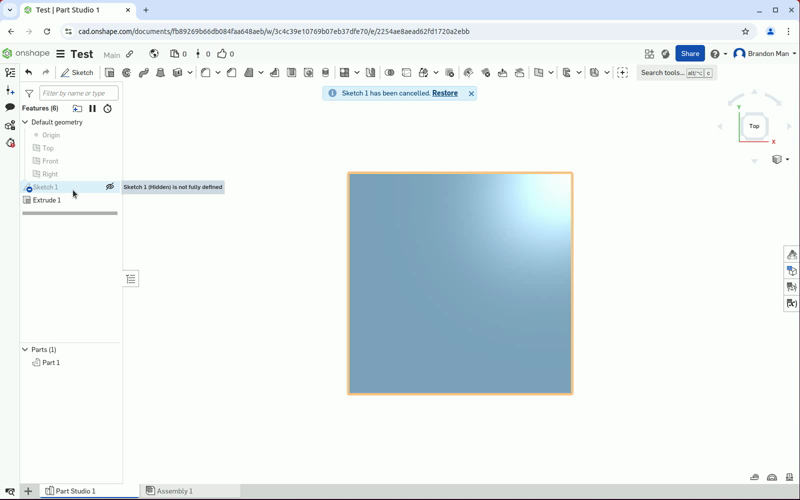
click(73, 189)
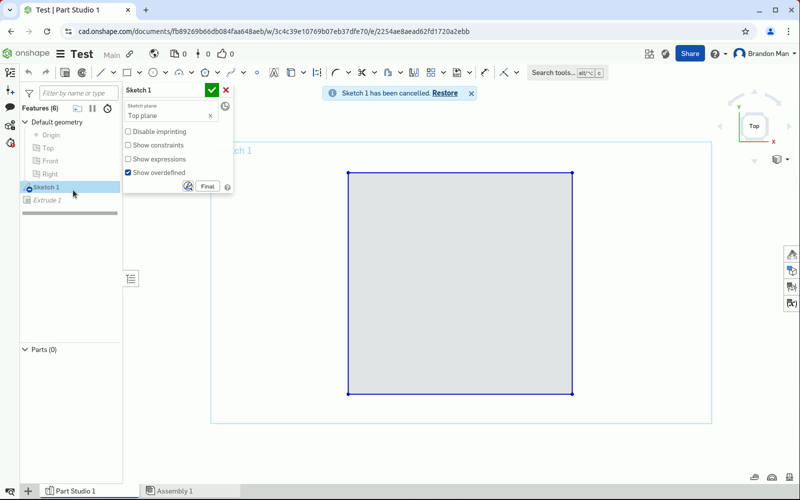
mouse_move(229, 92)
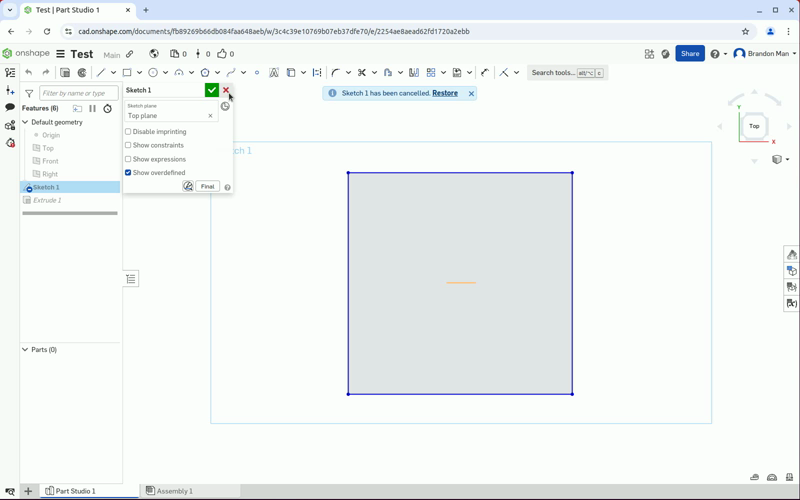
click(229, 92)
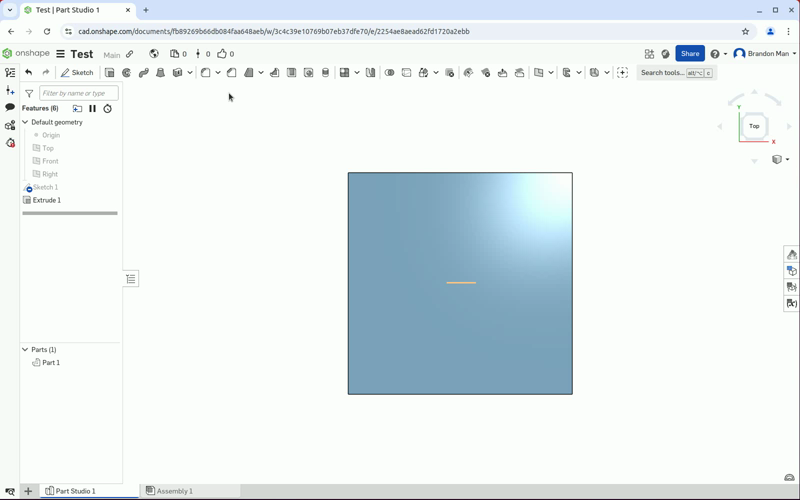
mouse_move(541, 75)
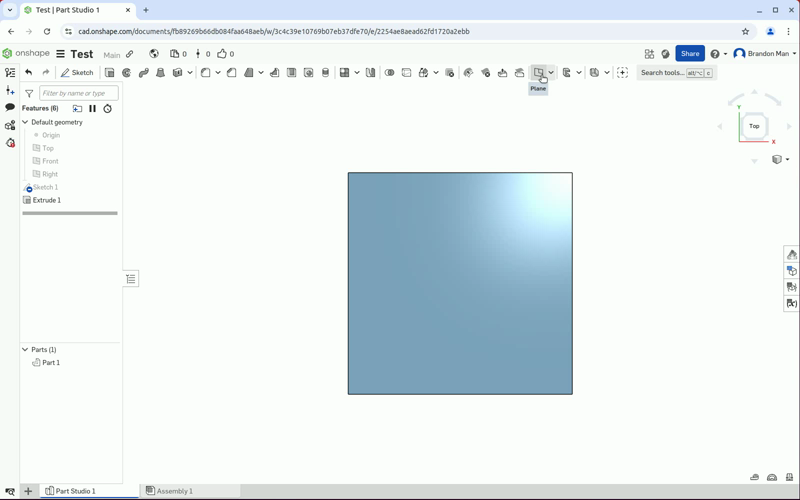
click(541, 75)
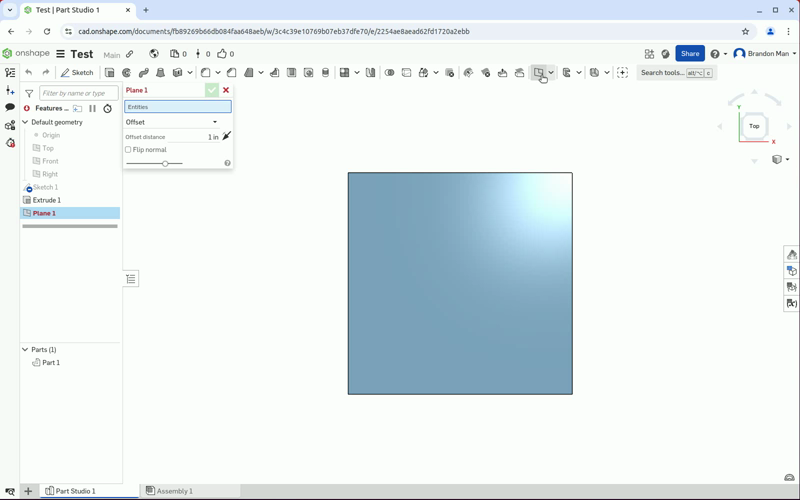
mouse_move(73, 150)
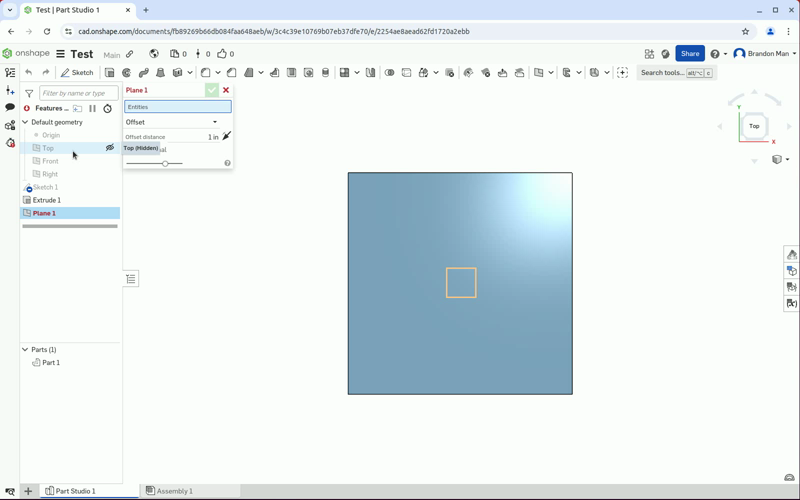
click(73, 150)
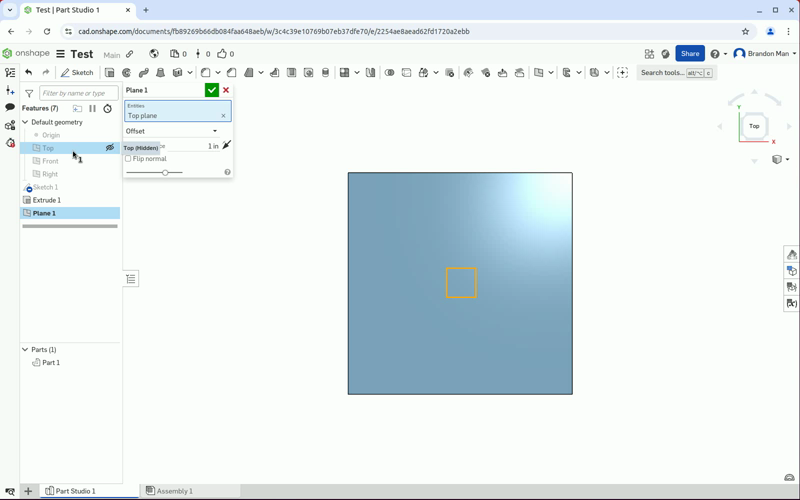
key(tab, 2)
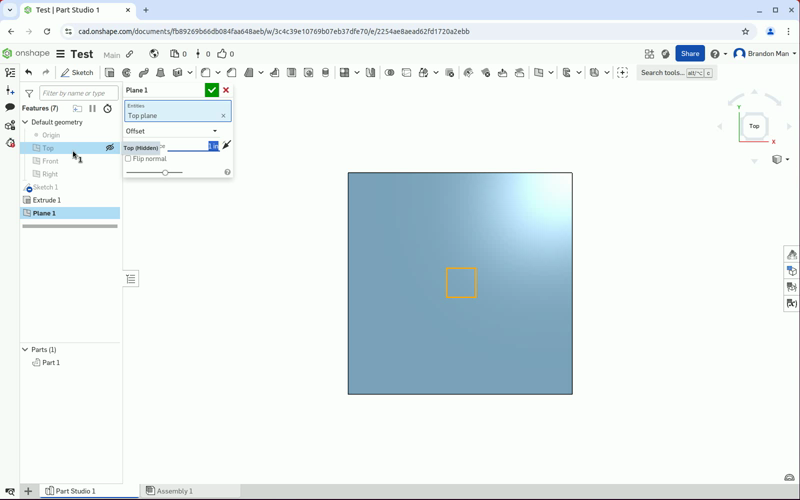
text(13.495)
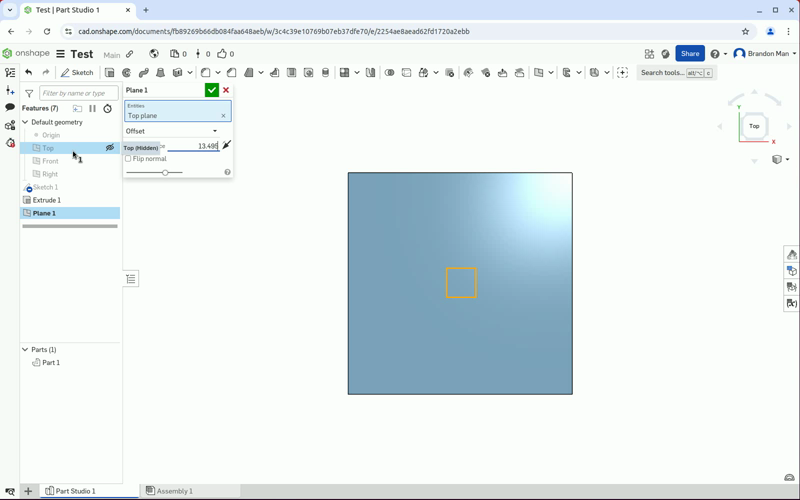
key(enter, 2)
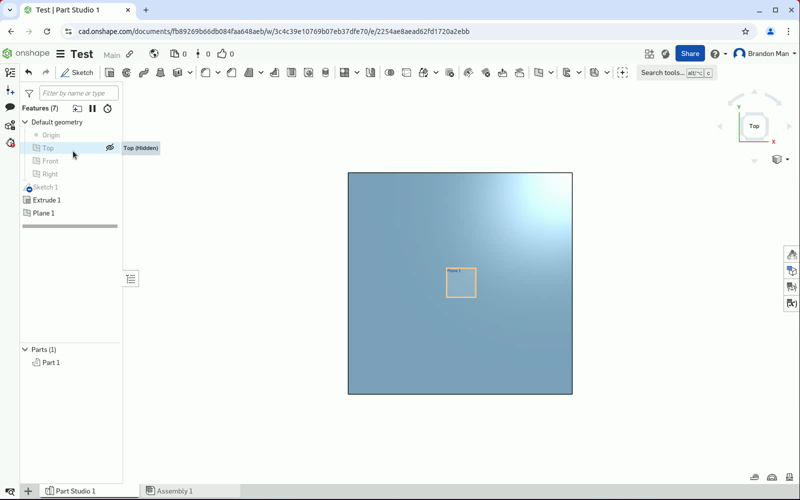
key(shift+s)
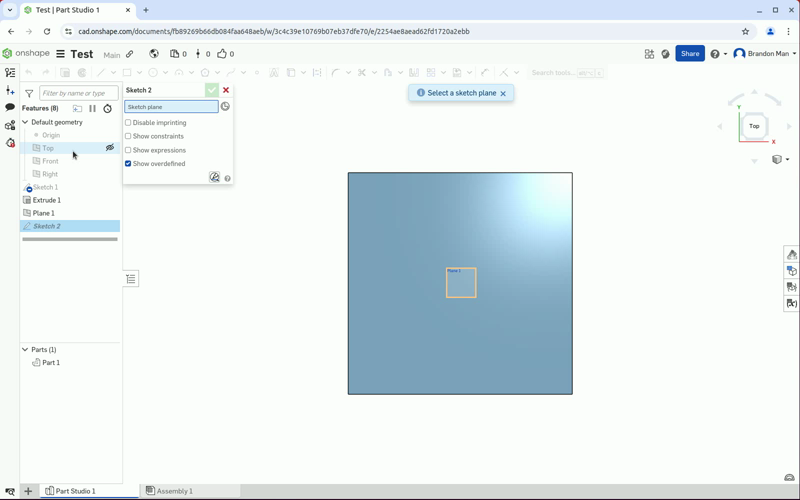
mouse_move(73, 215)
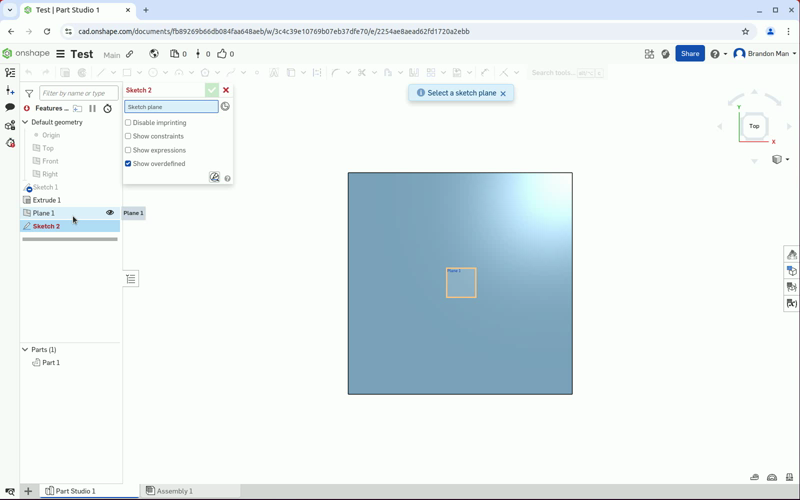
click(73, 215)
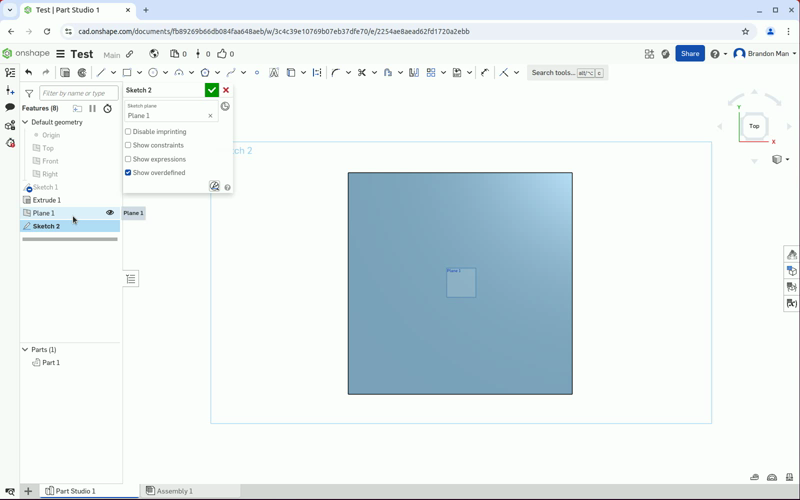
mouse_move(73, 352)
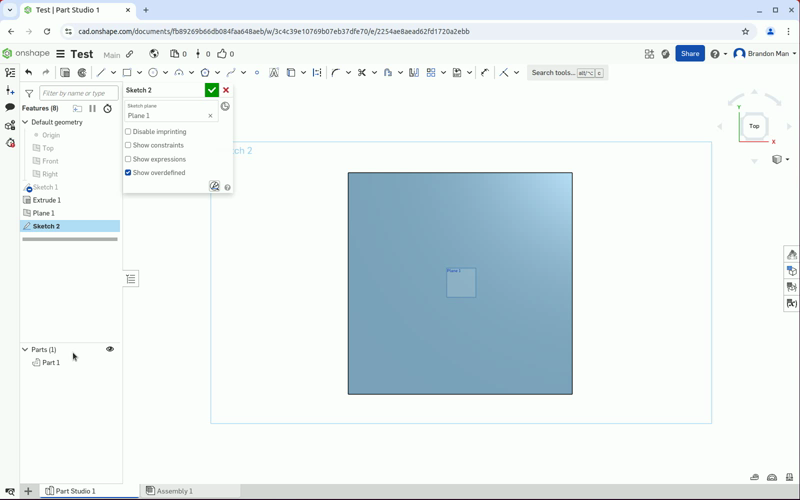
key(y)
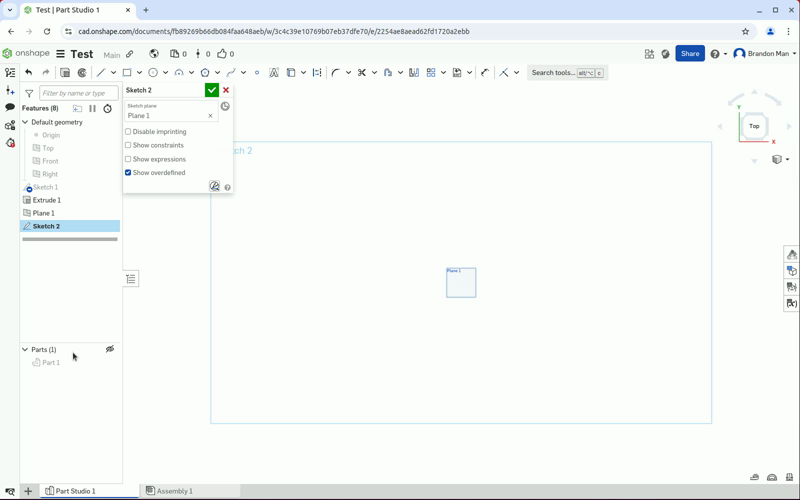
key(l)
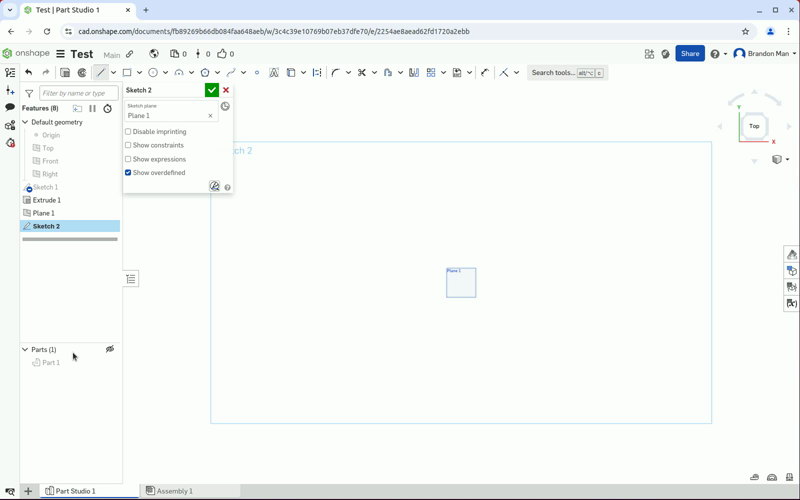
key_down(shift)
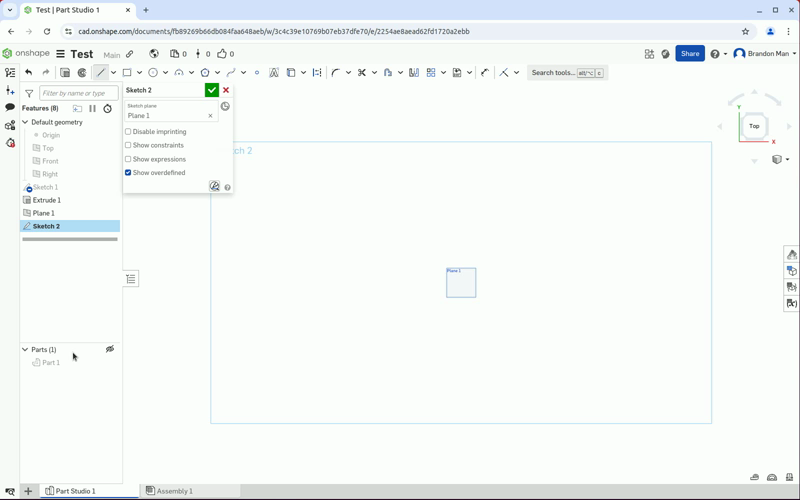
mouse_move(444, 171)
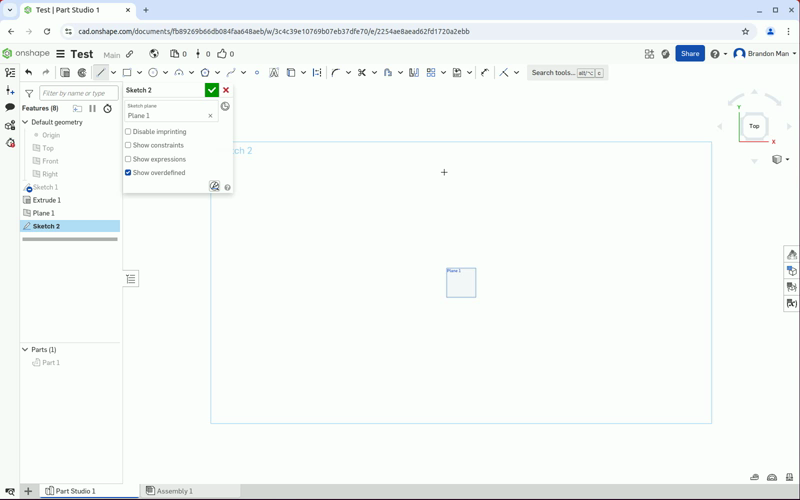
click(444, 171)
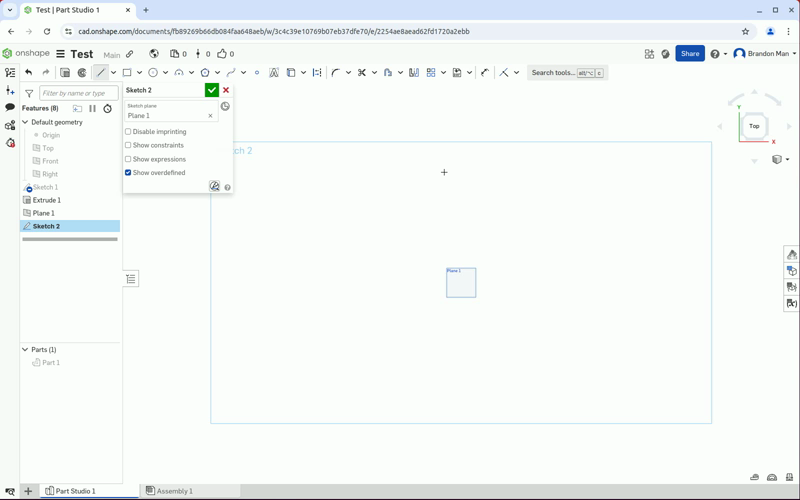
key_up(shift)
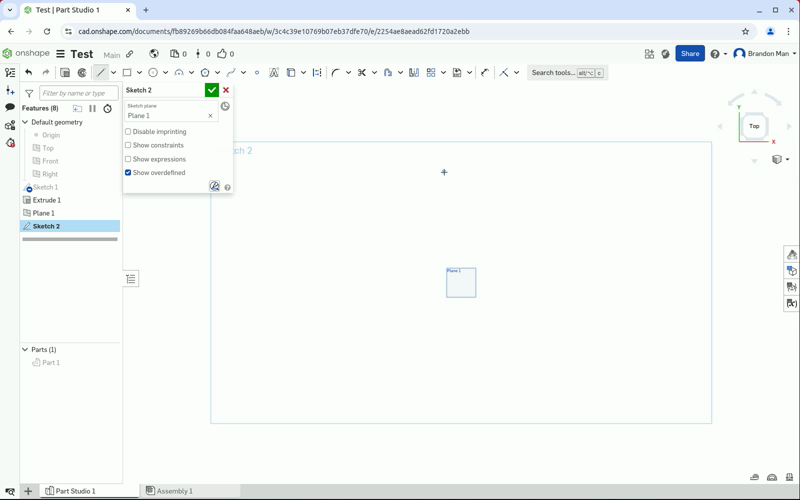
key_down(shift)
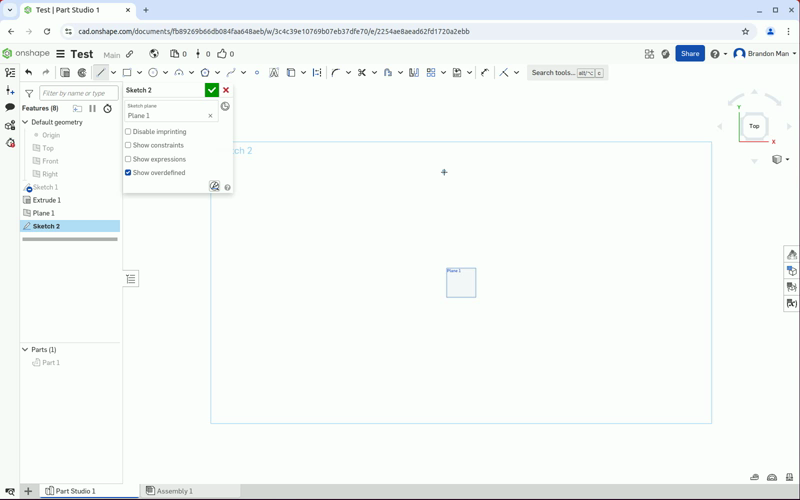
mouse_move(474, 171)
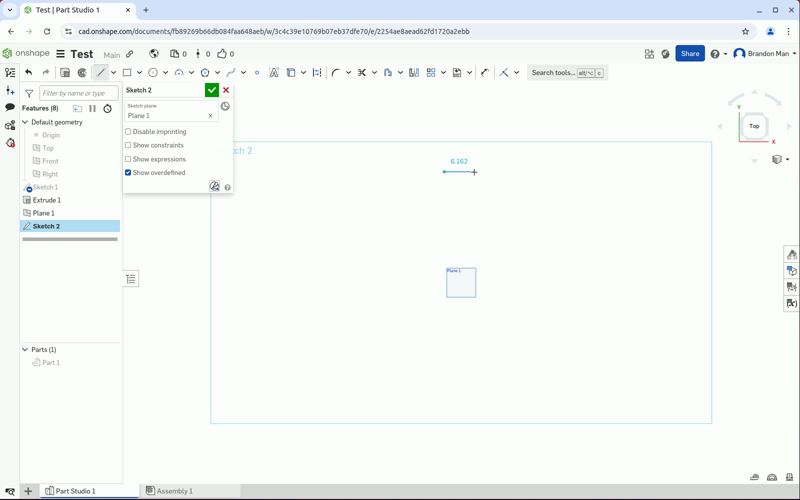
mouse_move(461, 171)
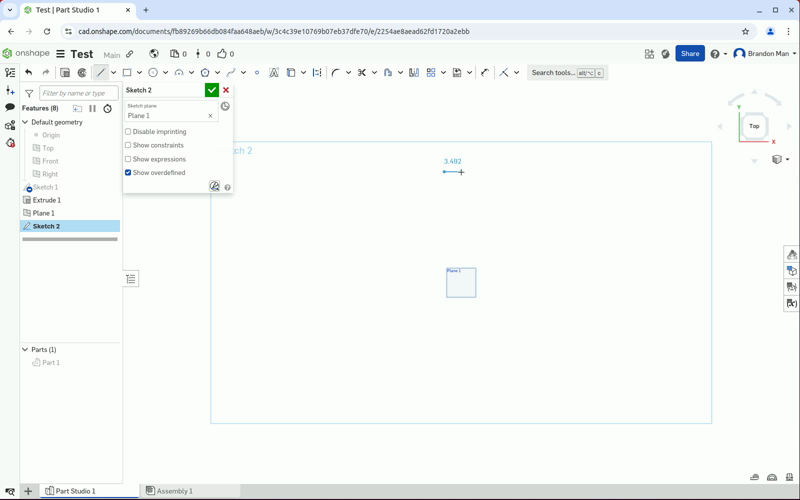
click(461, 171)
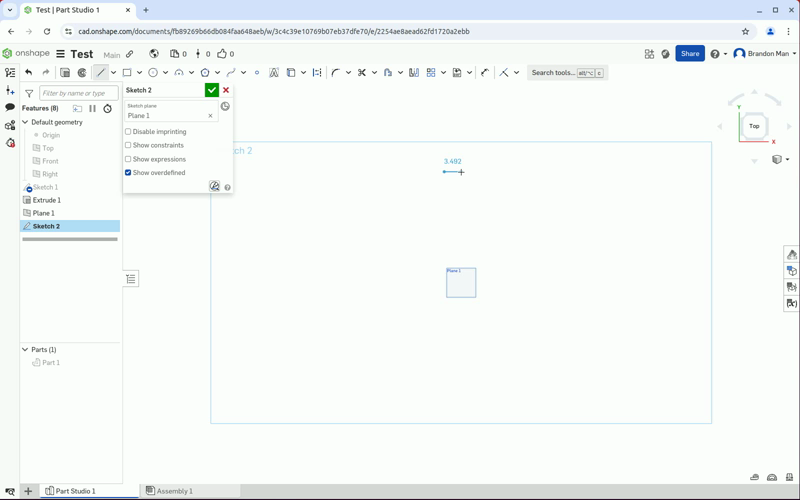
key_up(shift)
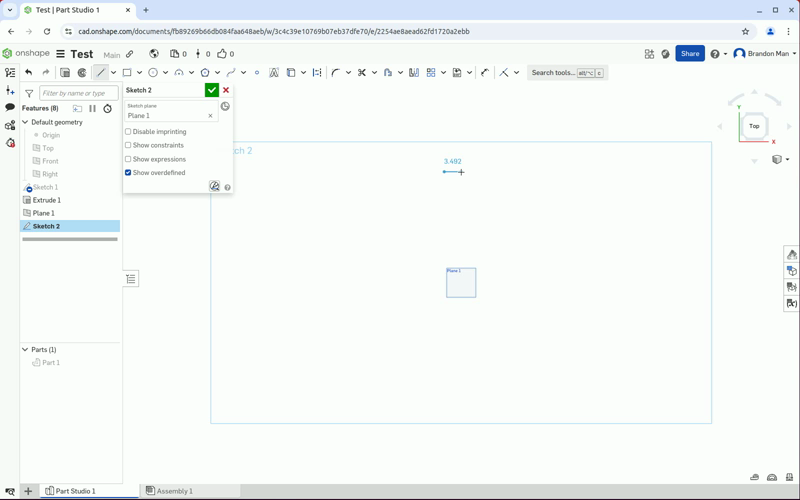
key_down(shift)
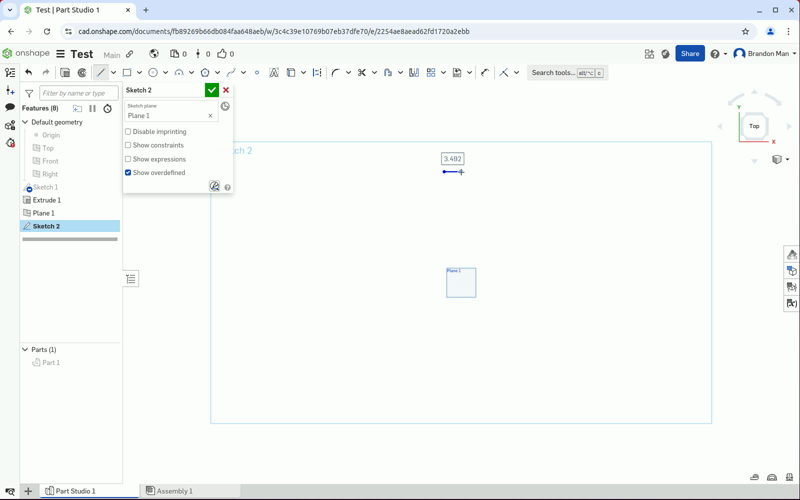
mouse_move(491, 171)
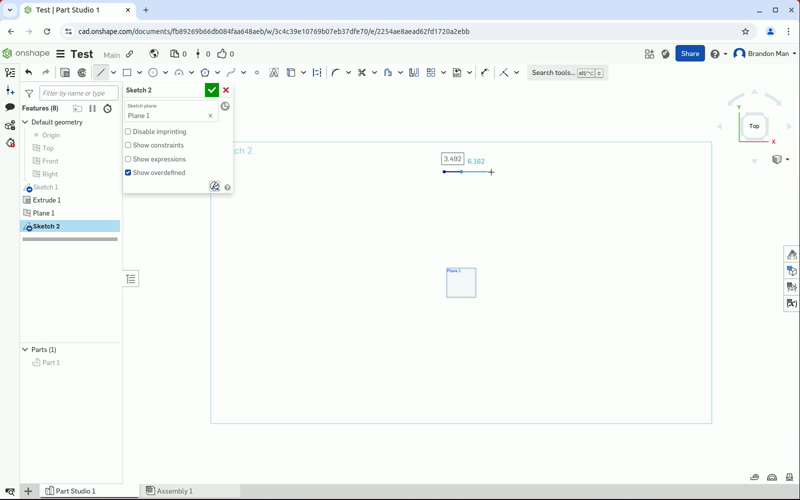
mouse_move(478, 171)
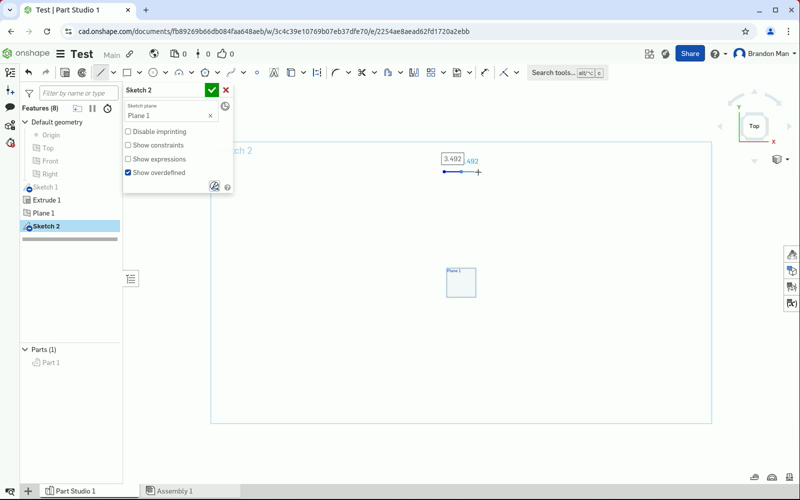
click(478, 171)
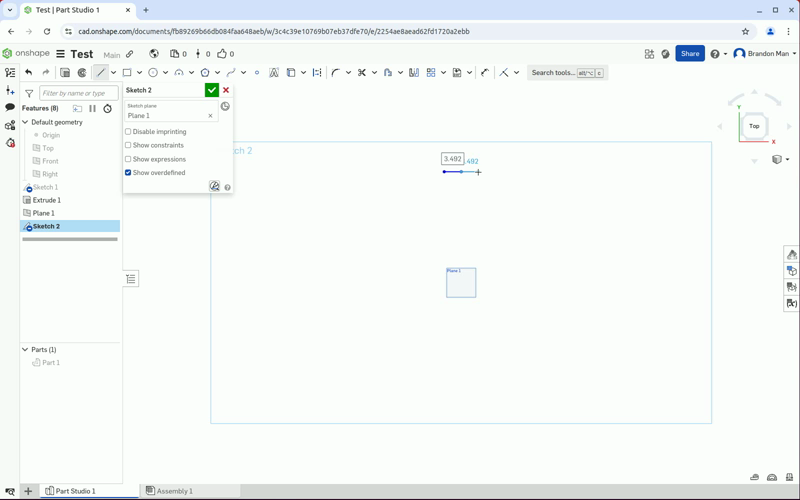
key_up(shift)
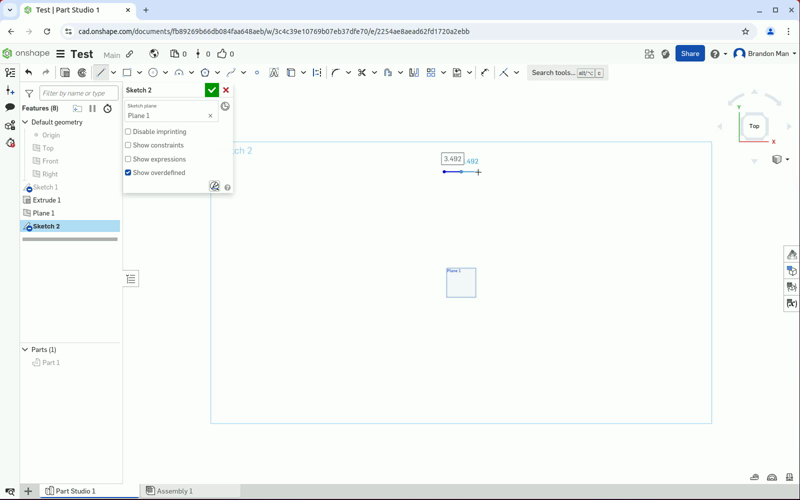
key(esc)
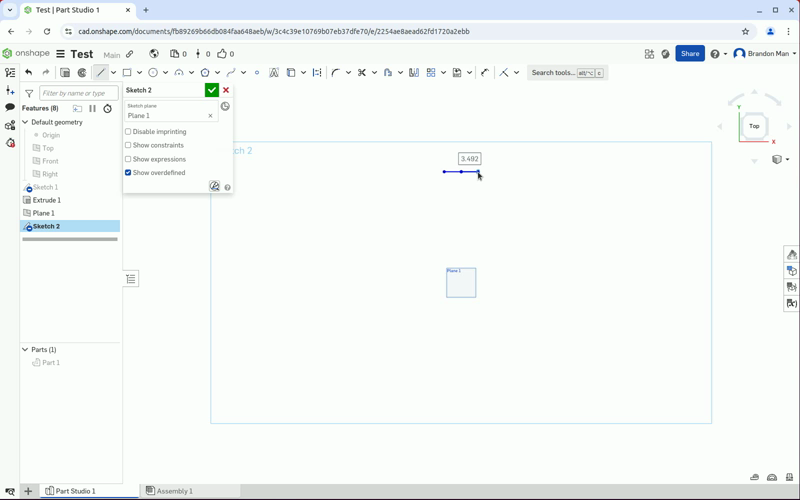
key(a)
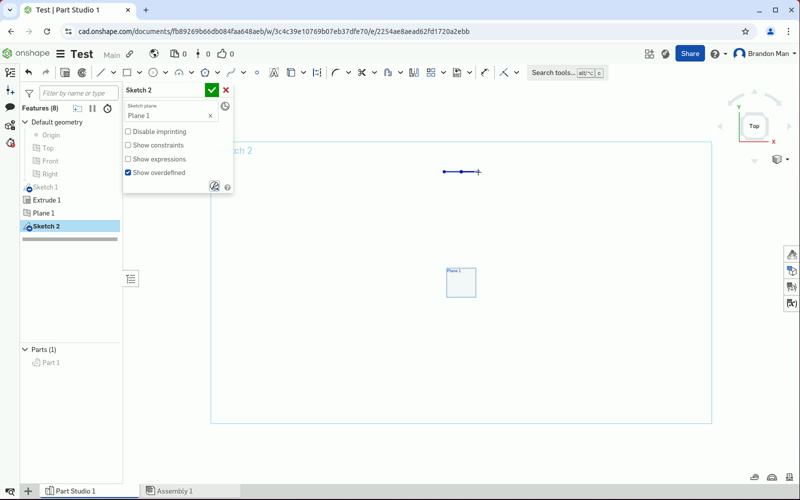
mouse_move(478, 171)
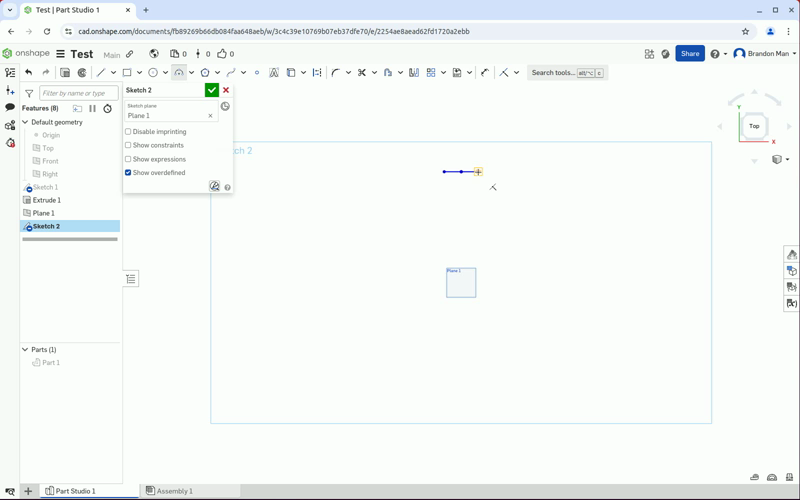
click(478, 171)
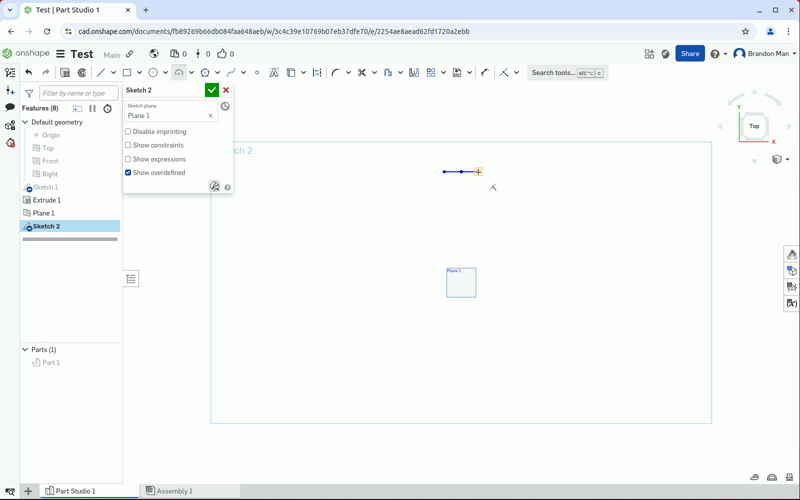
mouse_move(444, 171)
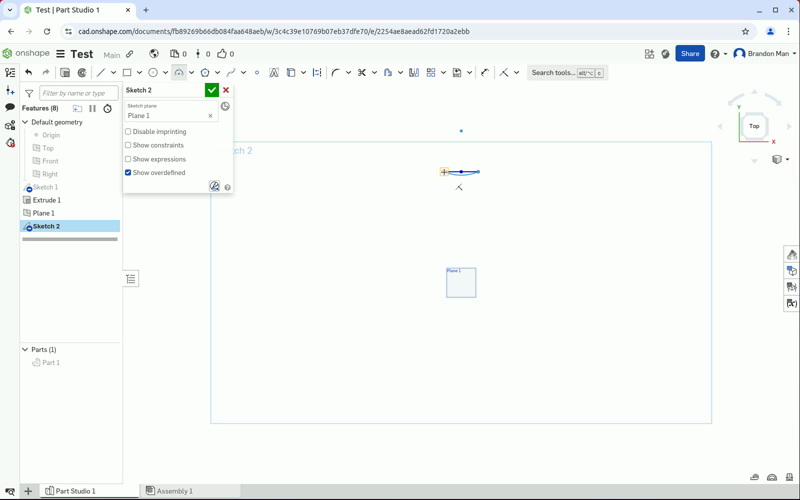
click(444, 171)
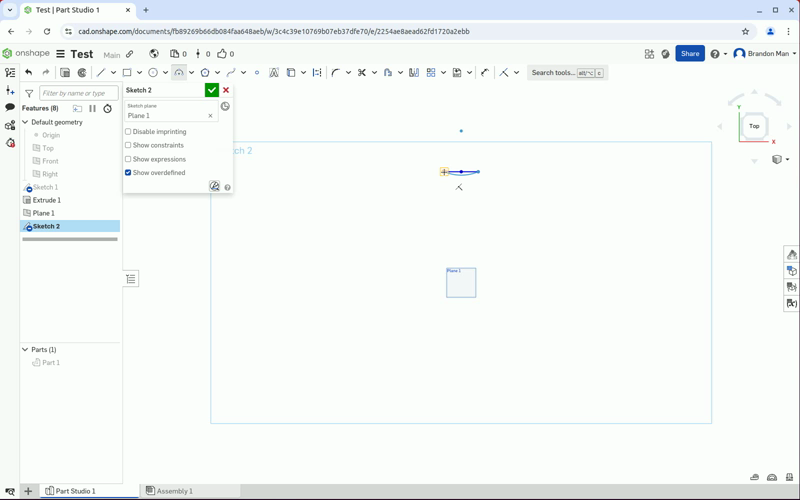
key_down(shift)
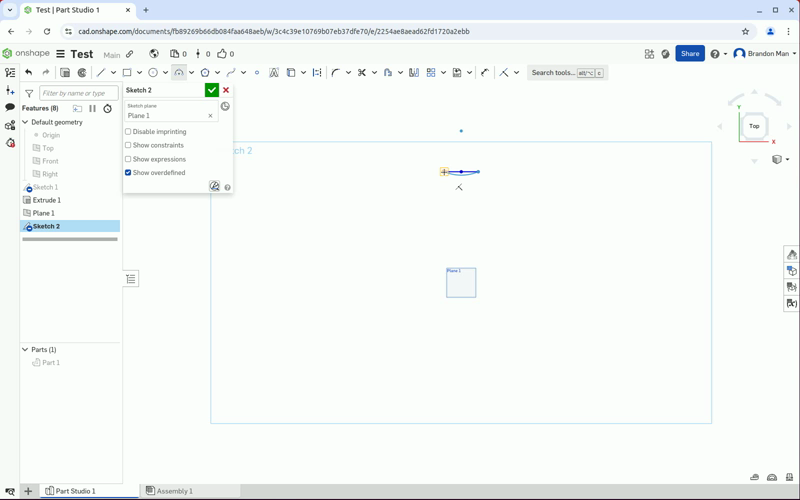
mouse_move(461, 154)
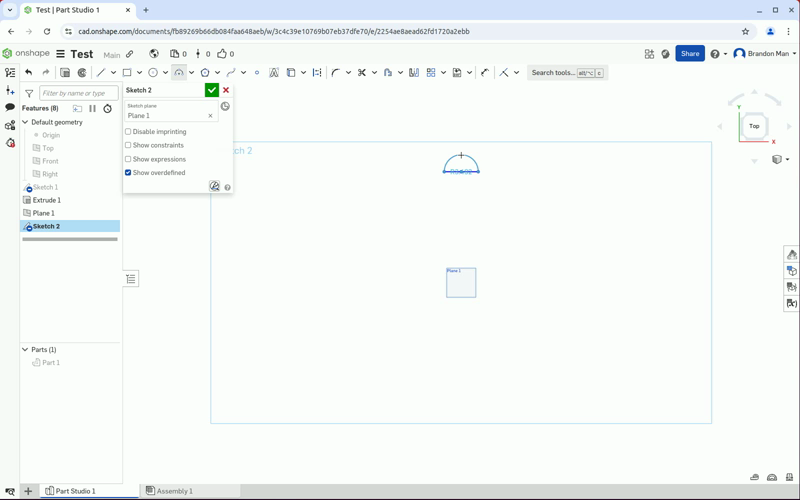
click(461, 154)
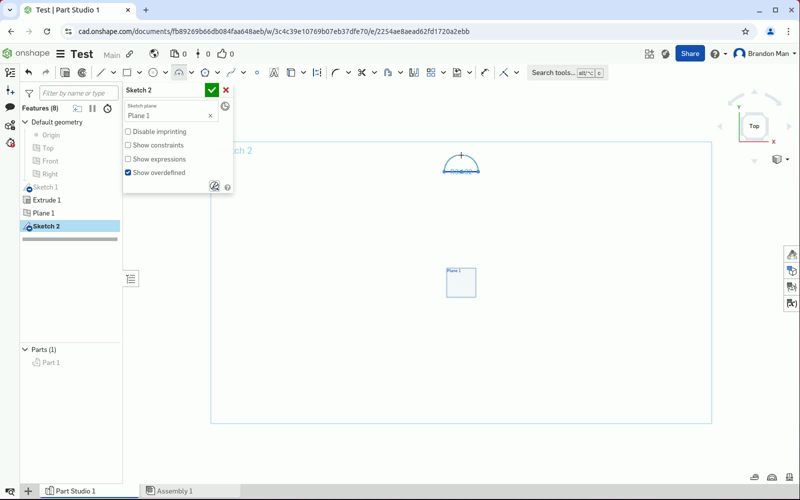
key_up(shift)
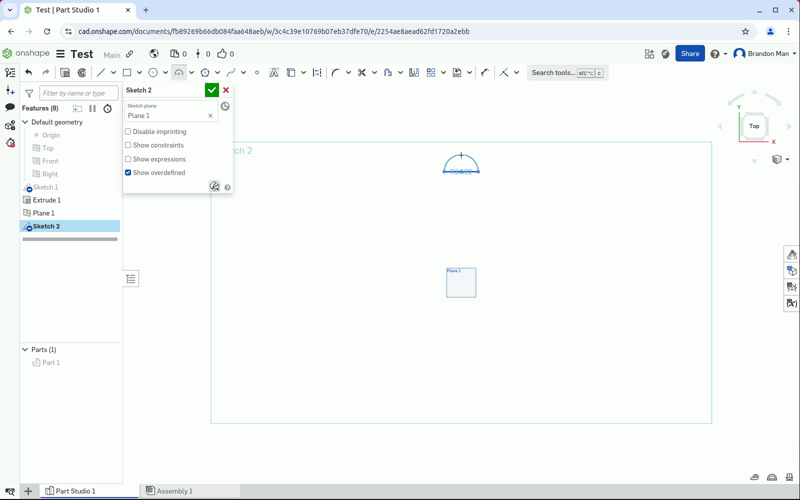
key(esc)
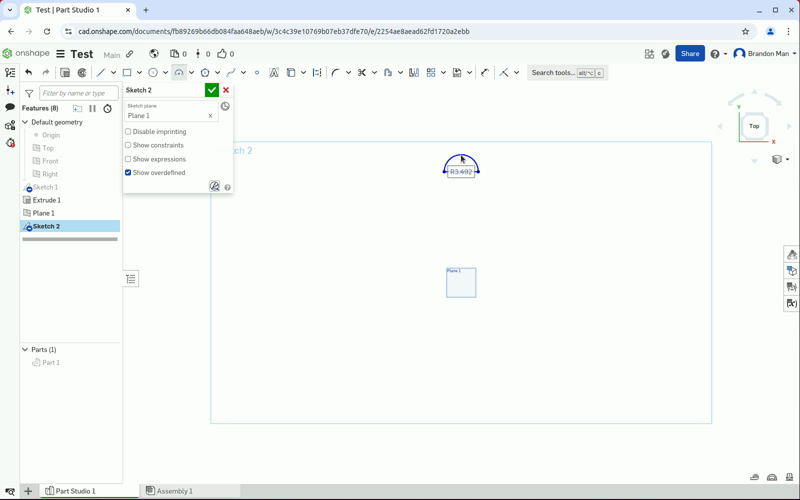
mouse_move(473, 162)
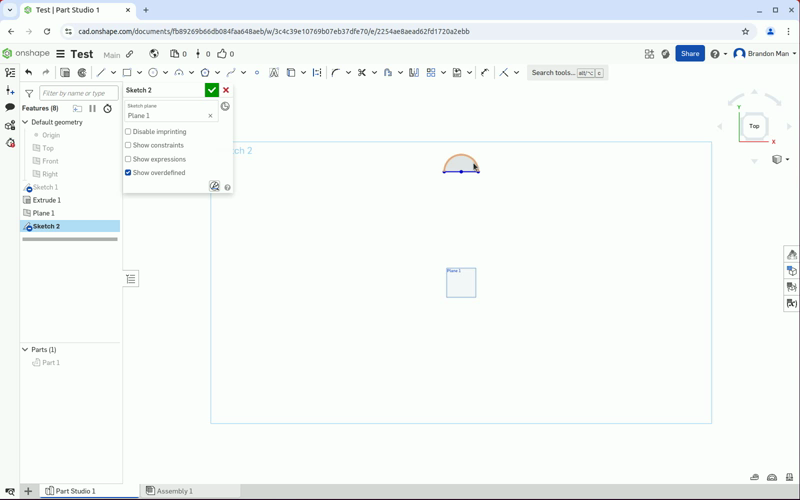
scroll(6)
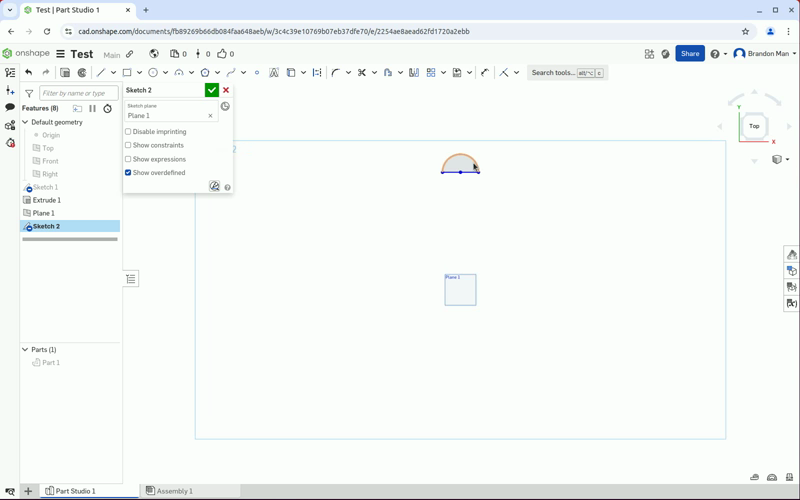
scroll(6)
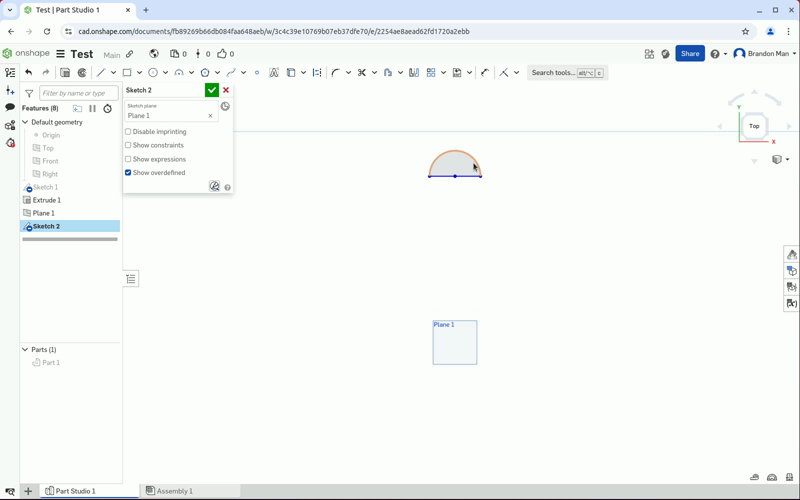
scroll(6)
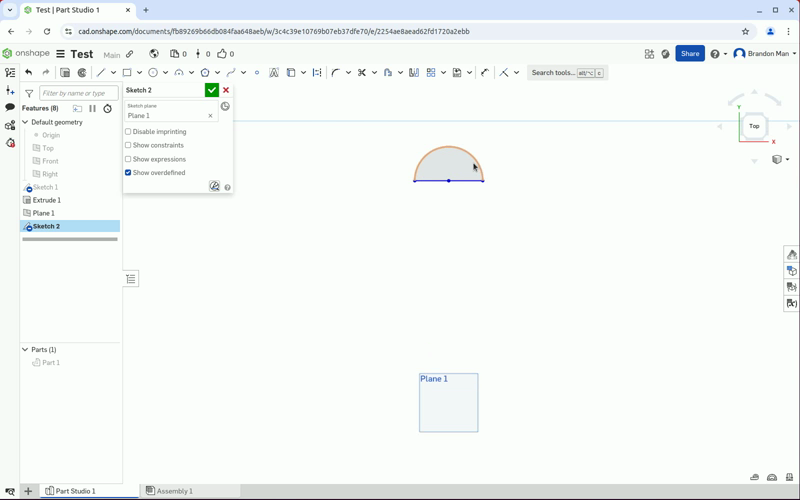
scroll(6)
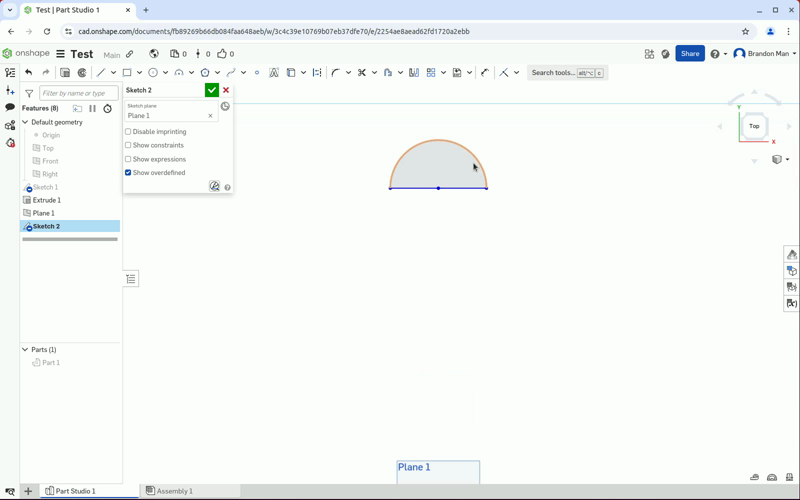
scroll(6)
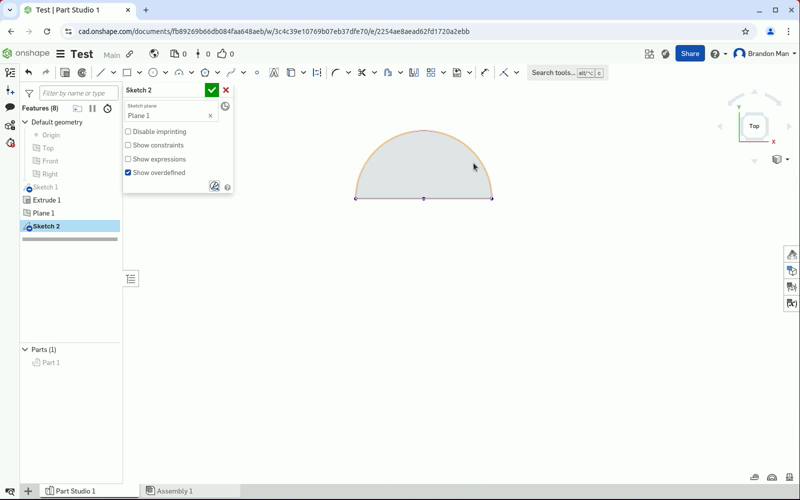
scroll(6)
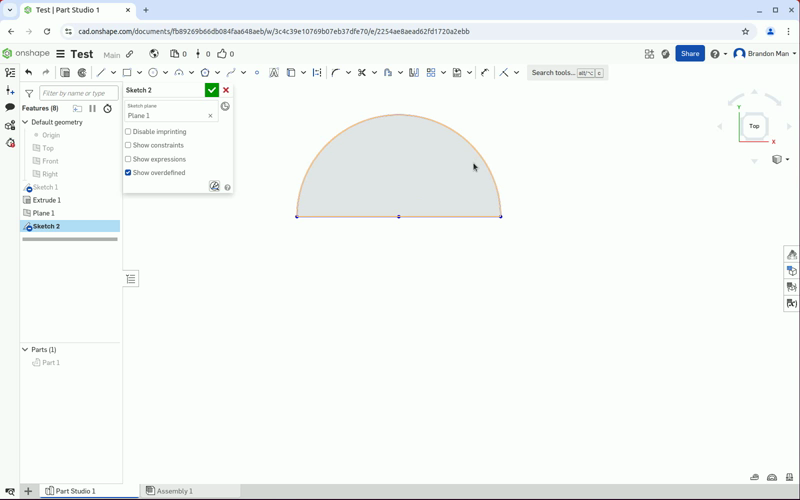
scroll(6)
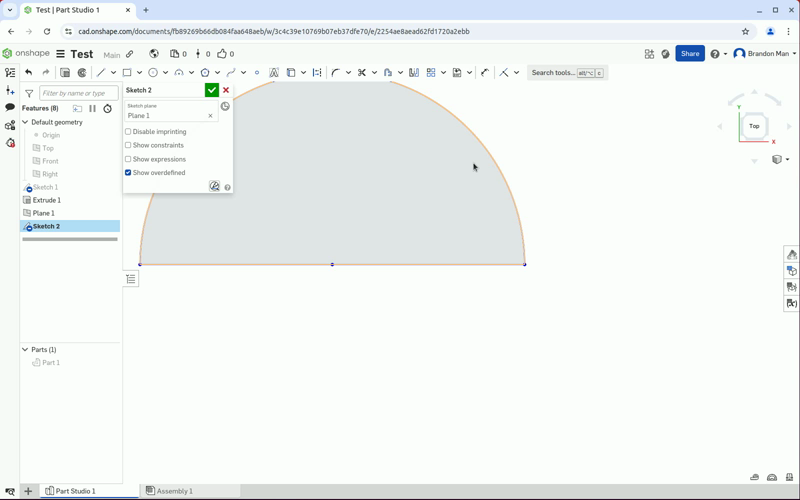
click(473, 162)
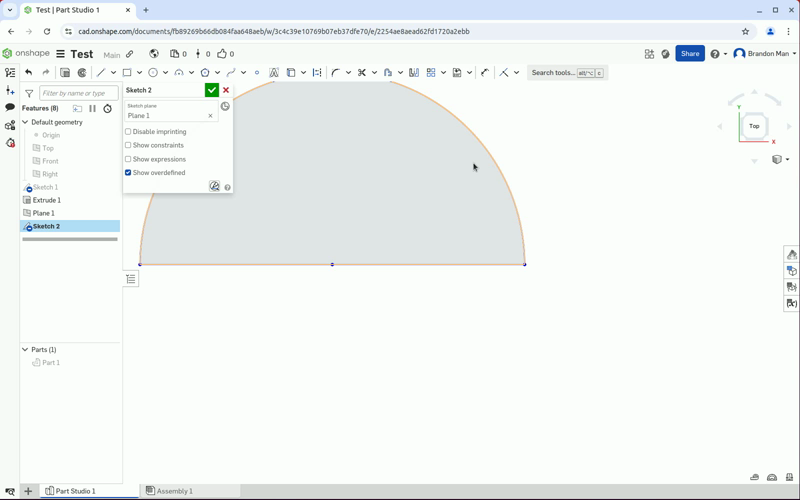
scroll(-6)
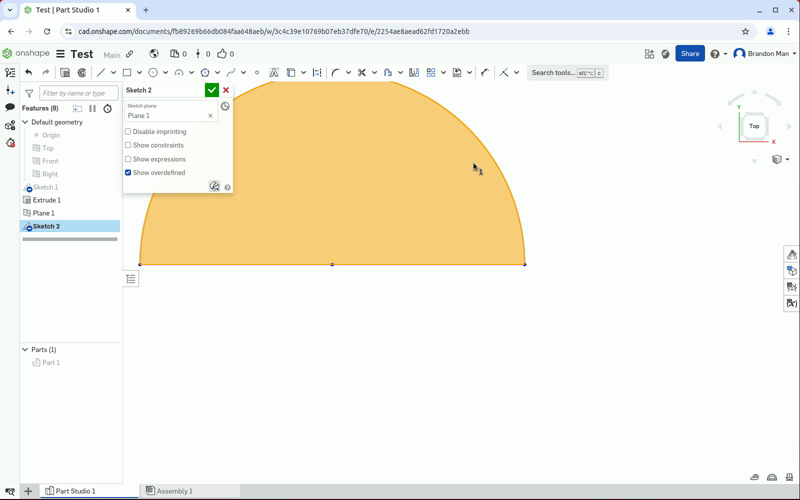
scroll(-6)
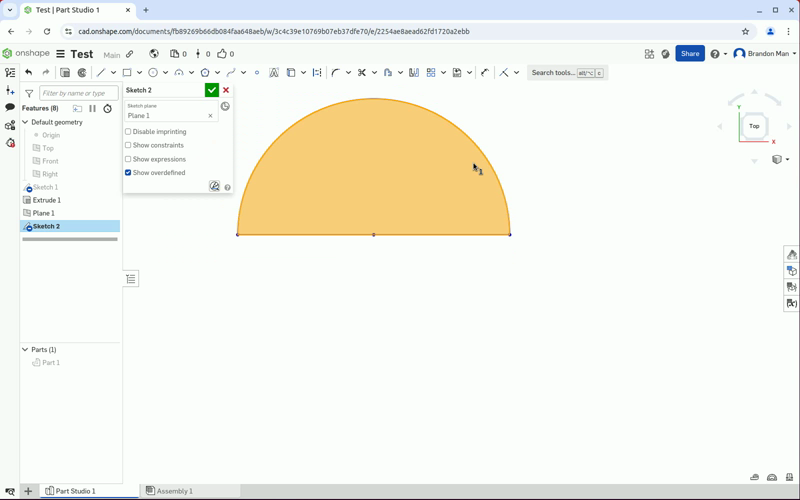
scroll(-6)
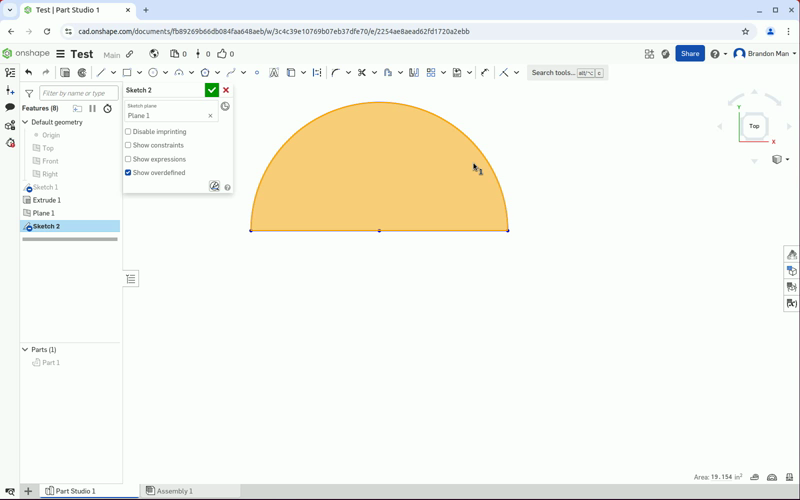
scroll(-6)
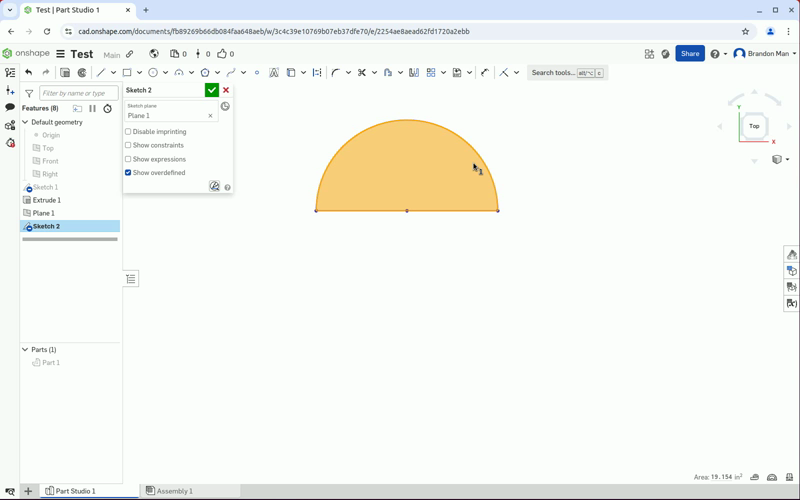
scroll(-6)
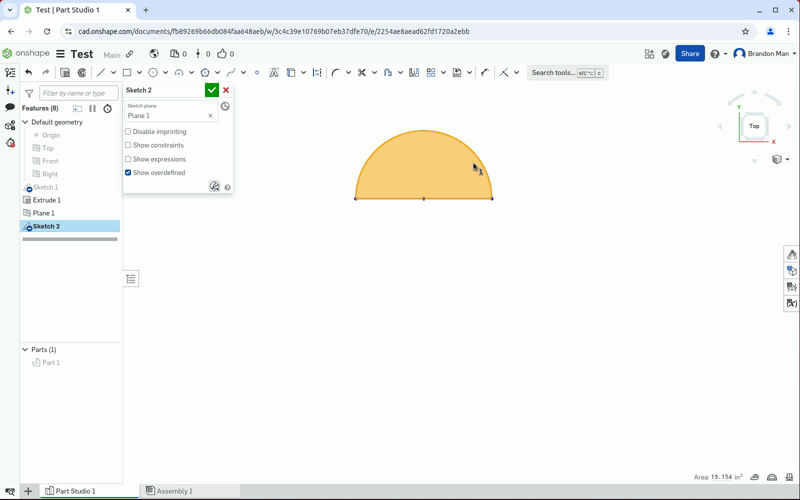
scroll(-6)
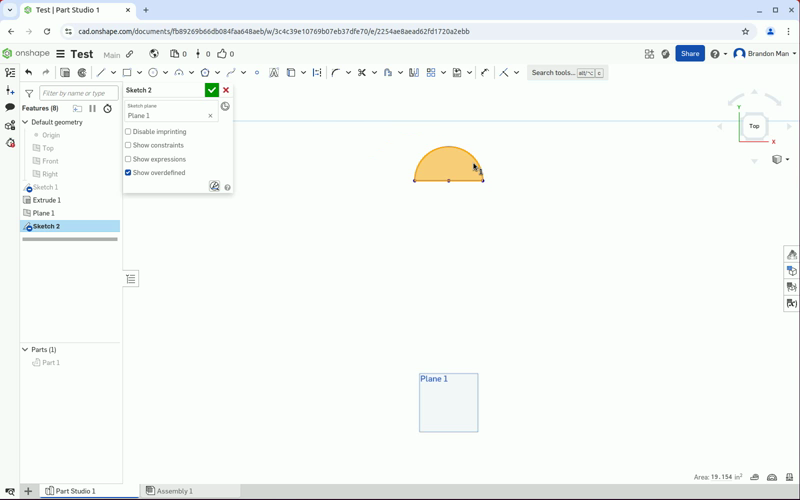
scroll(-6)
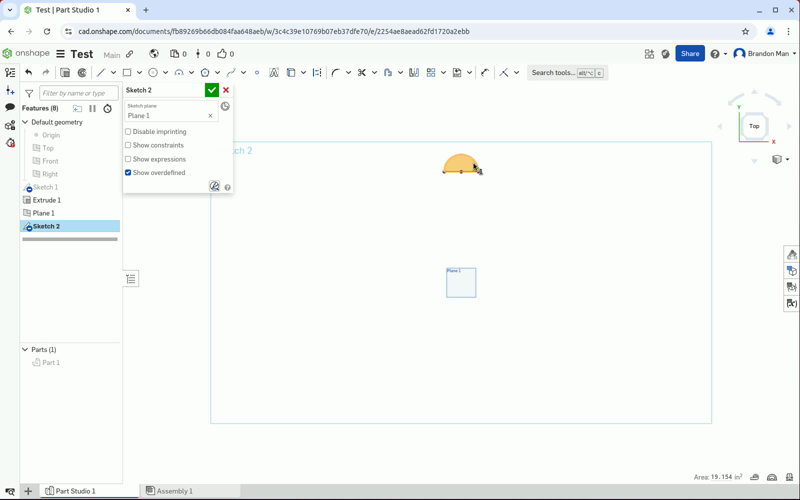
mouse_move(73, 352)
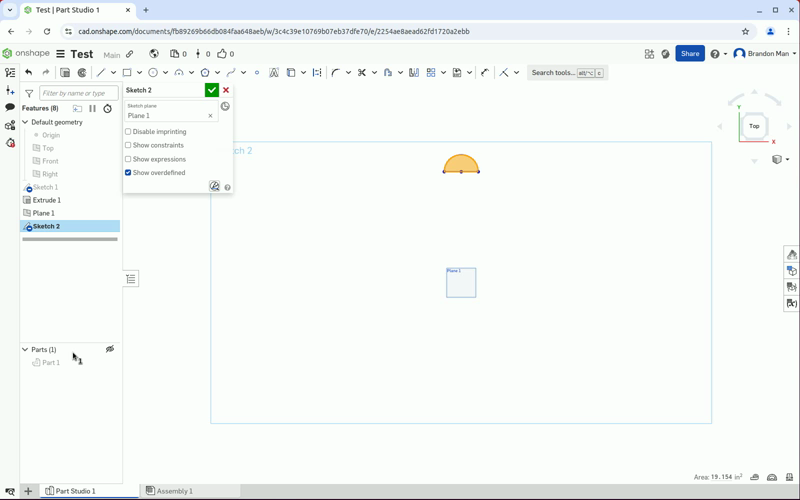
key(shift+y)
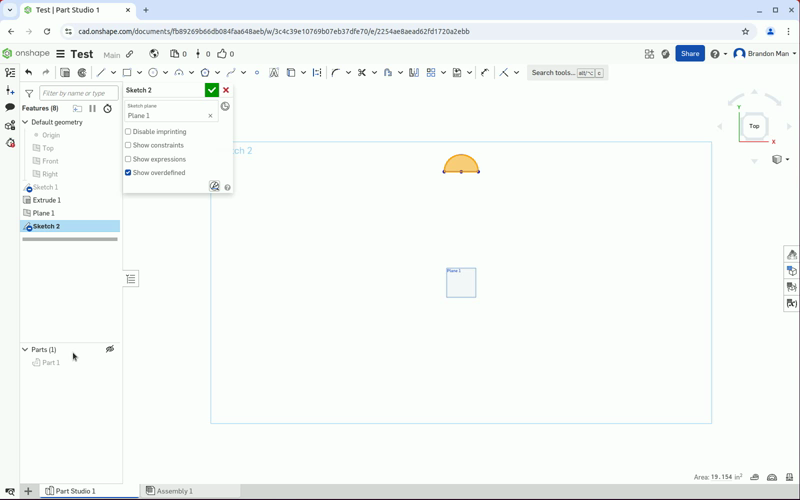
key(shift+e)
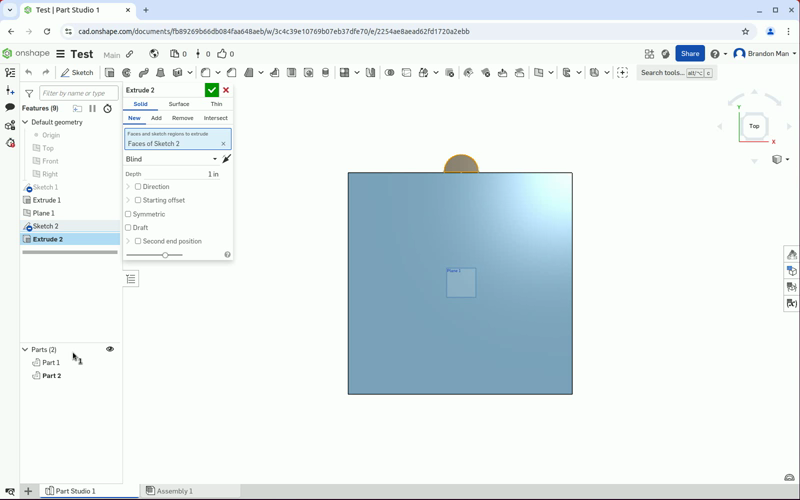
mouse_move(143, 106)
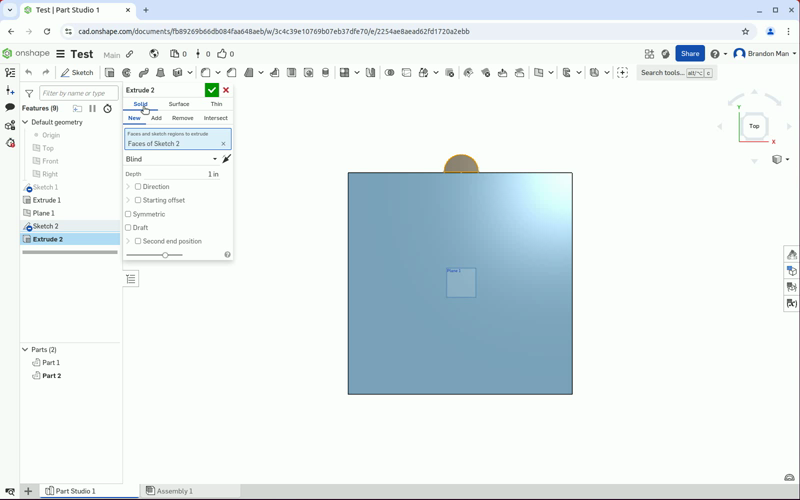
click(143, 106)
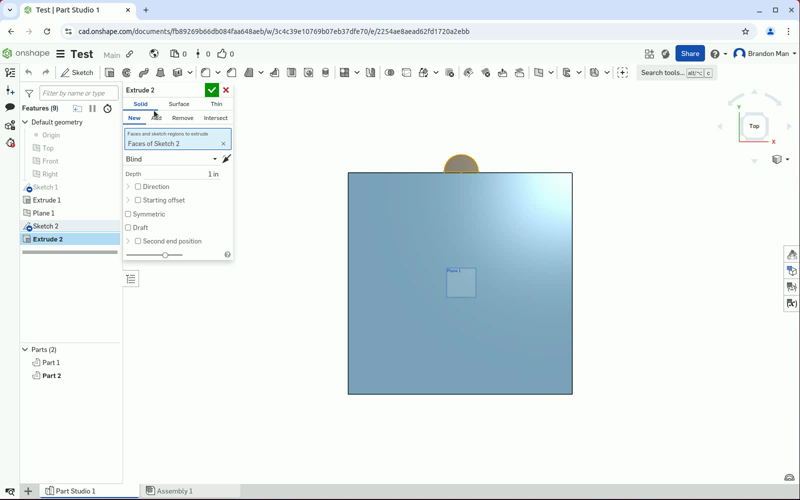
mouse_move(186, 120)
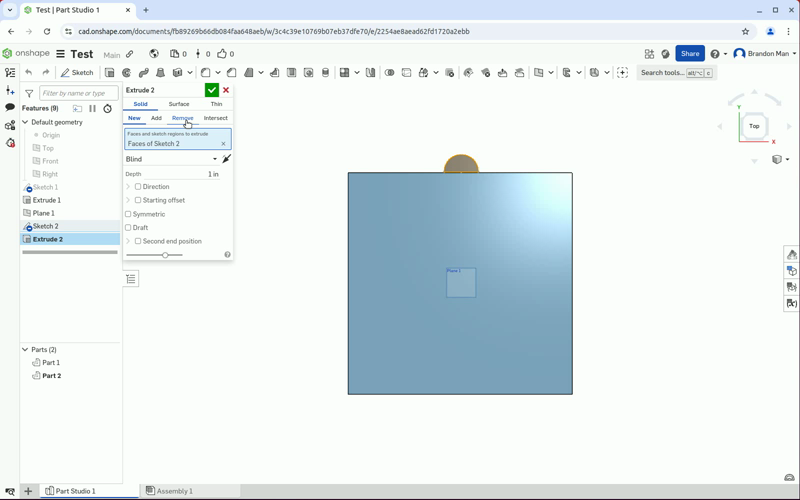
click(186, 120)
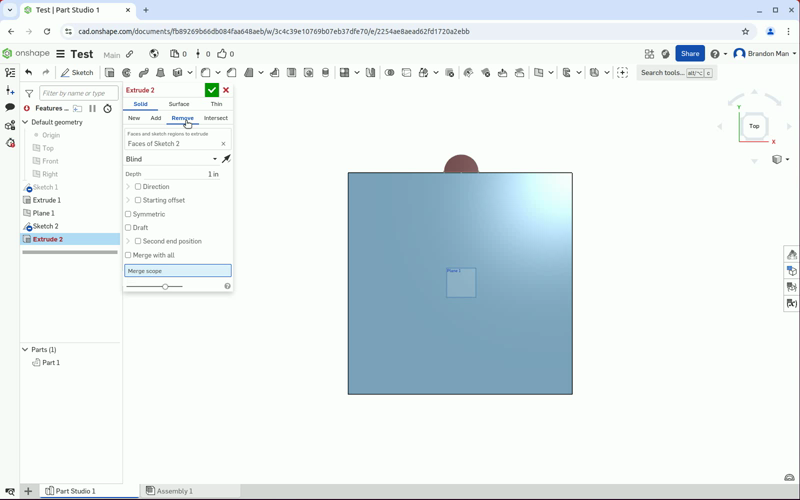
key(tab, 4)
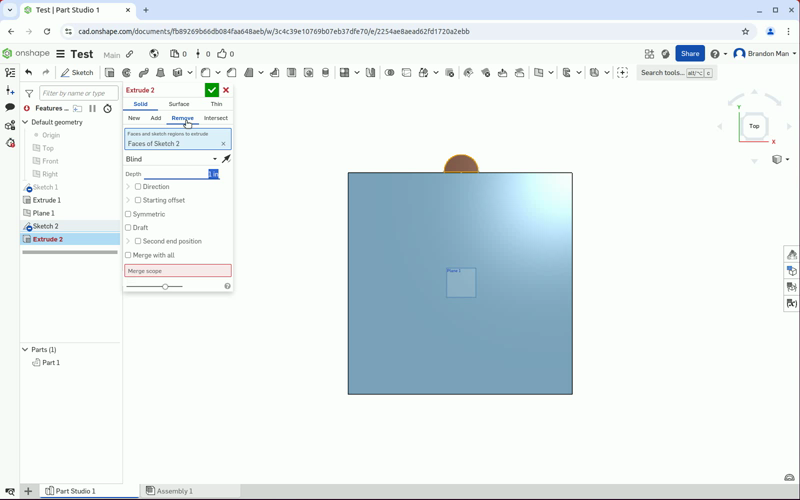
text(6.74)
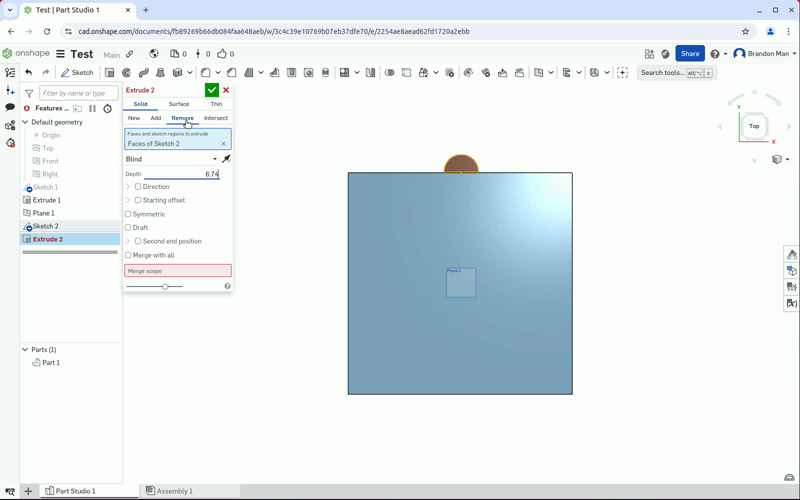
key(tab, 6)
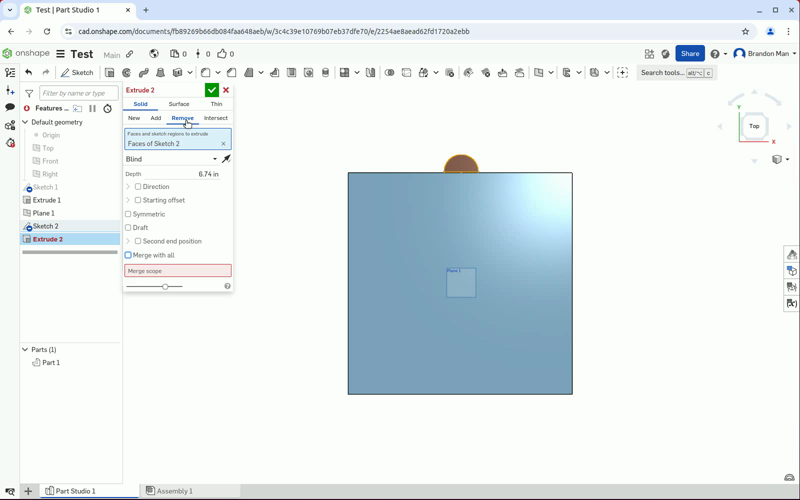
key(space)
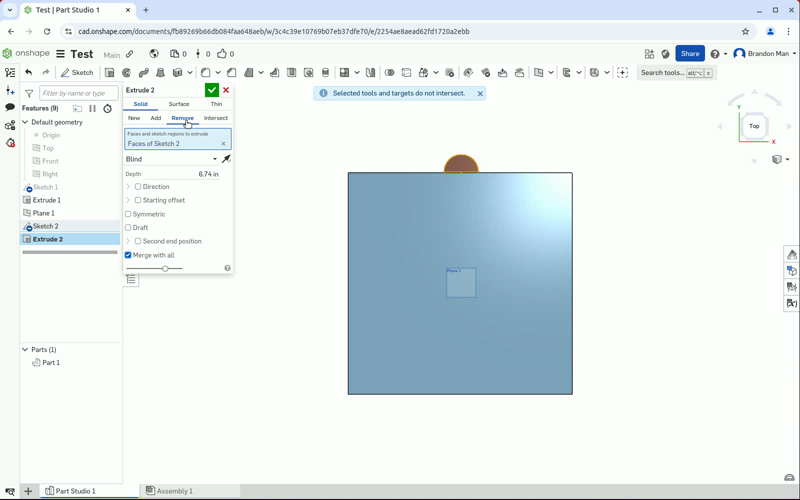
key(enter)
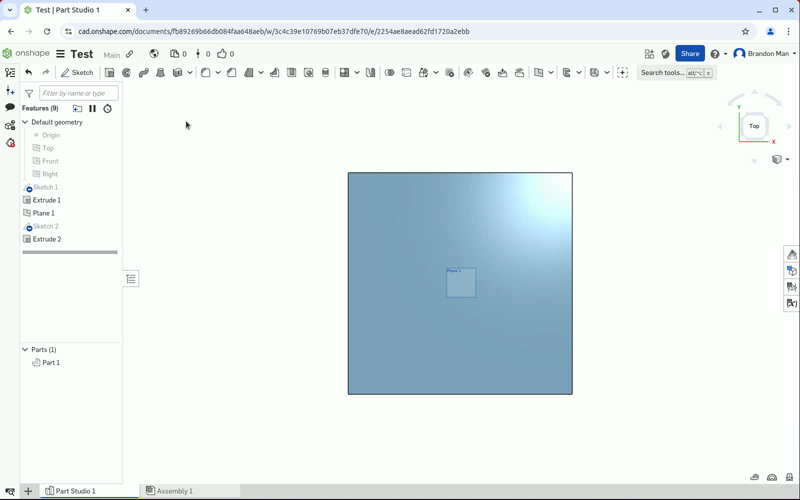
key(shift+h)
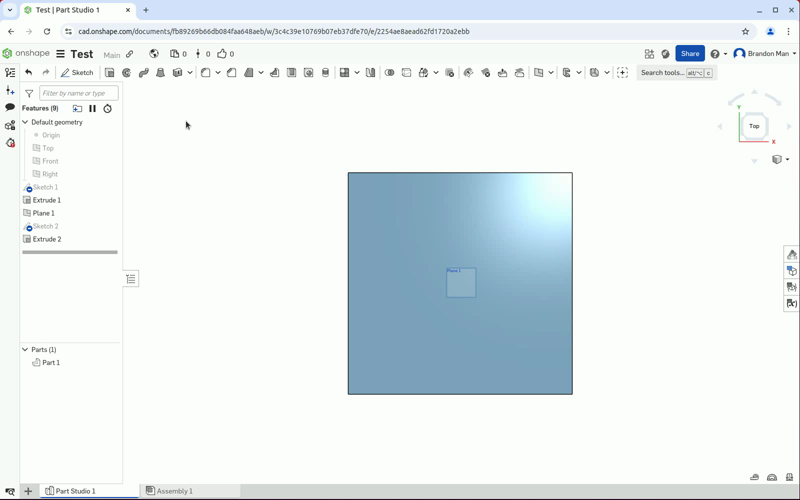
key(shift+h)
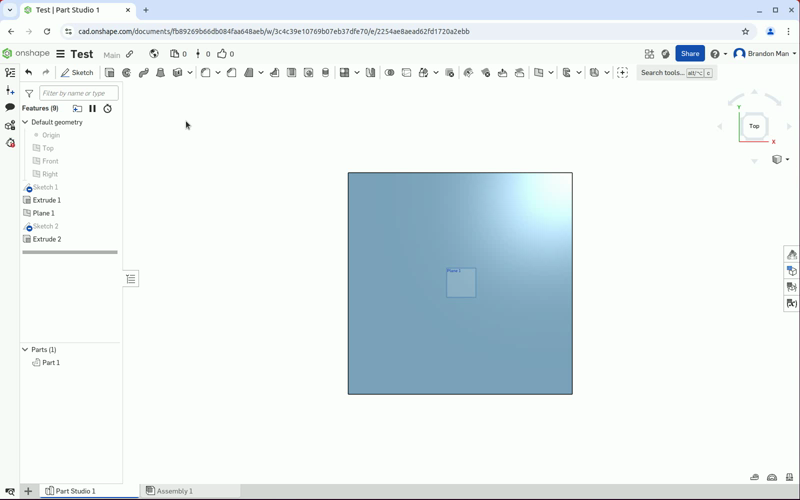
mouse_move(73, 189)
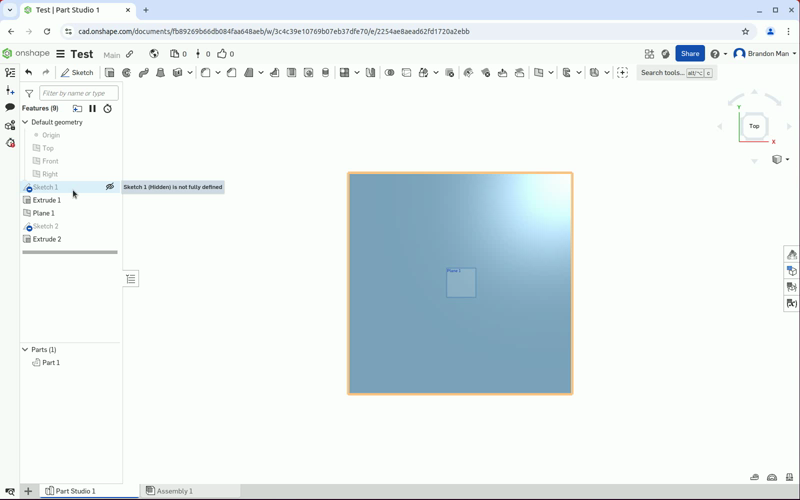
click(73, 189)
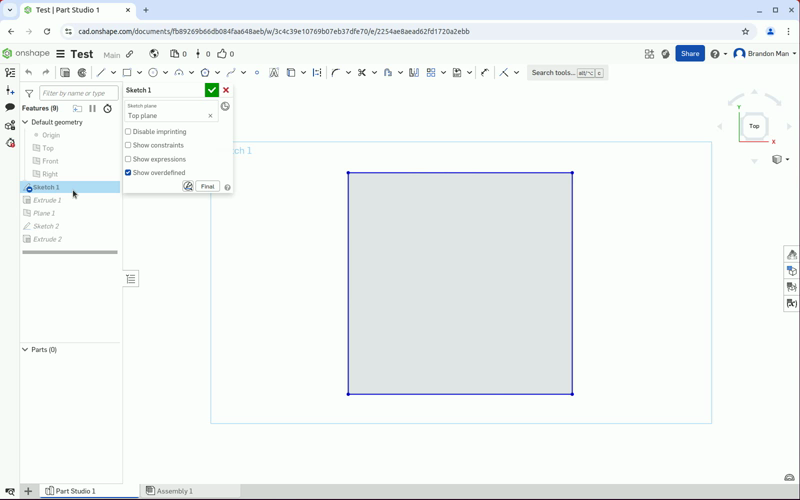
mouse_move(229, 92)
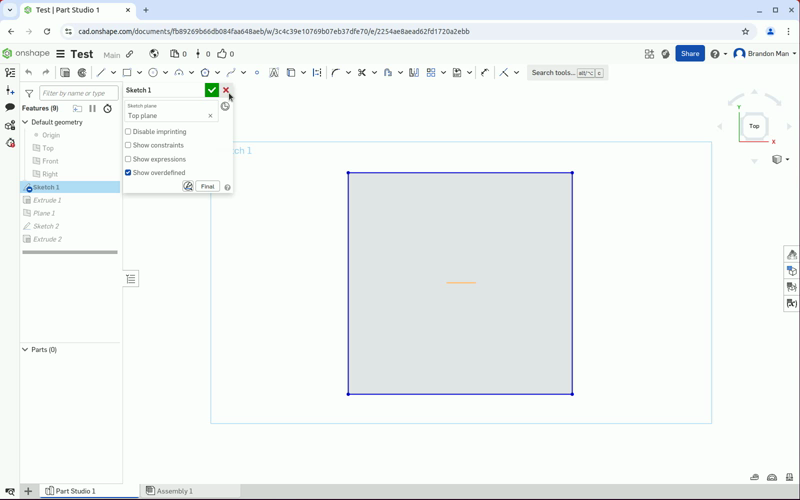
click(229, 92)
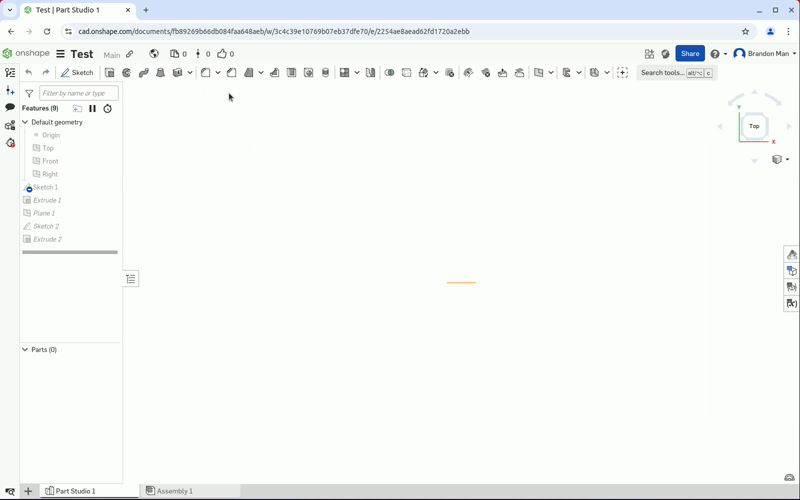
key(shift+s)
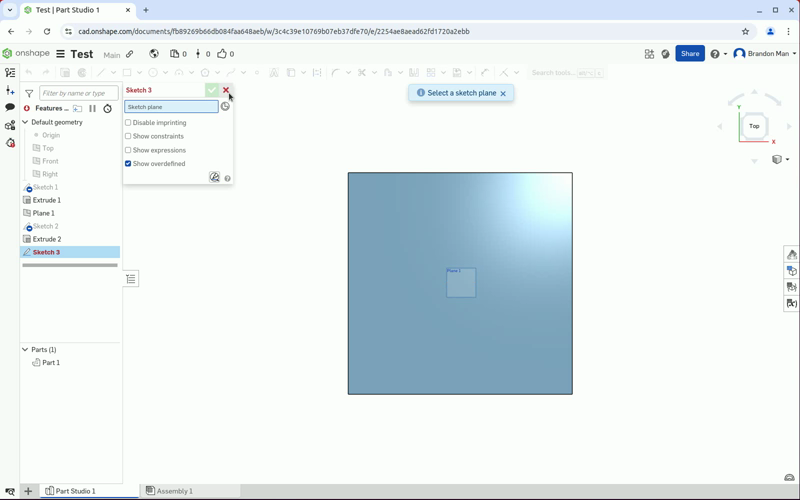
mouse_move(73, 215)
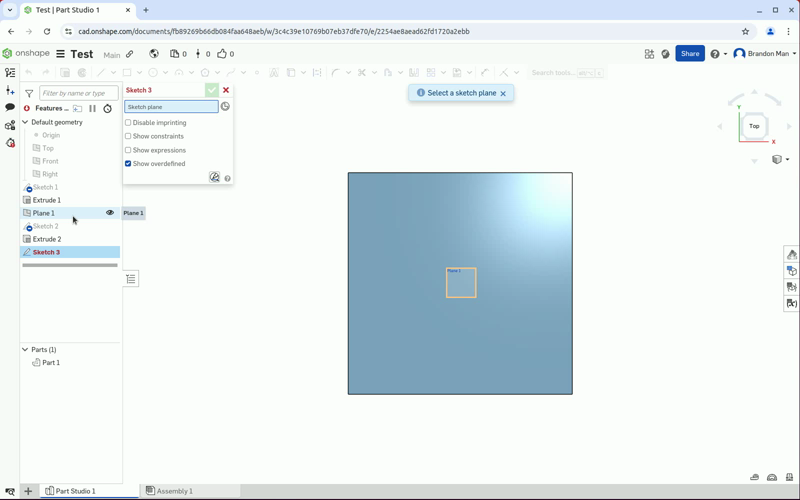
click(73, 215)
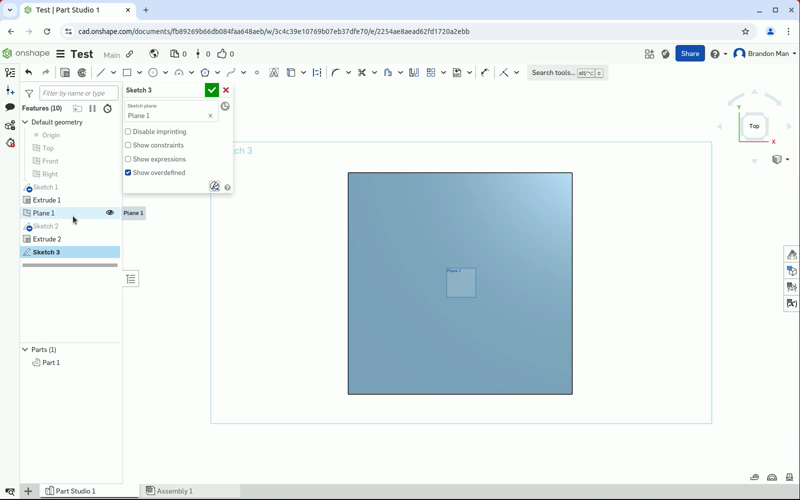
mouse_move(73, 352)
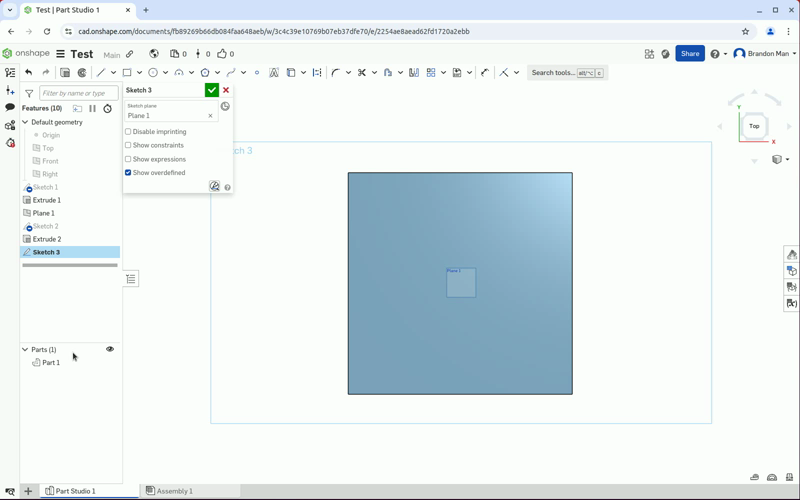
key(y)
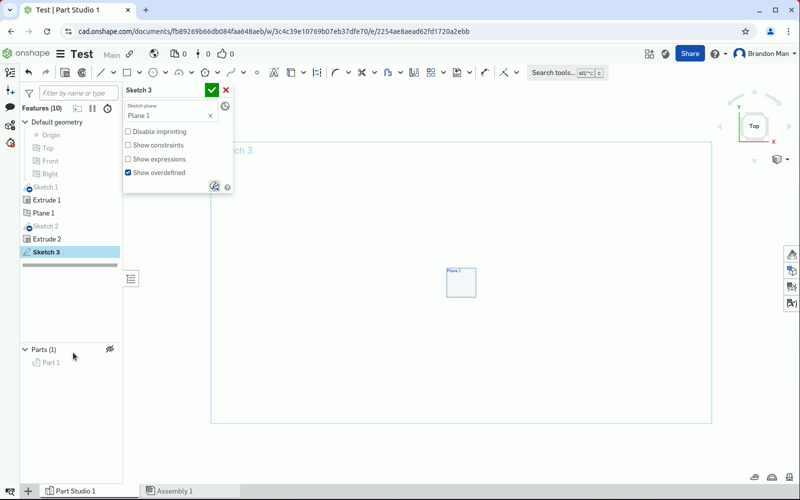
key(a)
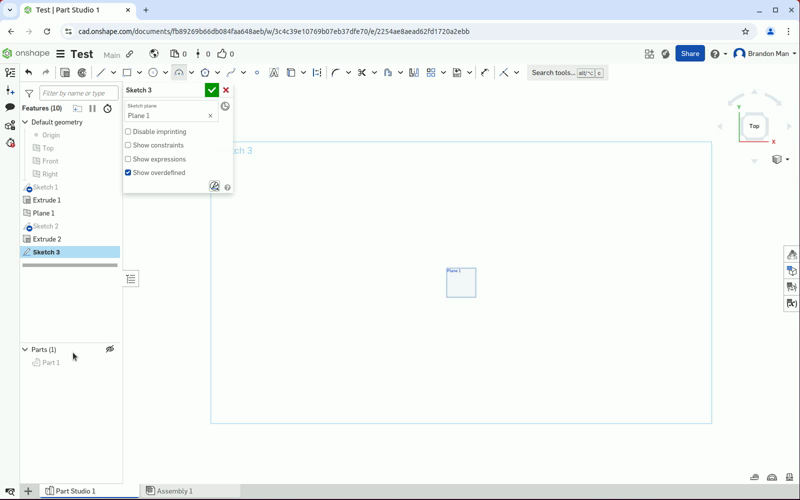
key_down(shift)
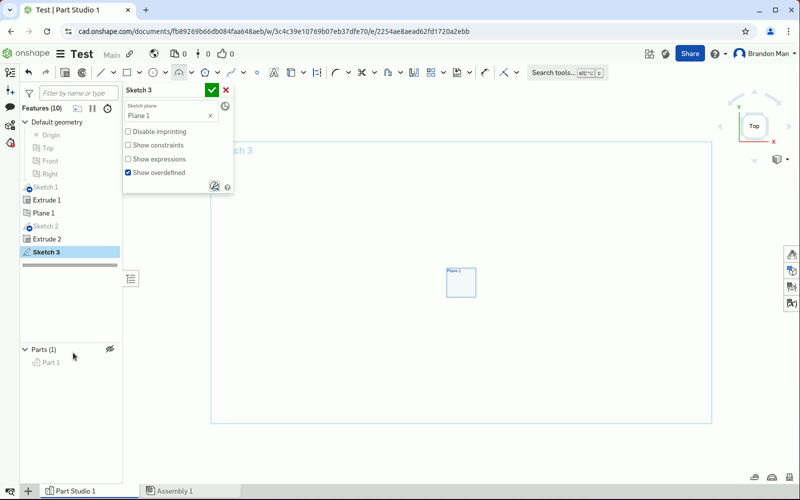
mouse_move(444, 394)
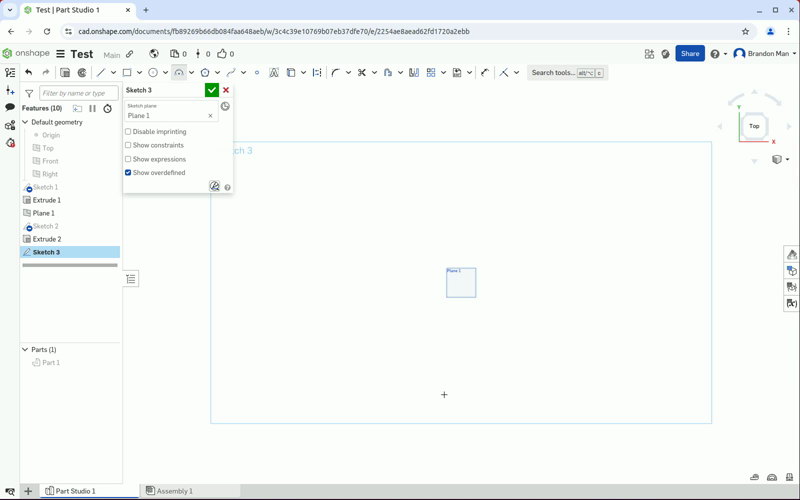
click(444, 394)
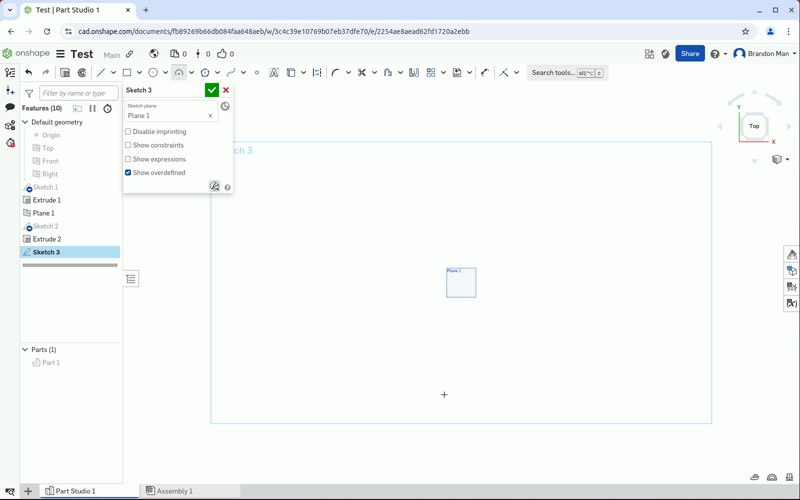
key_up(shift)
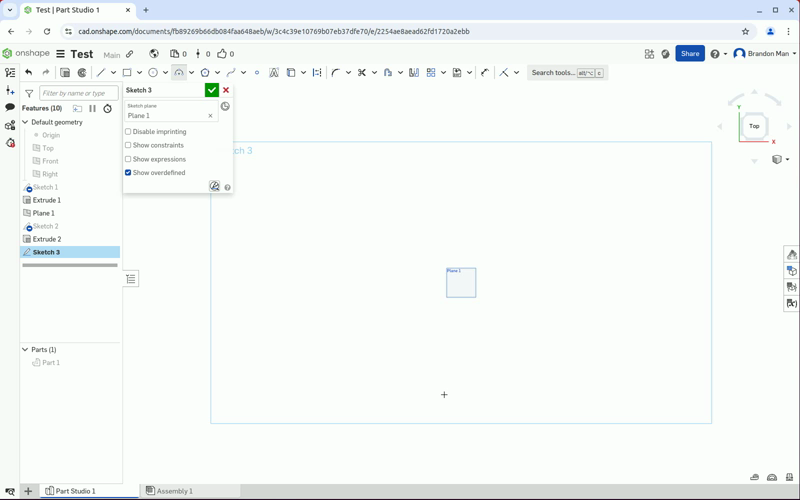
key_down(shift)
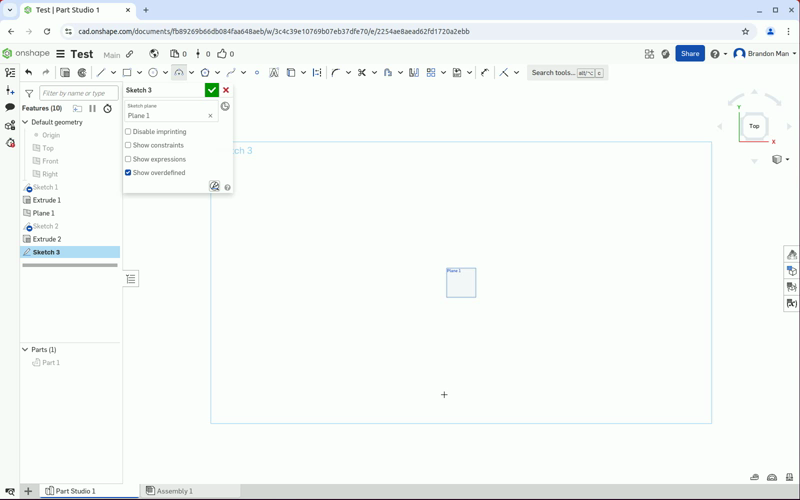
mouse_move(478, 394)
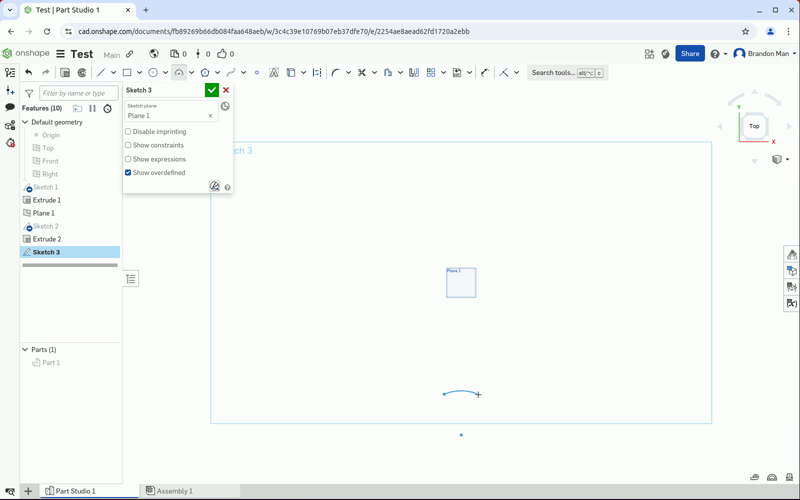
click(478, 394)
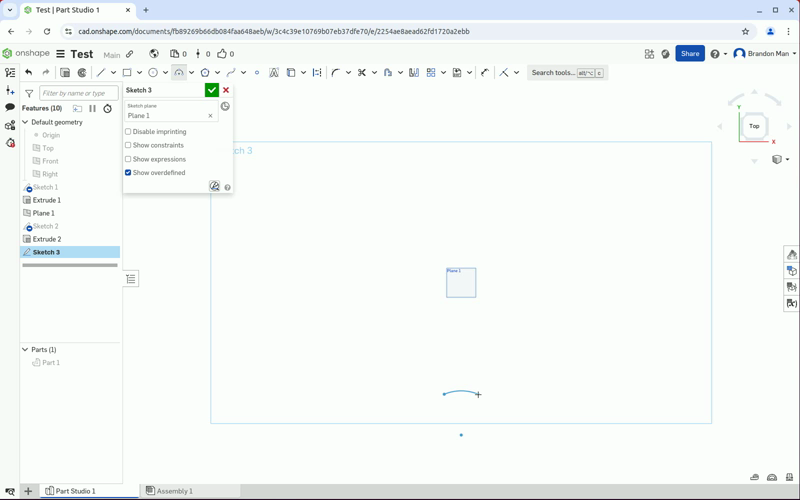
mouse_move(461, 411)
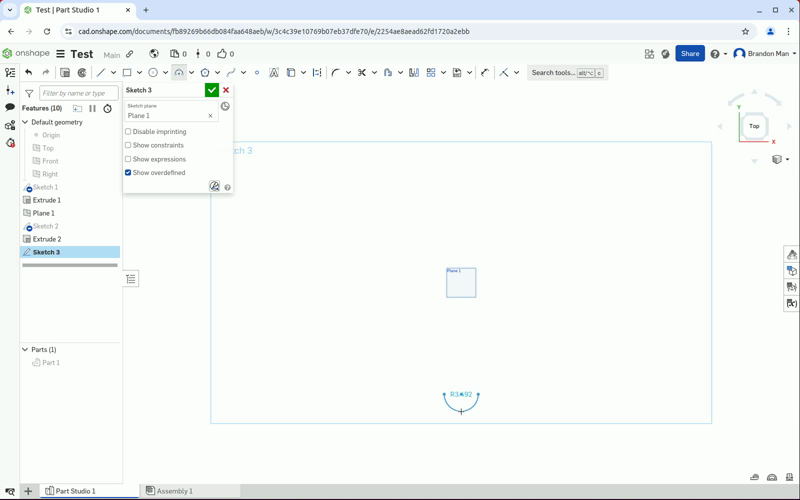
click(461, 411)
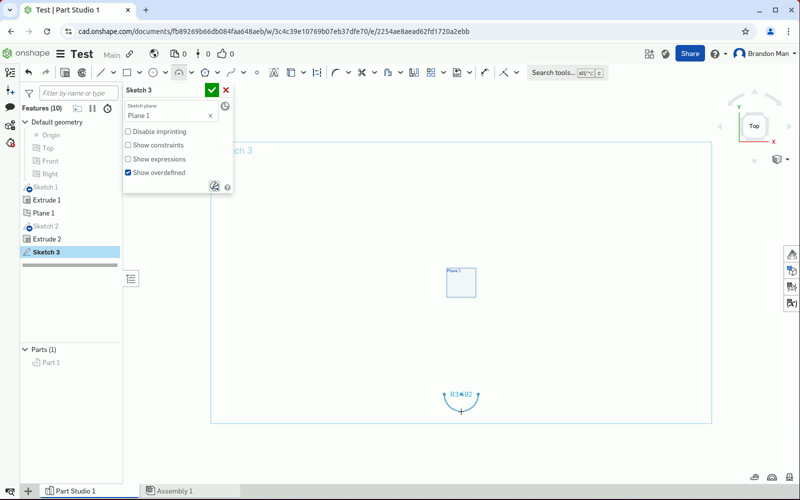
key_up(shift)
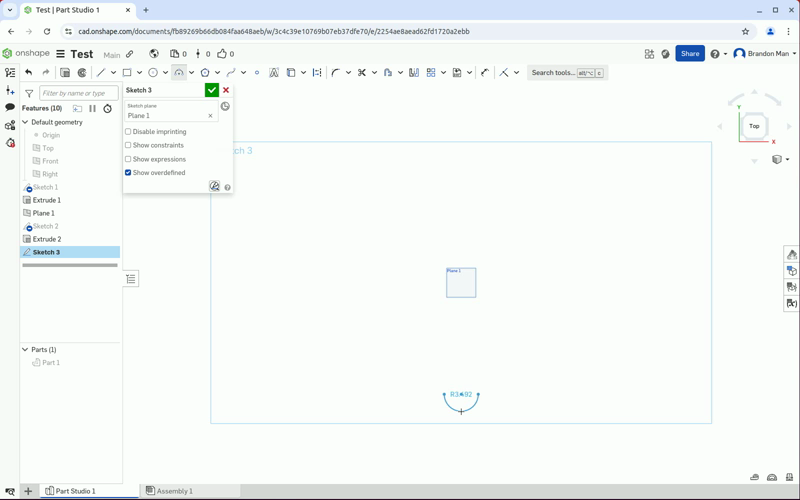
key(esc)
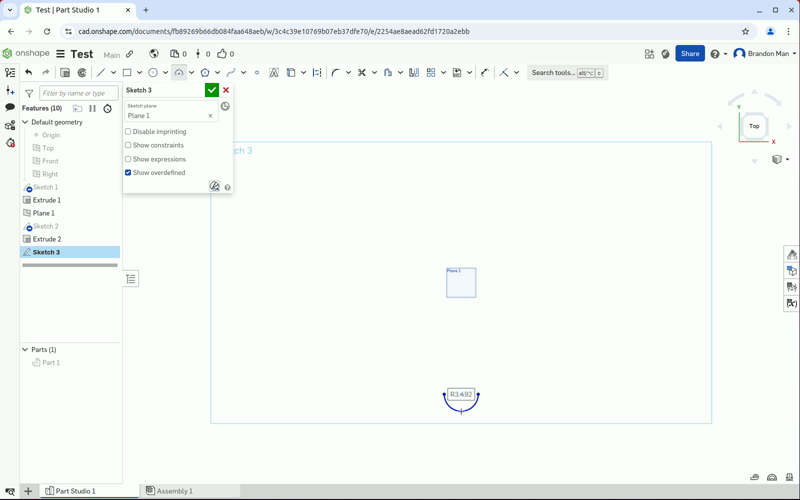
key(l)
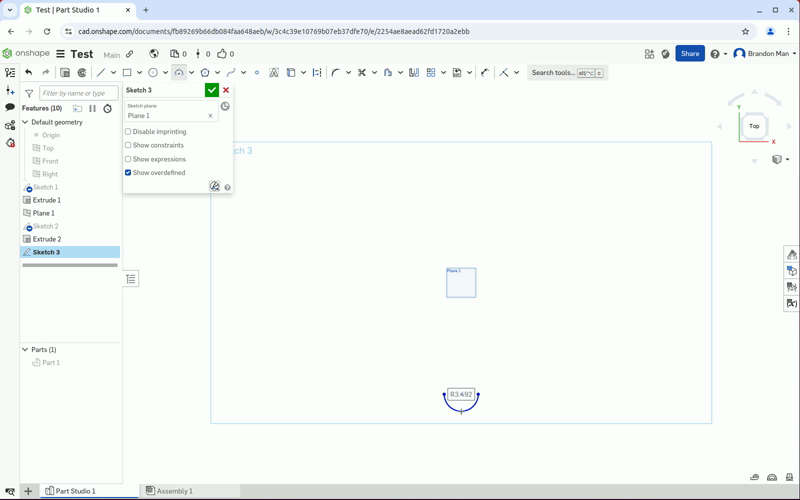
mouse_move(478, 394)
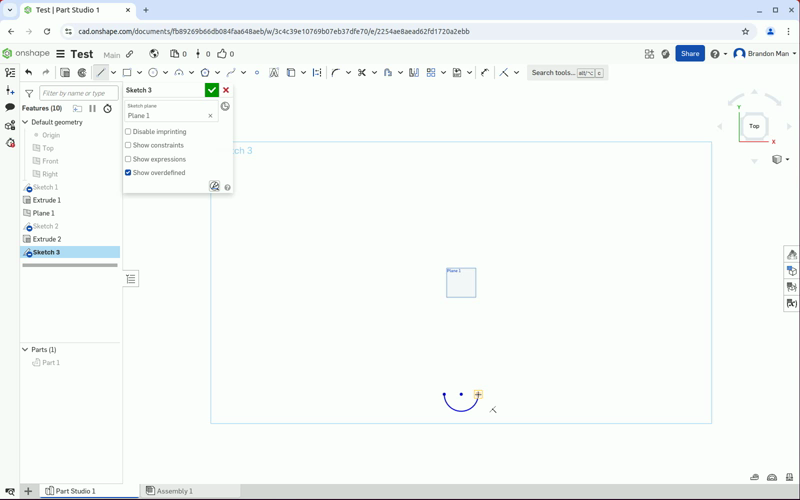
click(478, 394)
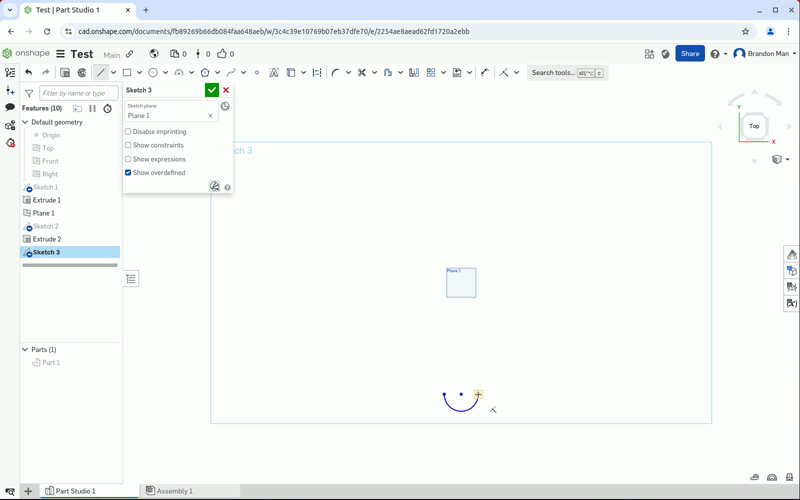
key_down(shift)
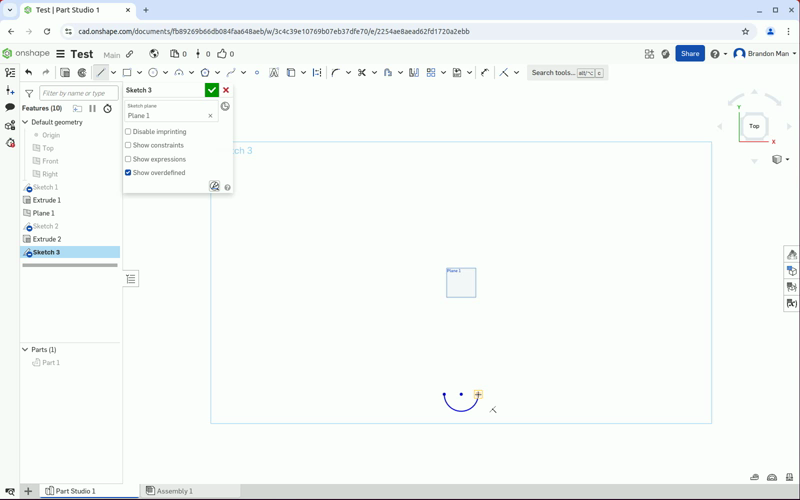
mouse_move(508, 394)
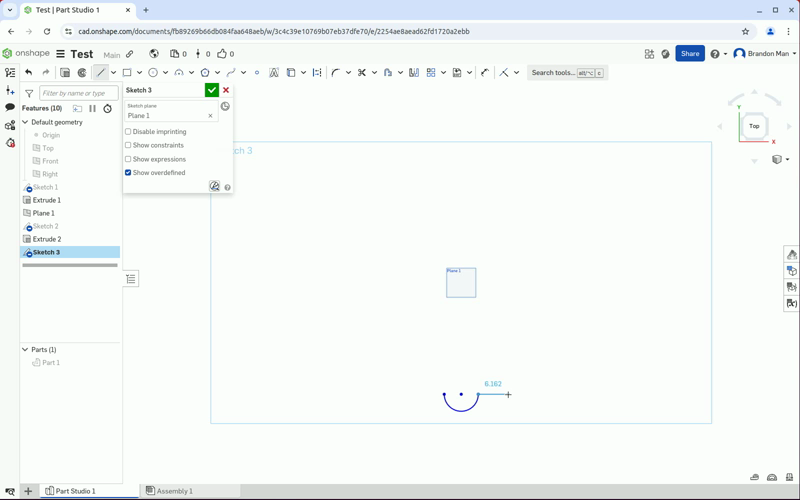
mouse_move(461, 394)
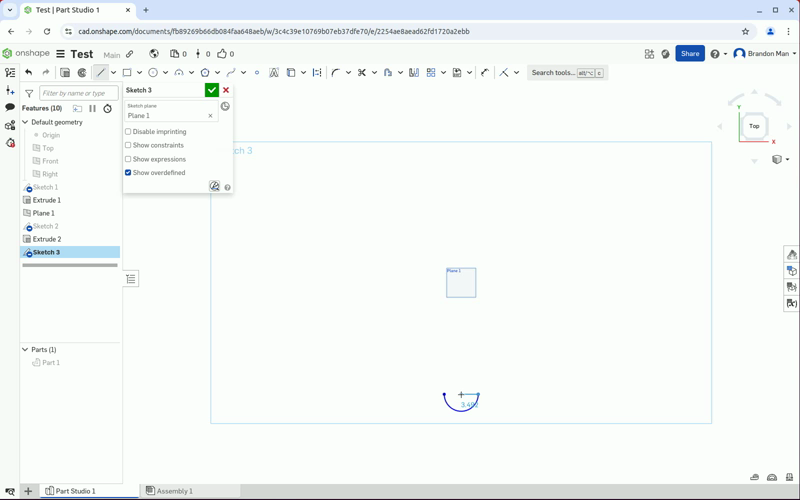
click(461, 394)
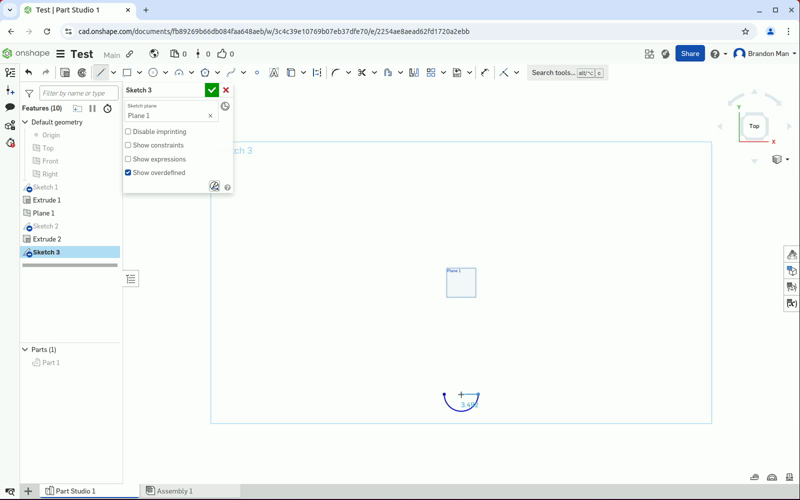
key_up(shift)
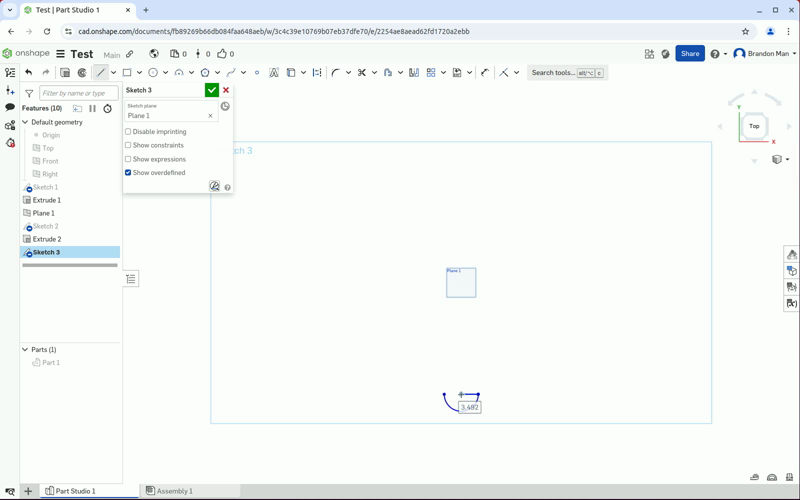
mouse_move(491, 394)
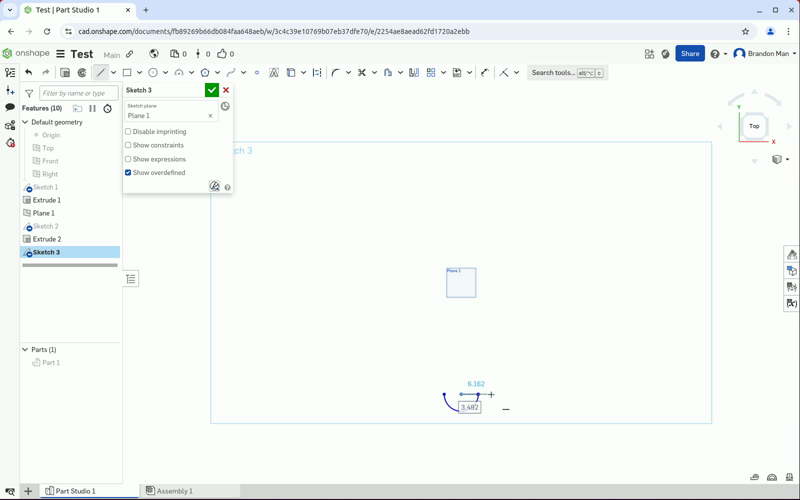
key_down(shift)
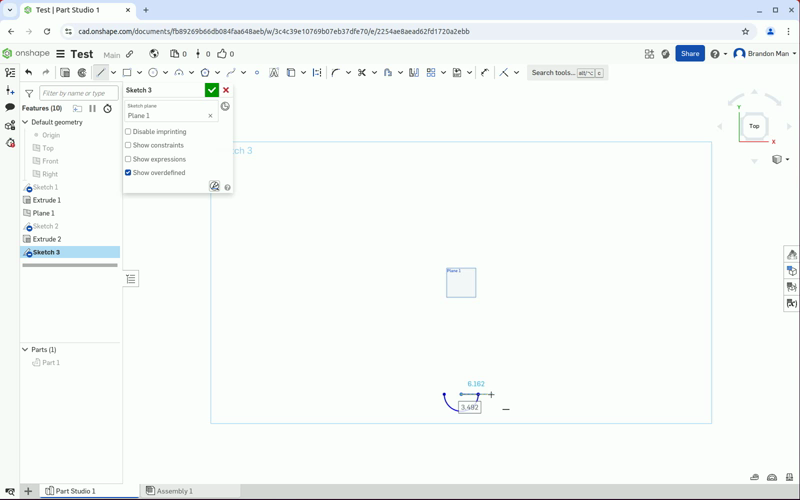
mouse_move(444, 394)
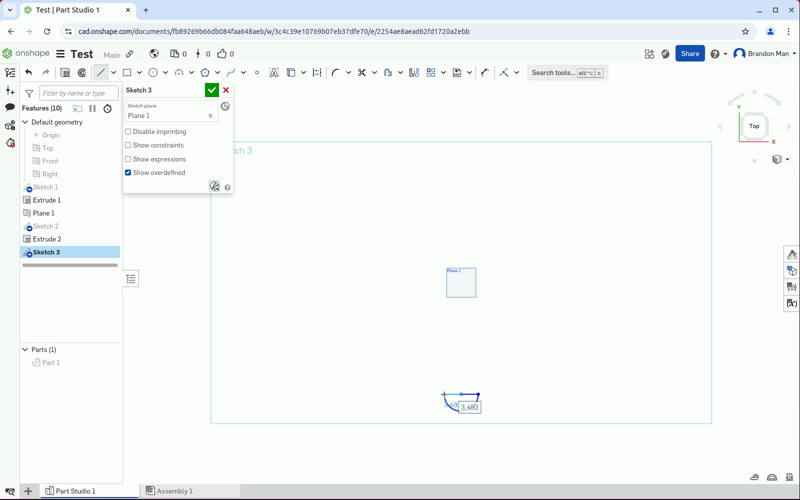
key_up(shift)
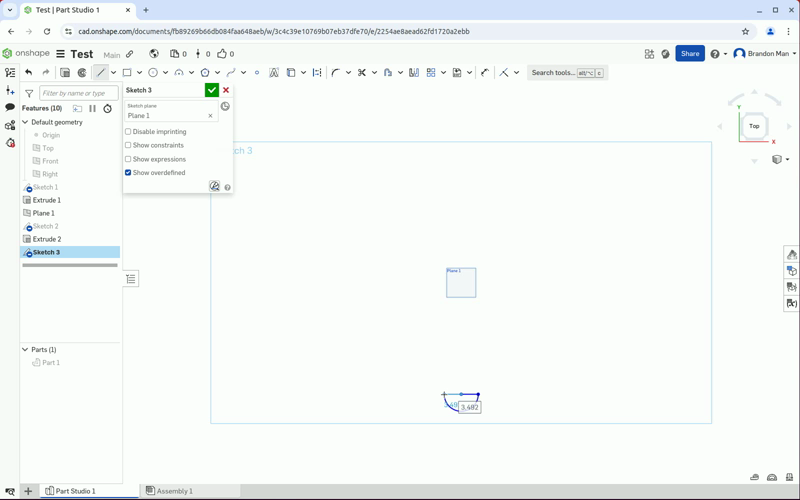
click(444, 394)
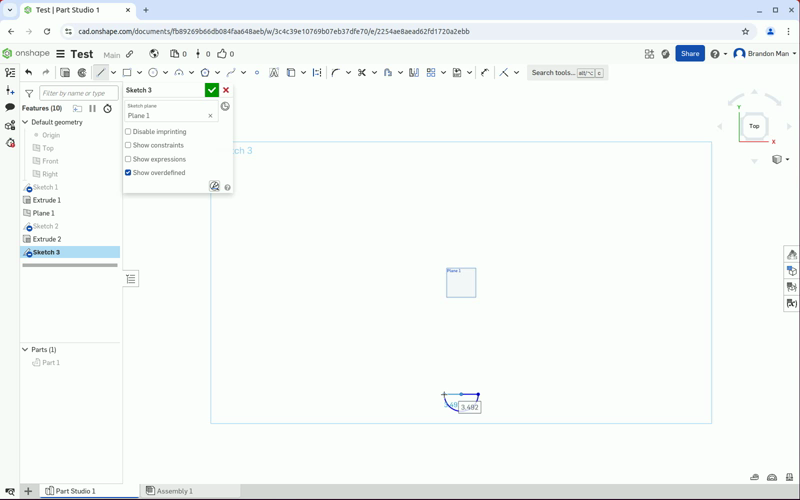
key(esc)
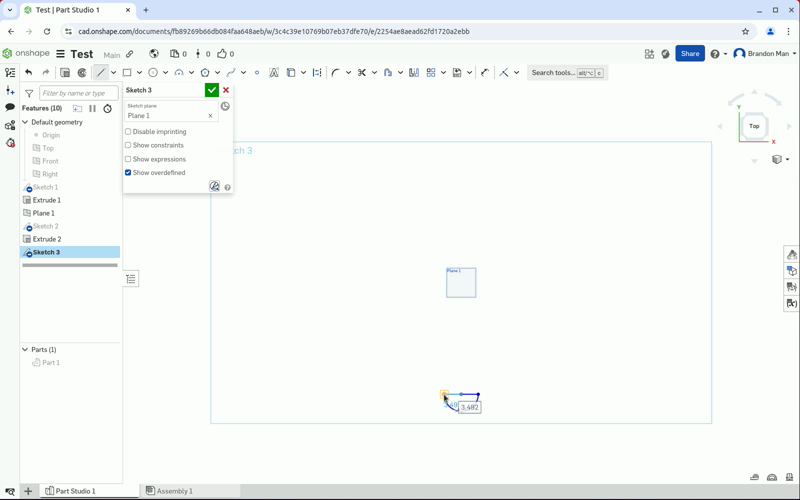
mouse_move(472, 400)
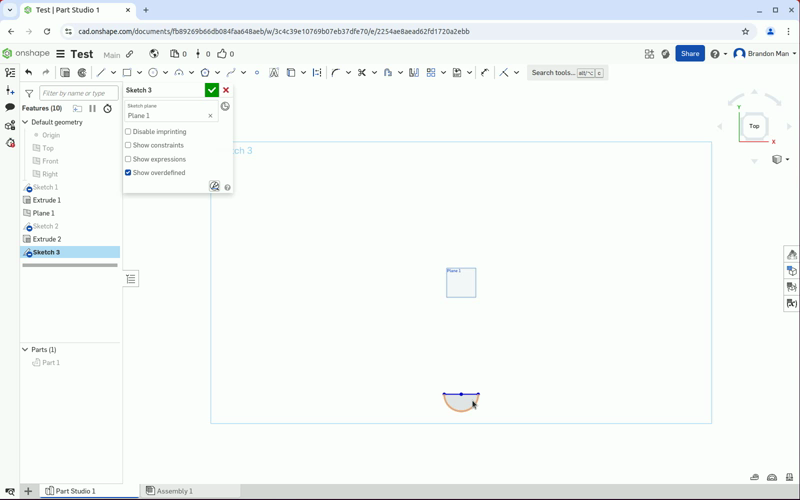
scroll(6)
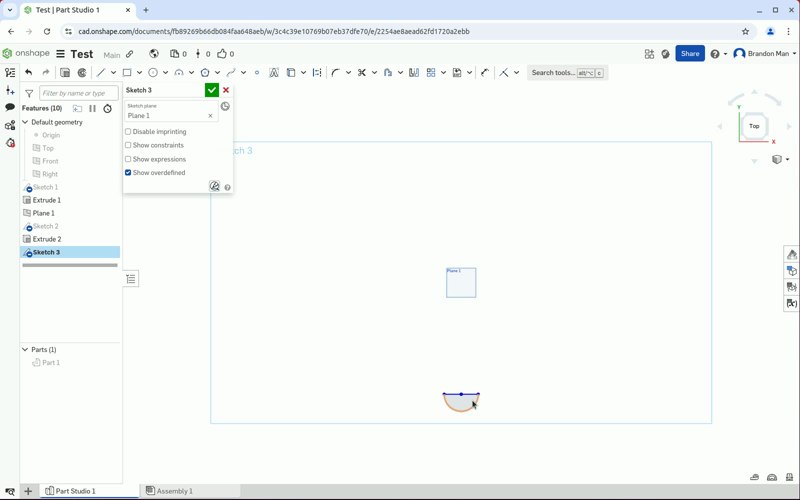
scroll(6)
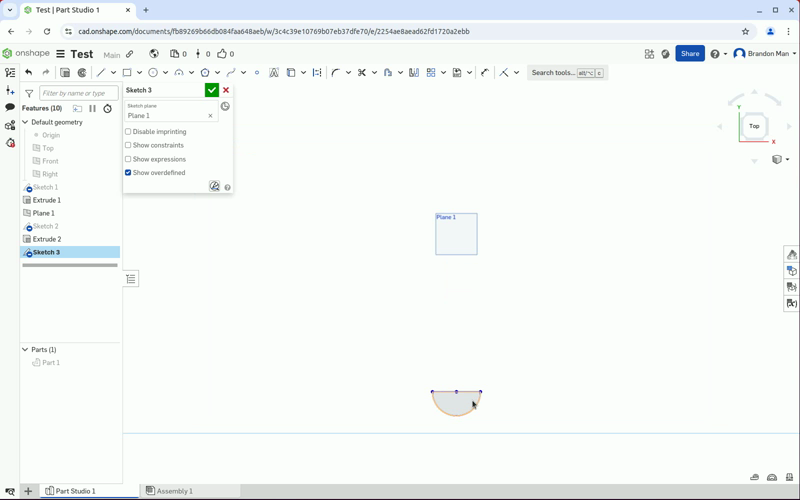
scroll(6)
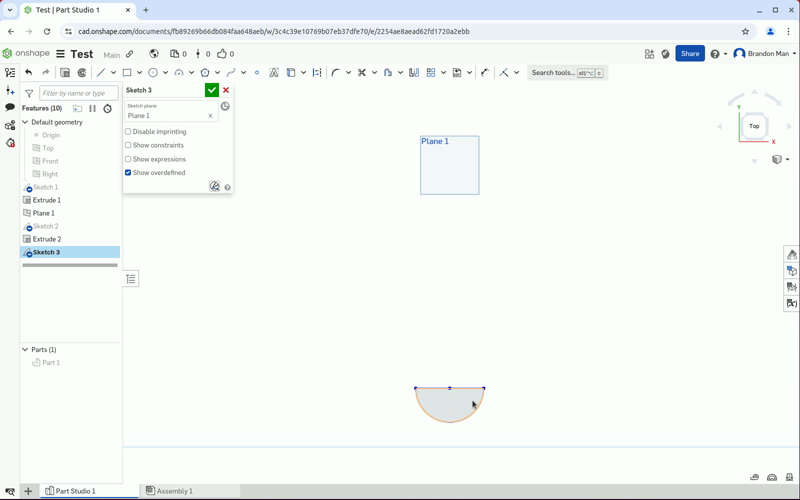
scroll(6)
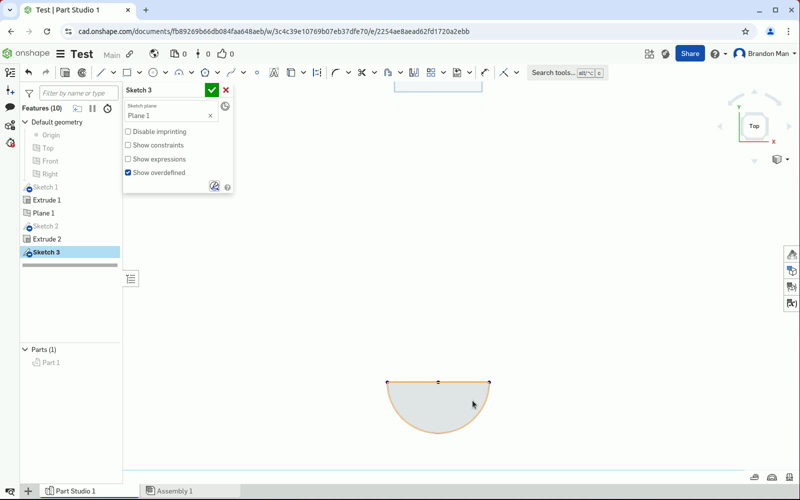
scroll(6)
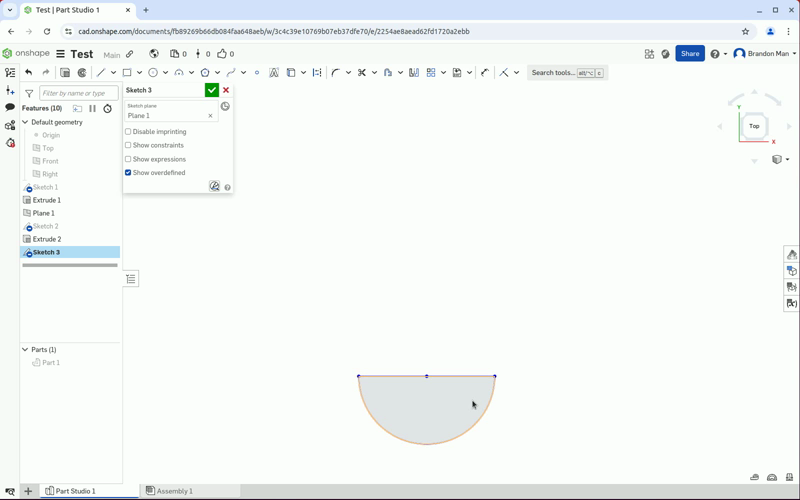
scroll(6)
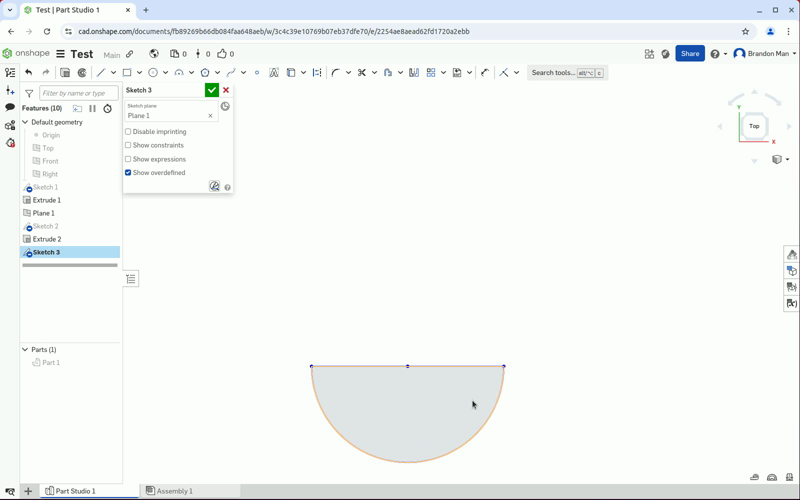
scroll(6)
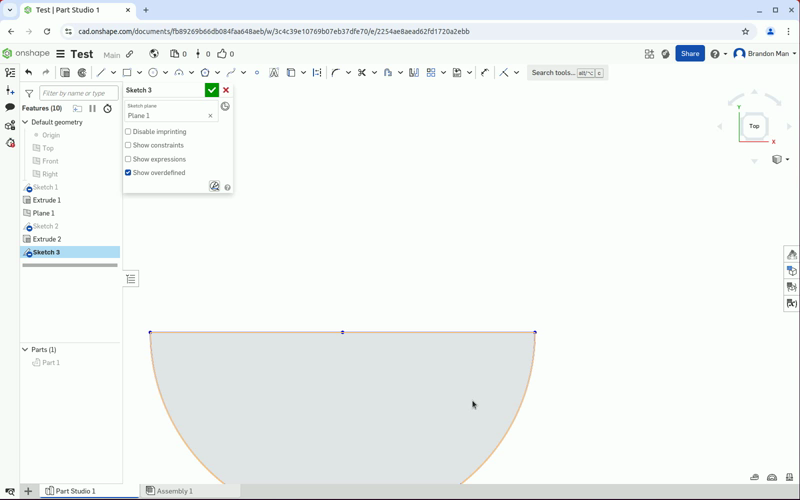
click(472, 400)
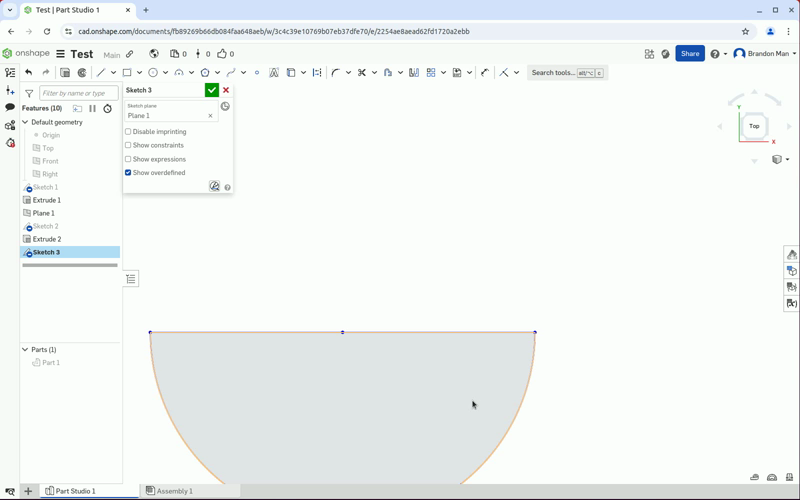
scroll(-6)
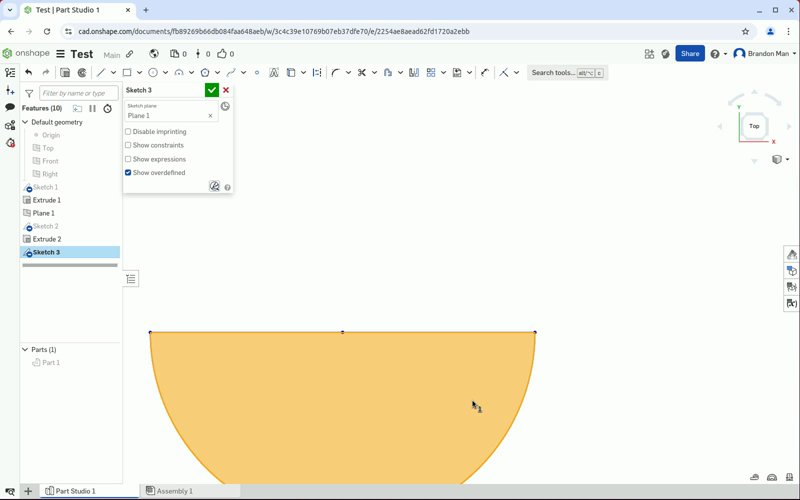
scroll(-6)
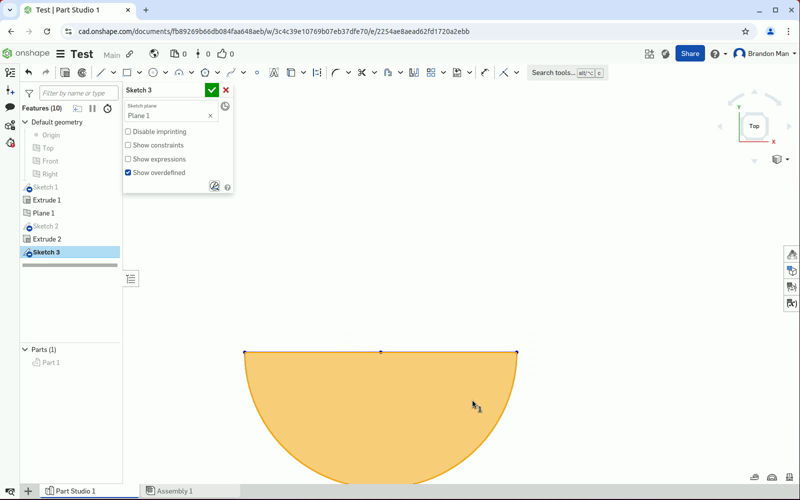
scroll(-6)
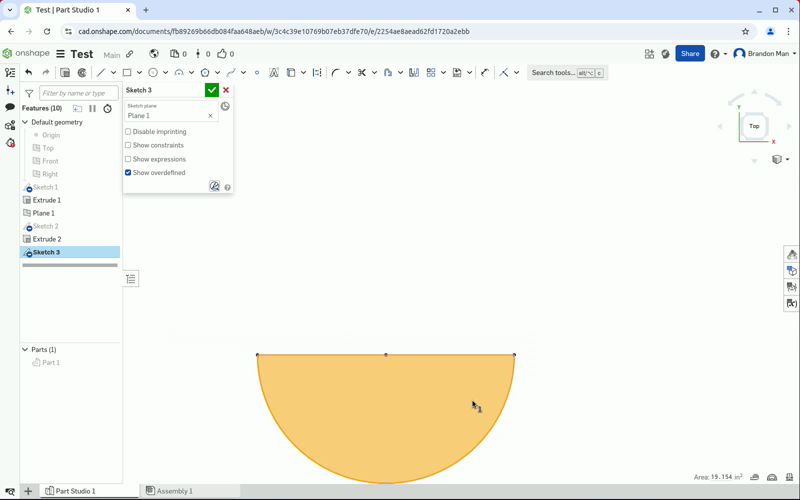
scroll(-6)
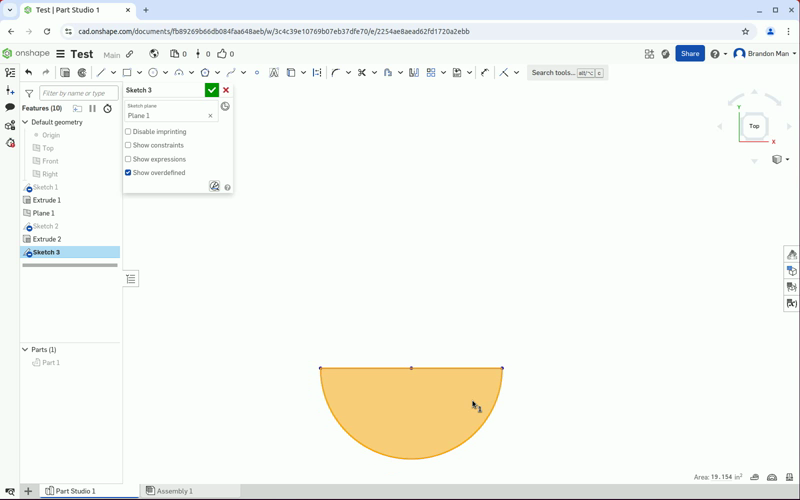
scroll(-6)
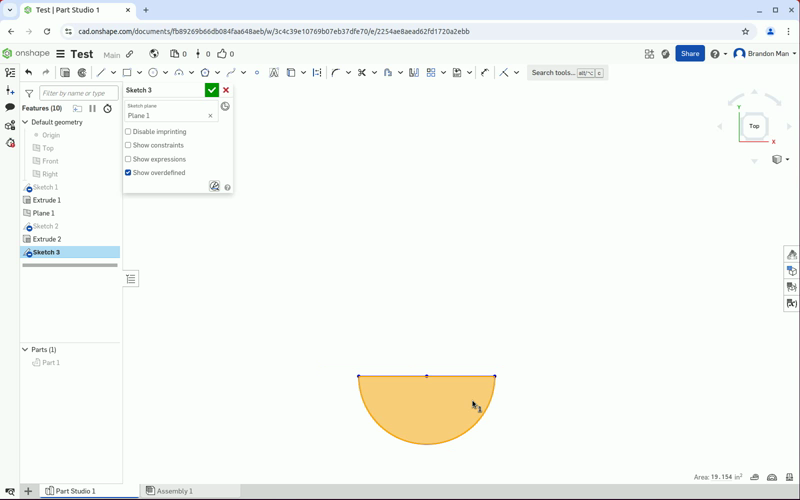
scroll(-6)
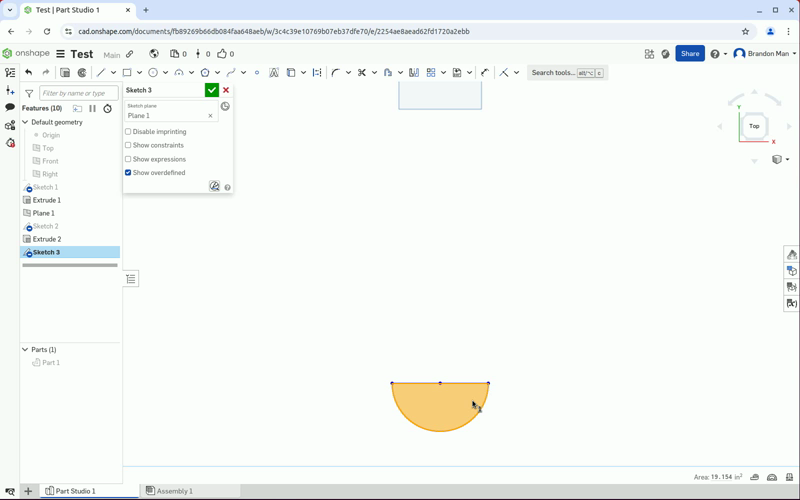
scroll(-6)
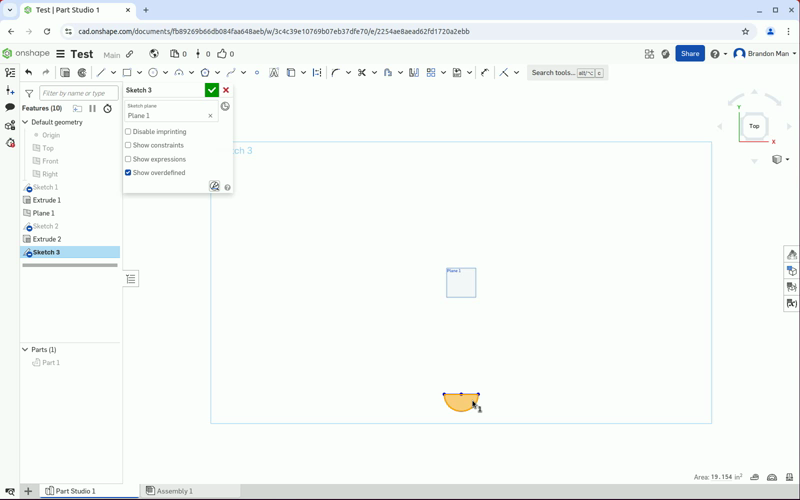
mouse_move(73, 352)
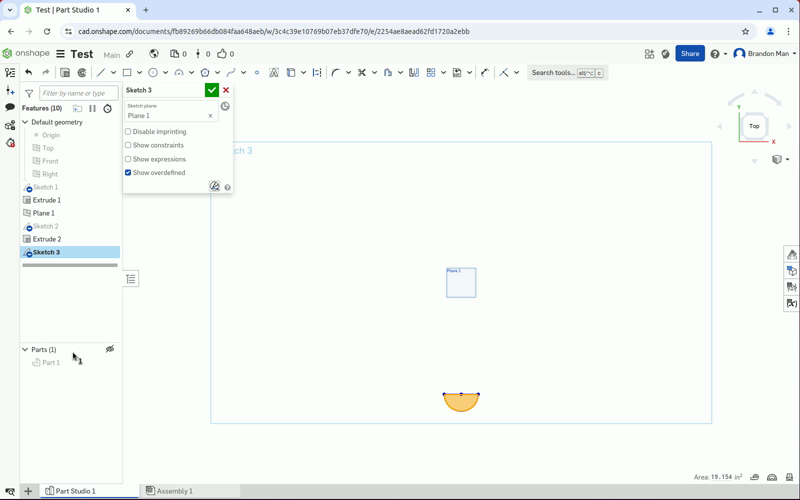
key(shift+y)
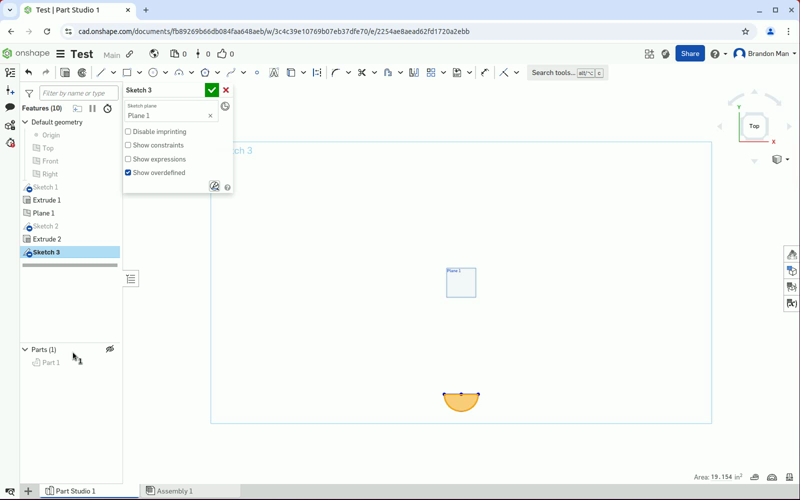
key(shift+e)
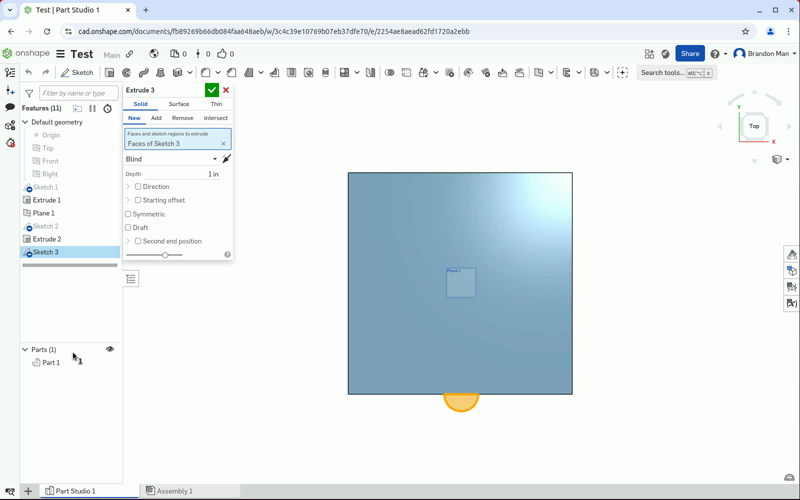
mouse_move(143, 106)
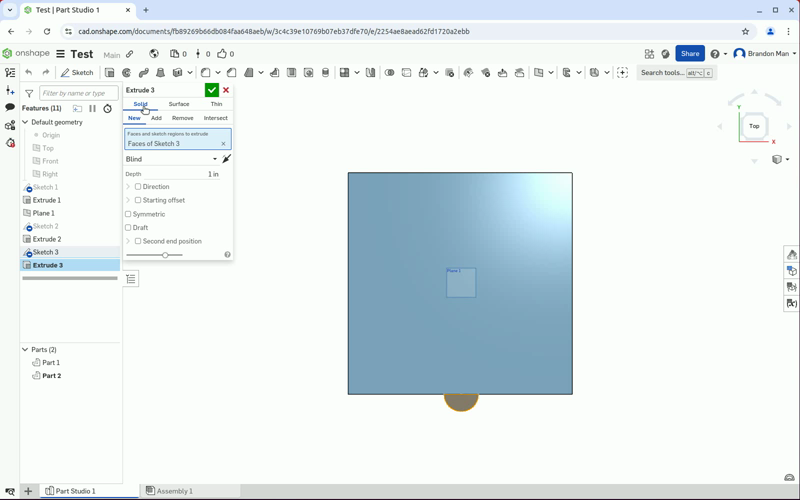
click(143, 106)
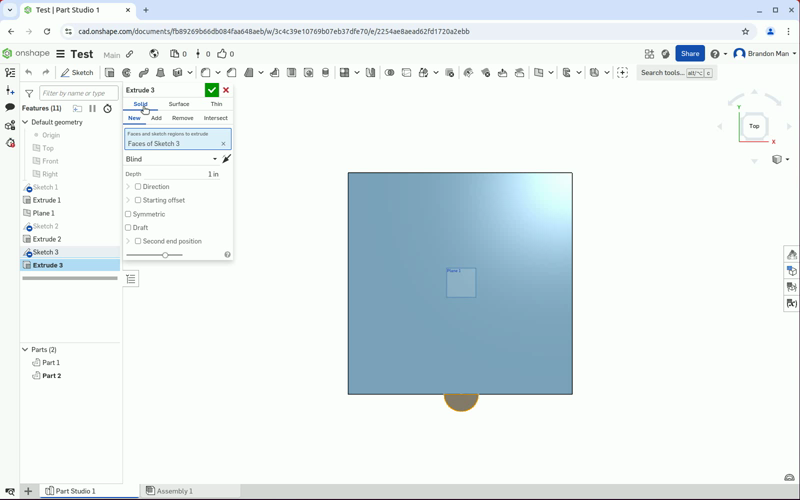
mouse_move(186, 120)
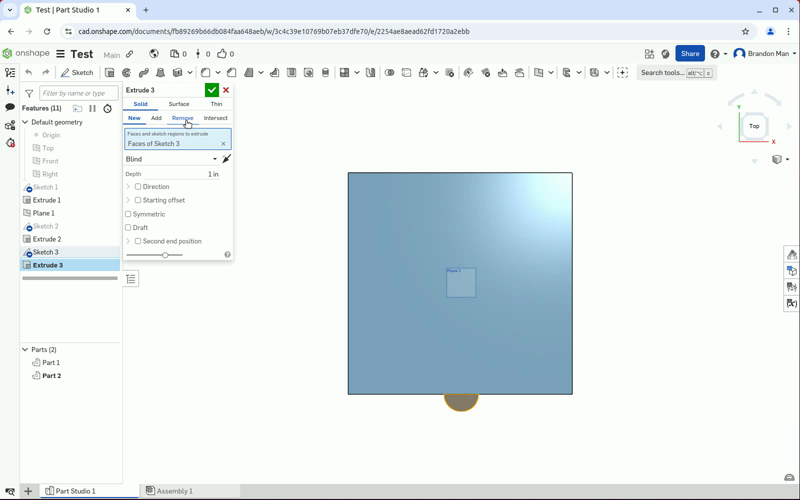
click(186, 120)
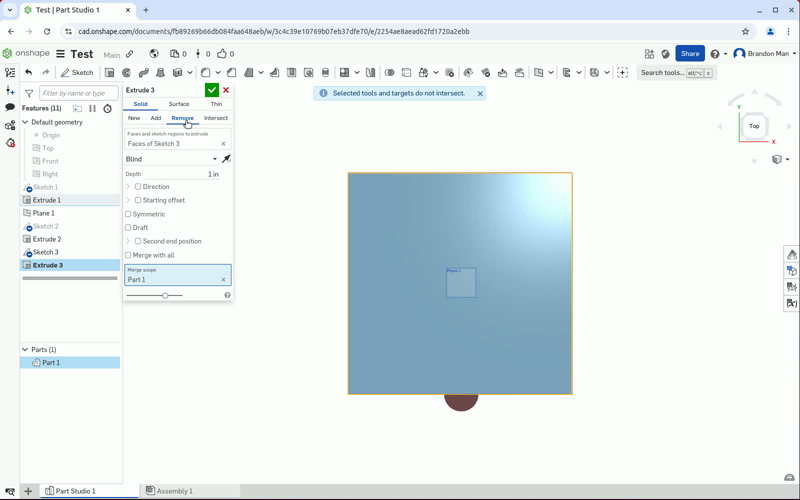
key(tab, 4)
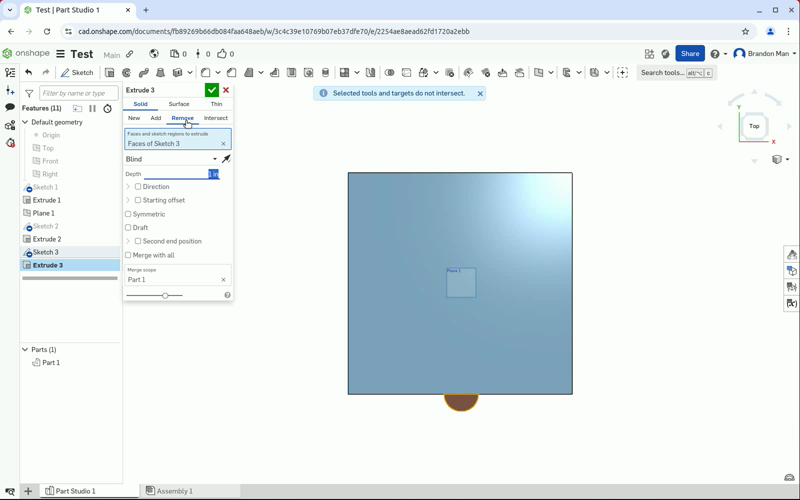
text(6.74)
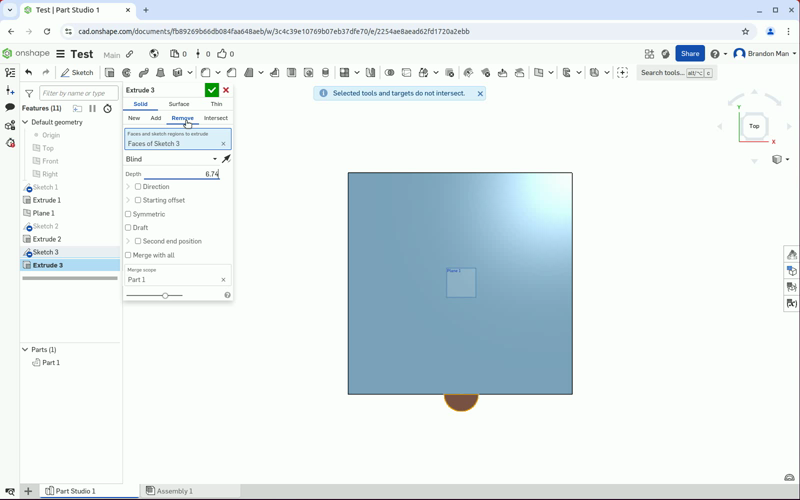
key(tab, 6)
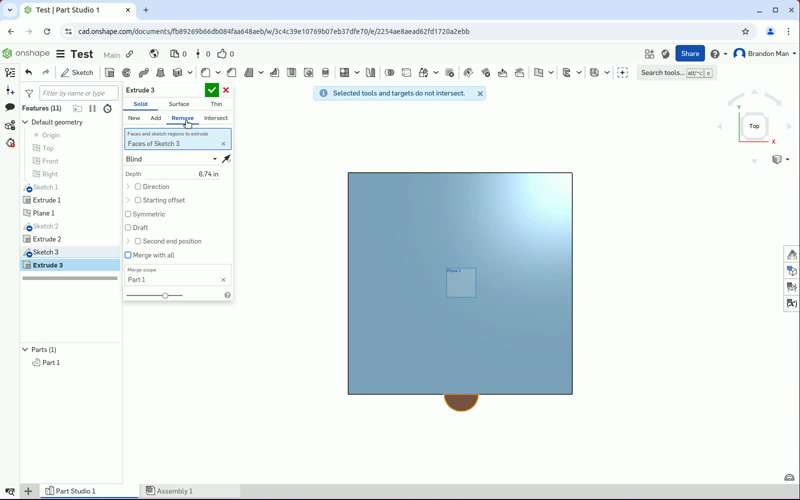
key(space)
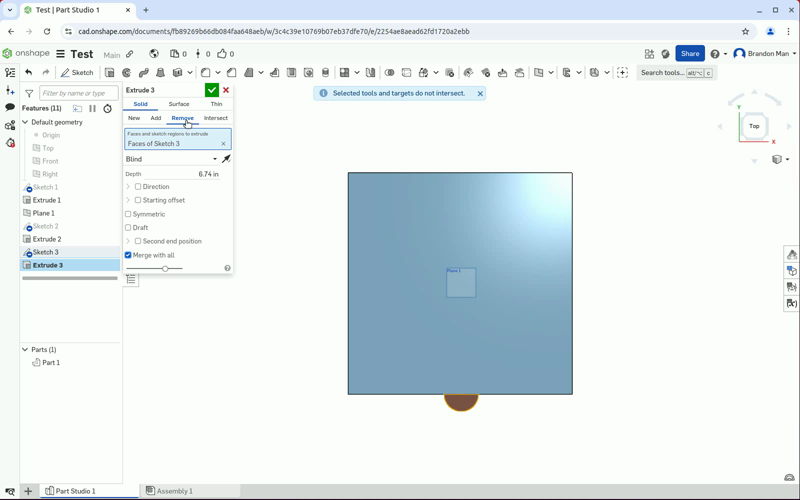
key(enter)
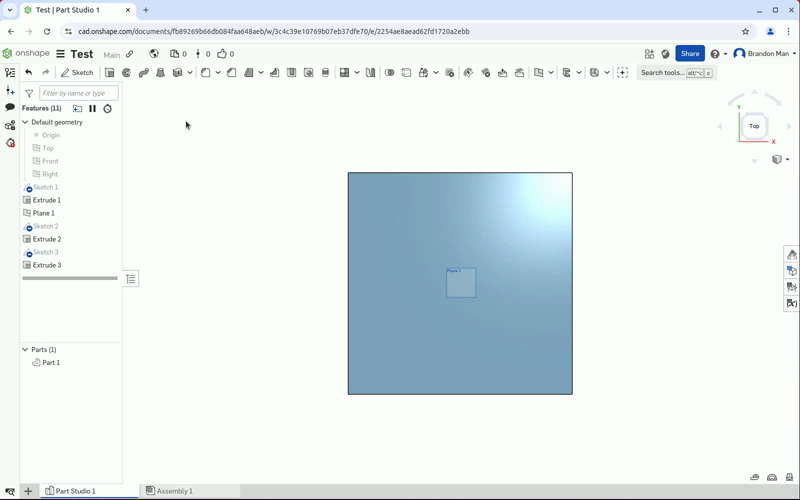
key(shift+h)
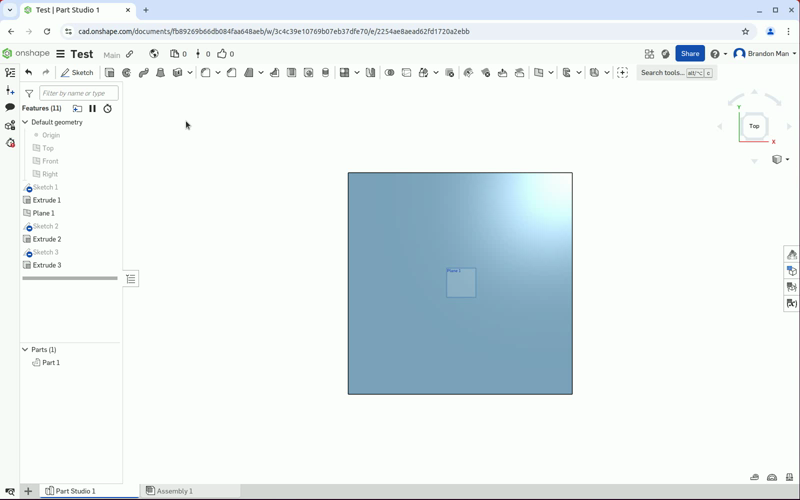
key(shift+h)
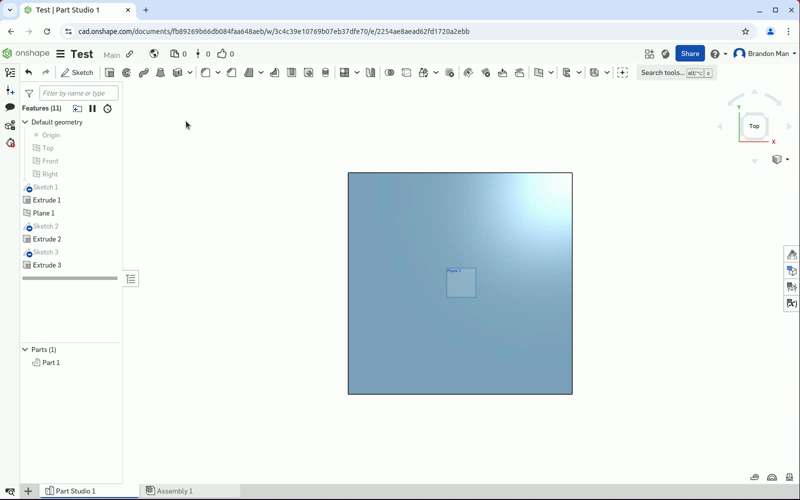
mouse_move(73, 189)
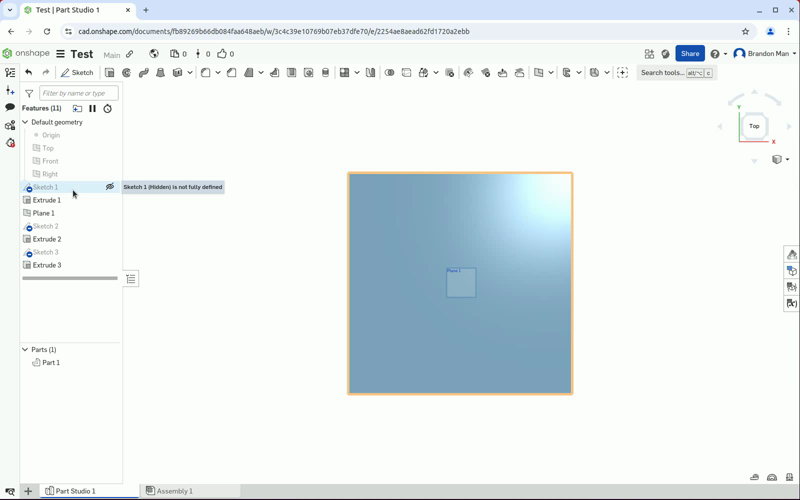
click(73, 189)
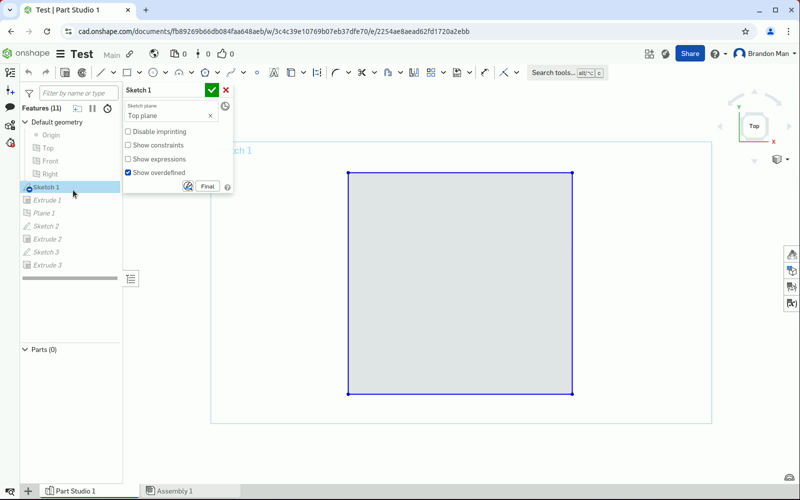
mouse_move(229, 92)
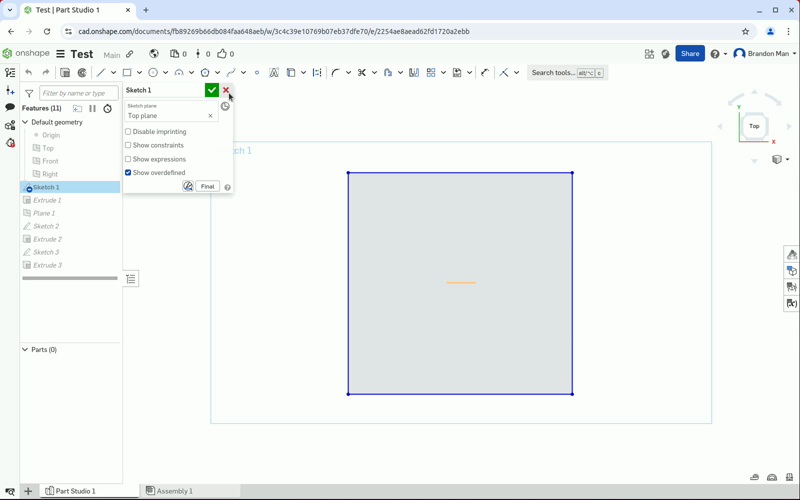
click(229, 92)
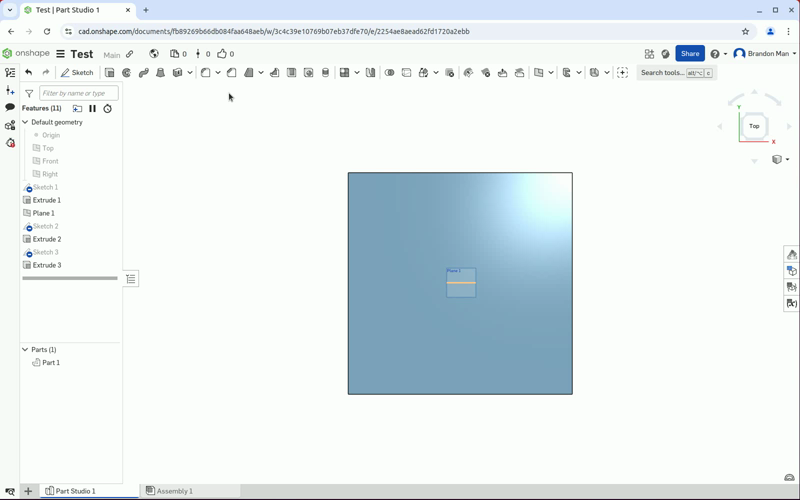
key(shift+s)
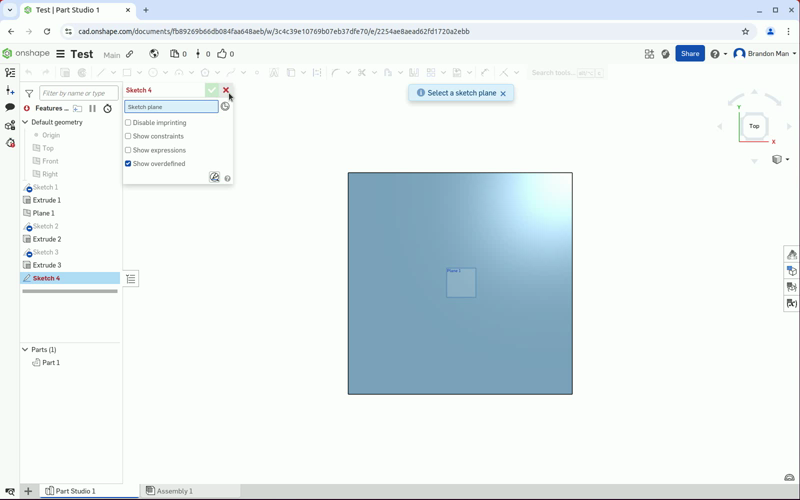
mouse_move(73, 215)
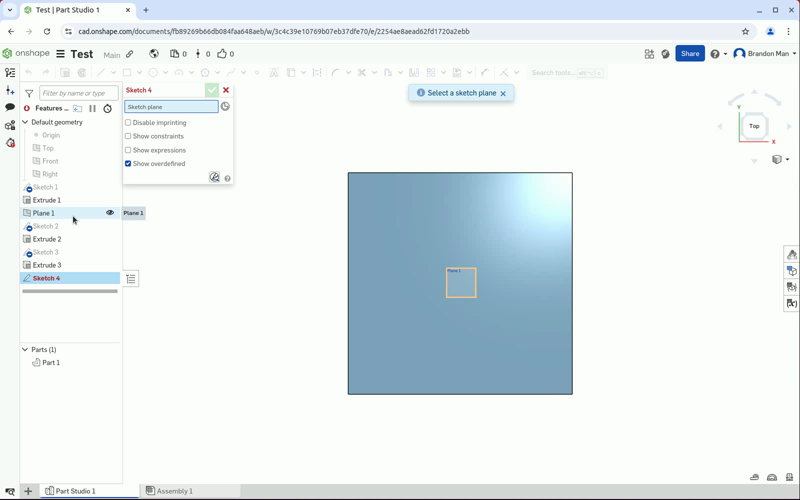
click(73, 215)
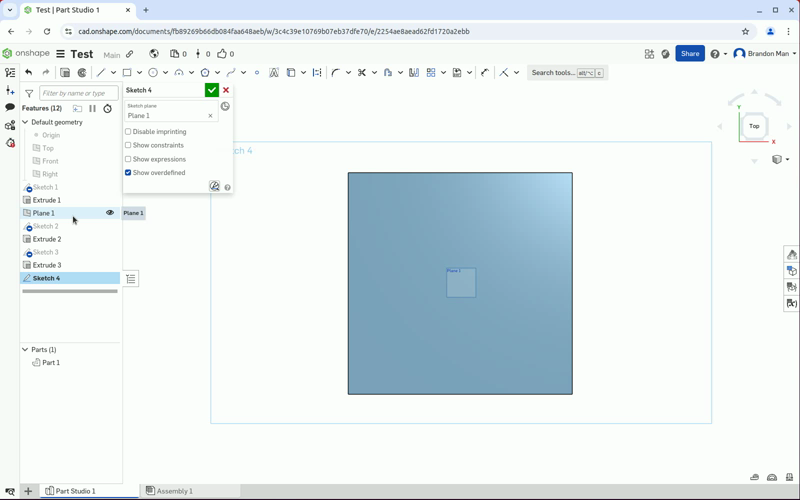
mouse_move(73, 352)
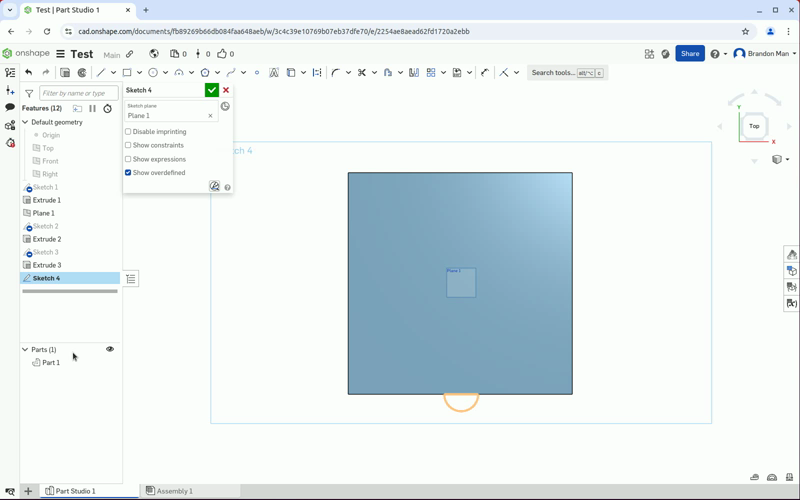
key(y)
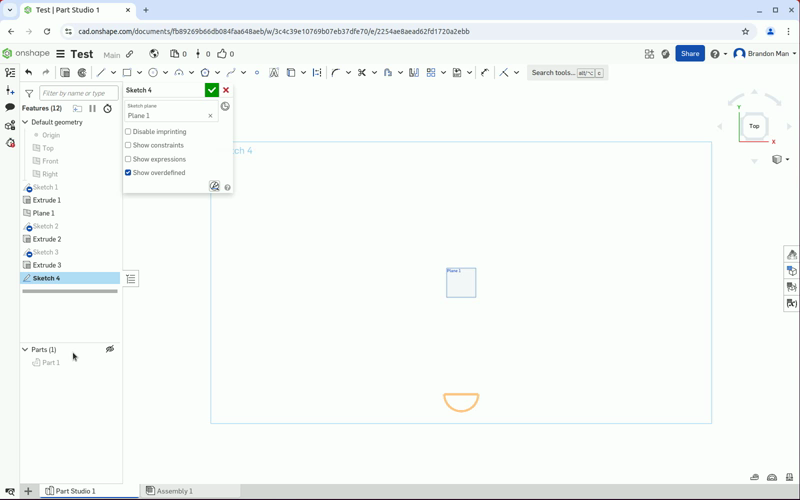
key(l)
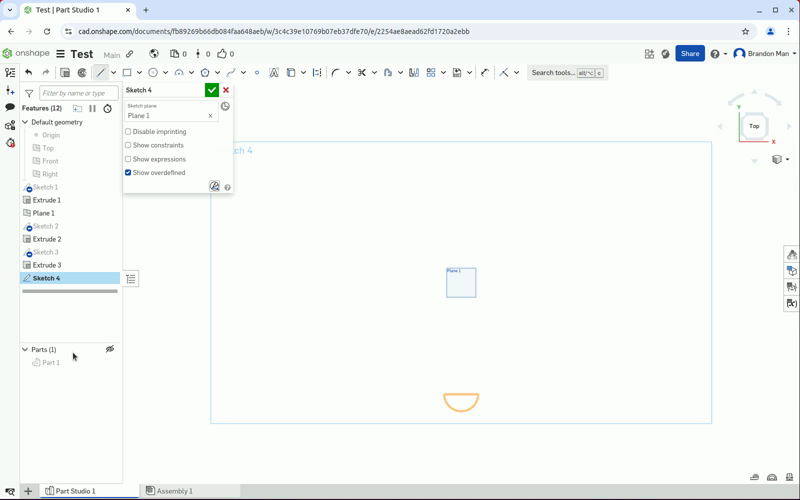
key_down(shift)
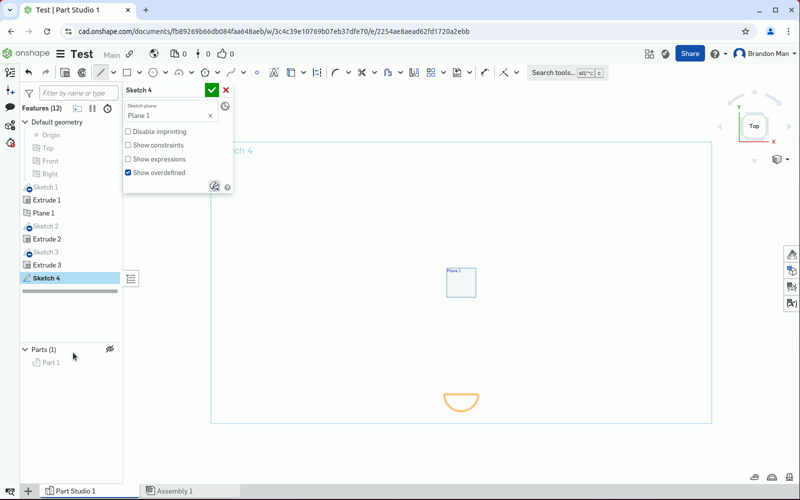
mouse_move(460, 394)
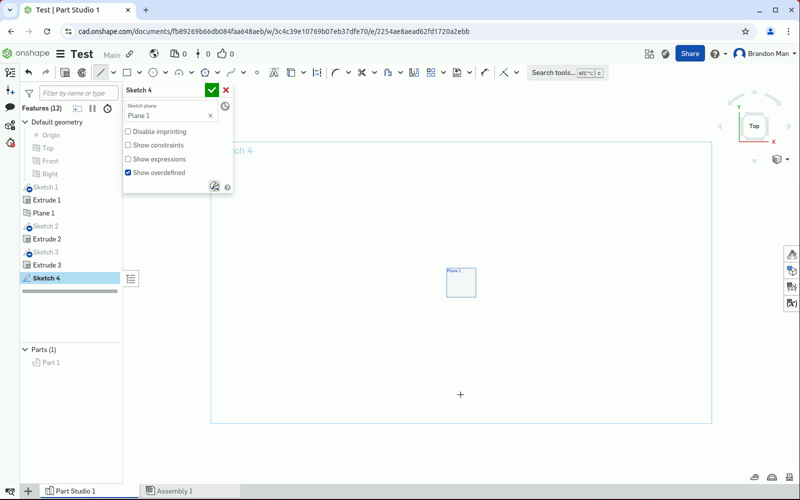
click(460, 394)
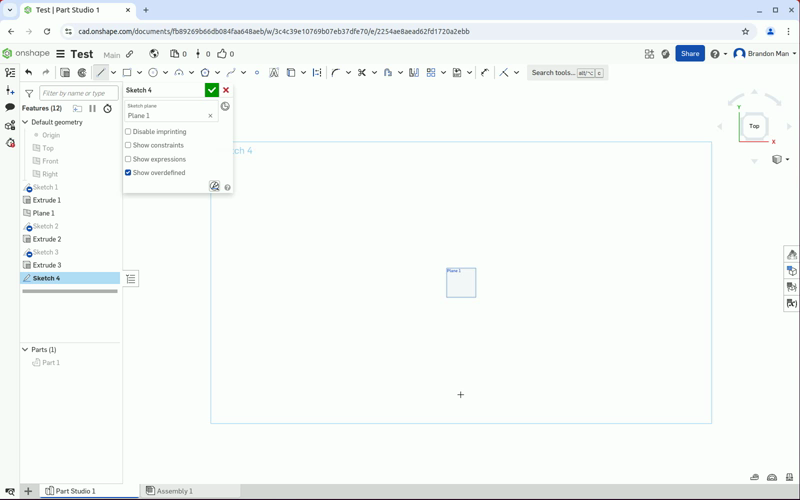
key_up(shift)
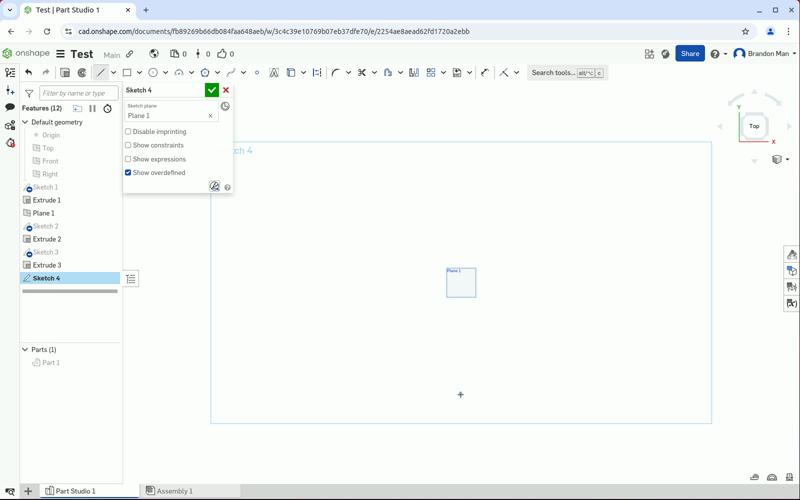
key_down(shift)
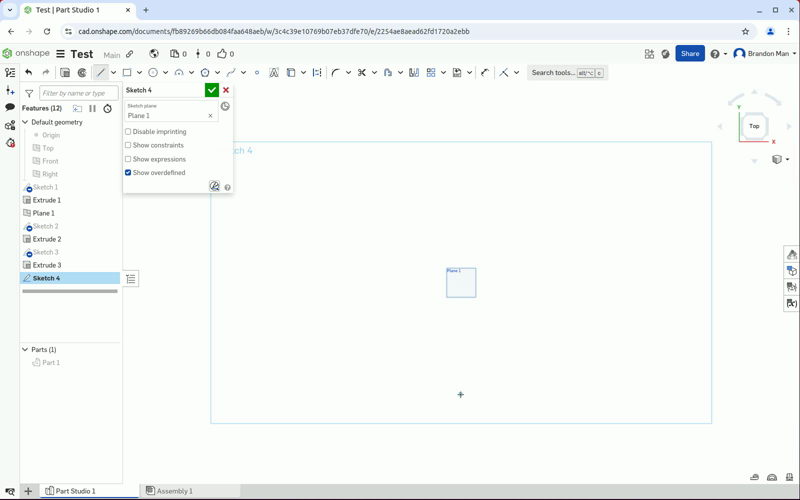
mouse_move(490, 394)
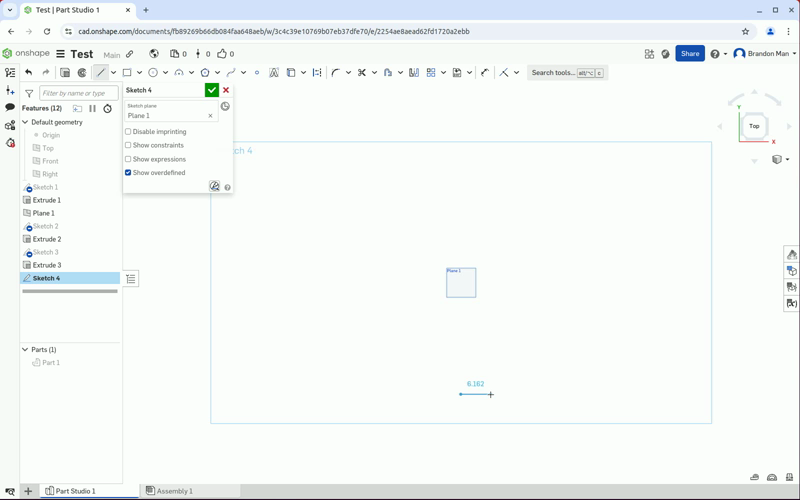
mouse_move(477, 394)
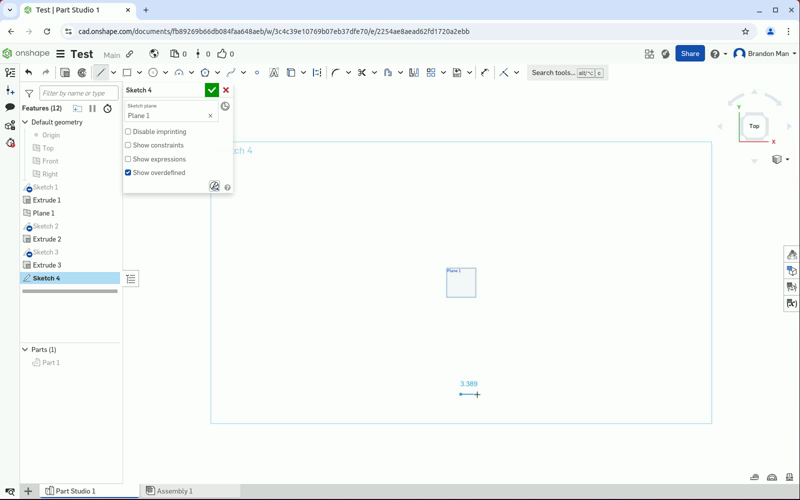
click(477, 394)
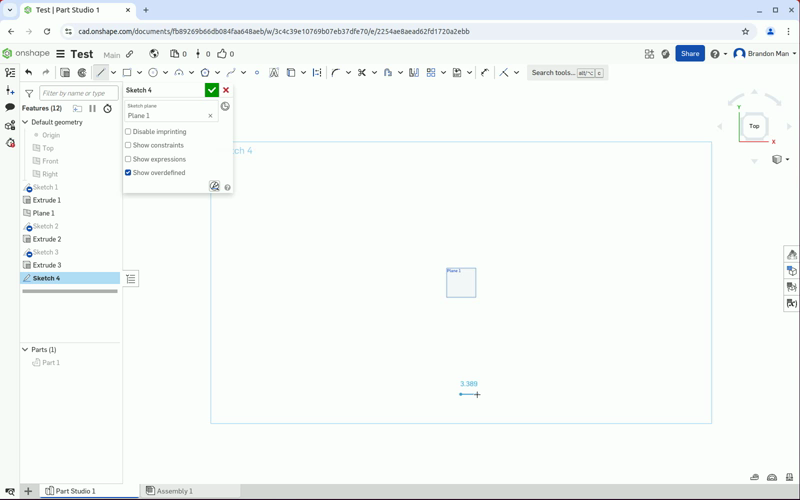
key_up(shift)
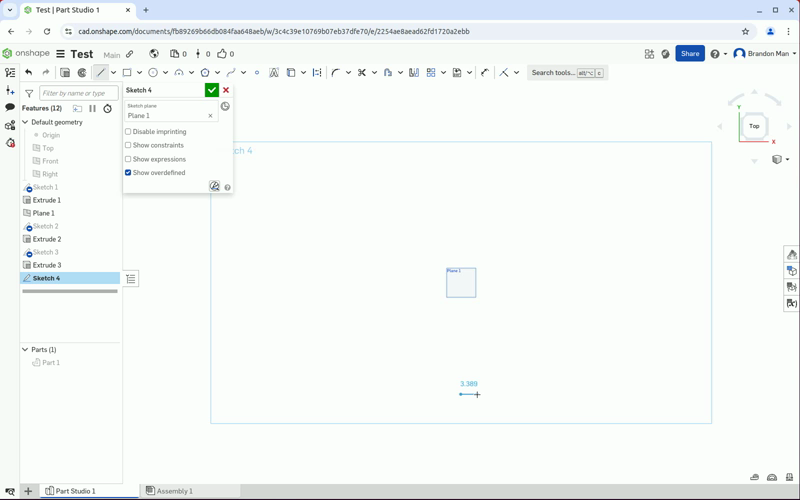
key_down(shift)
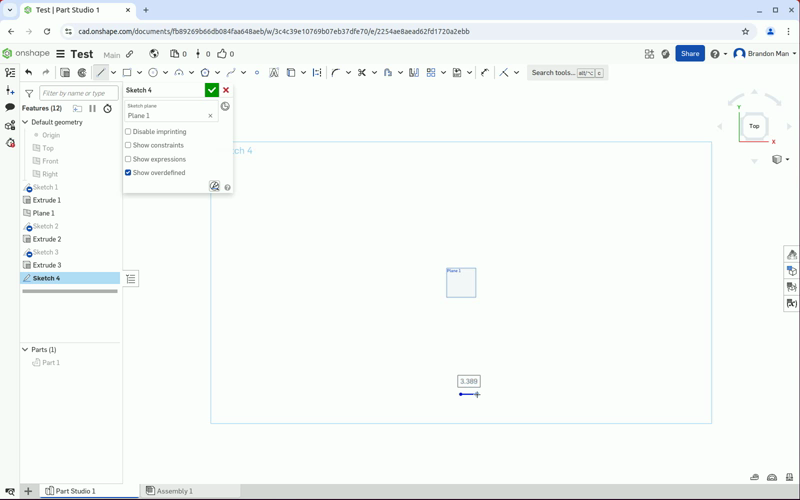
mouse_move(477, 171)
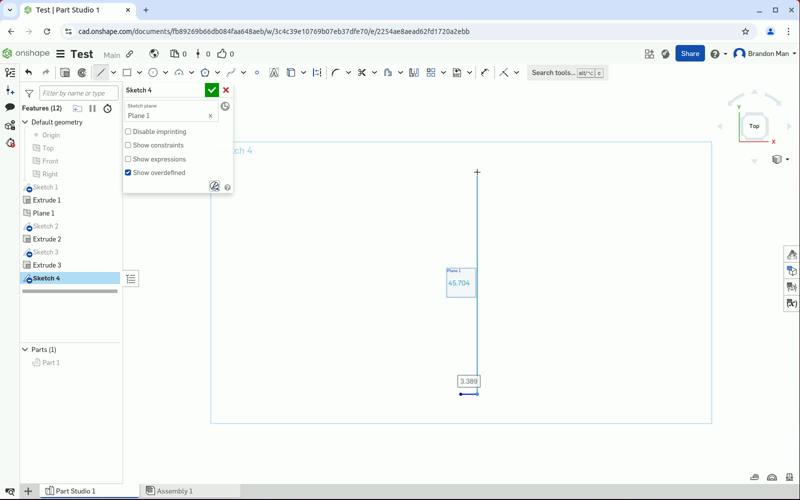
click(477, 171)
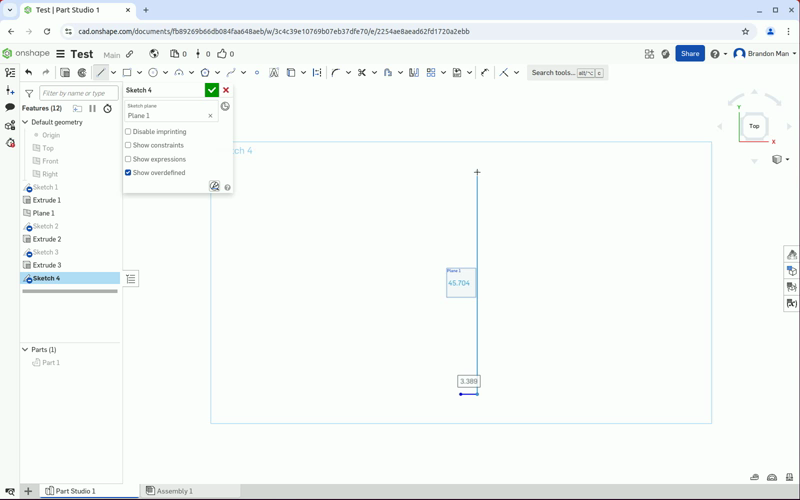
key_up(shift)
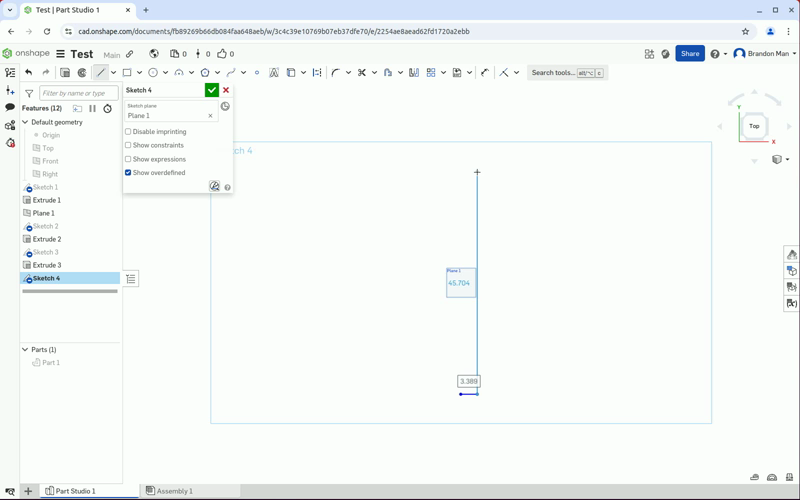
key_down(shift)
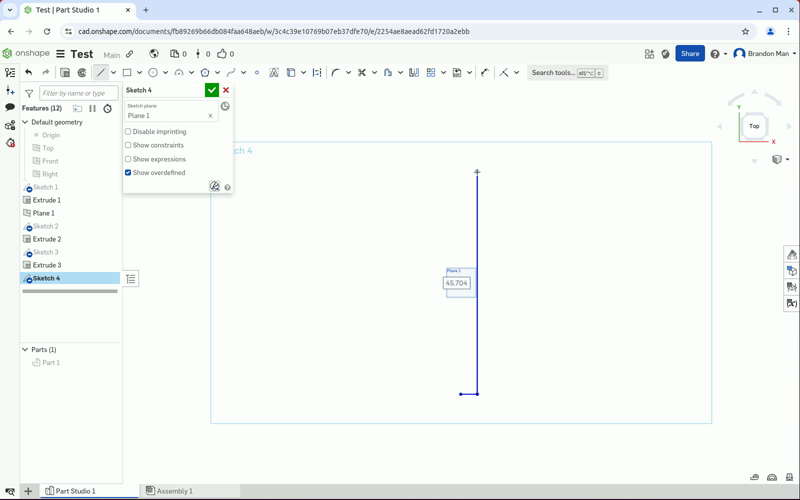
mouse_move(507, 171)
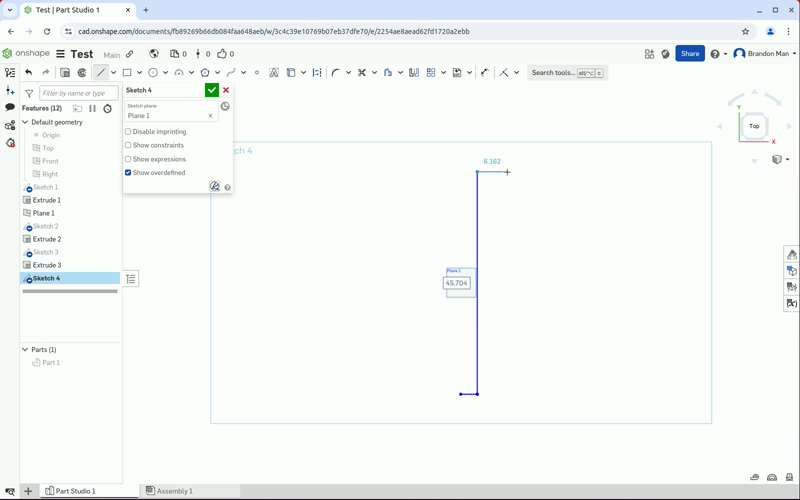
mouse_move(460, 171)
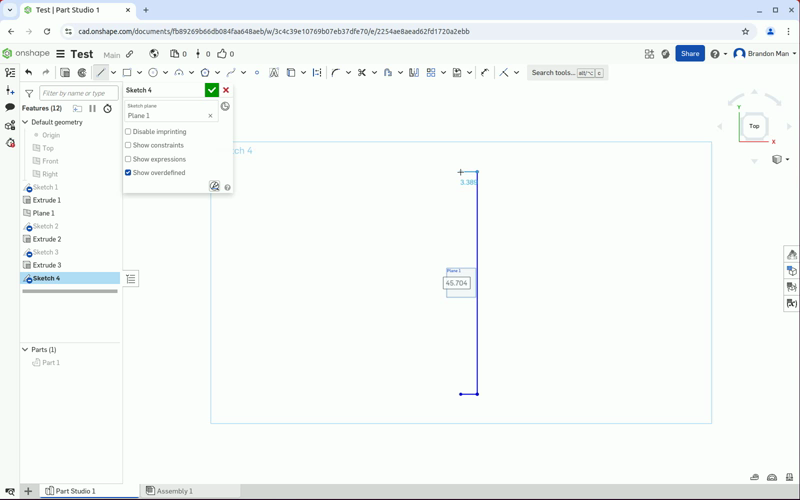
click(460, 171)
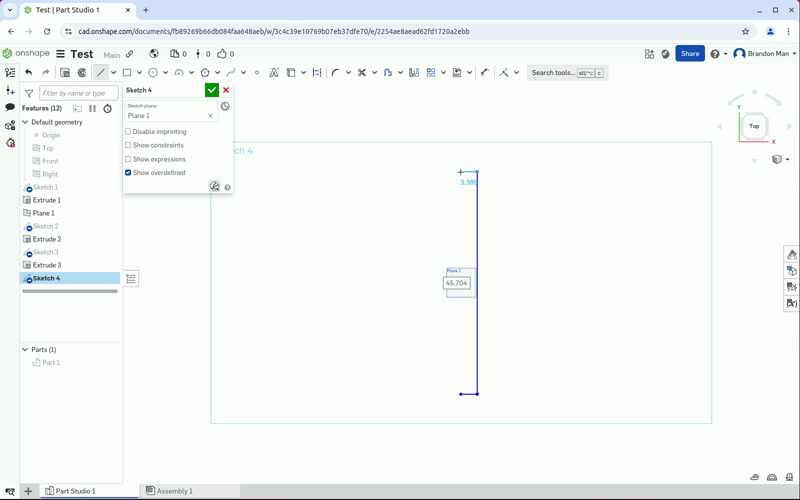
key_up(shift)
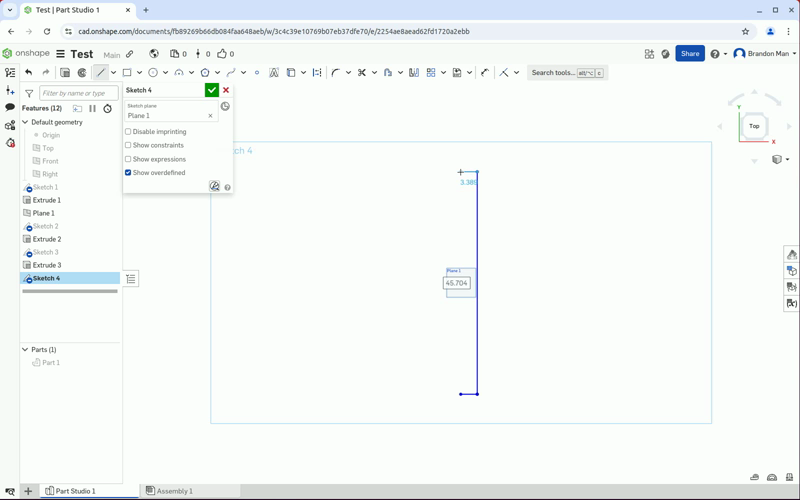
key_down(shift)
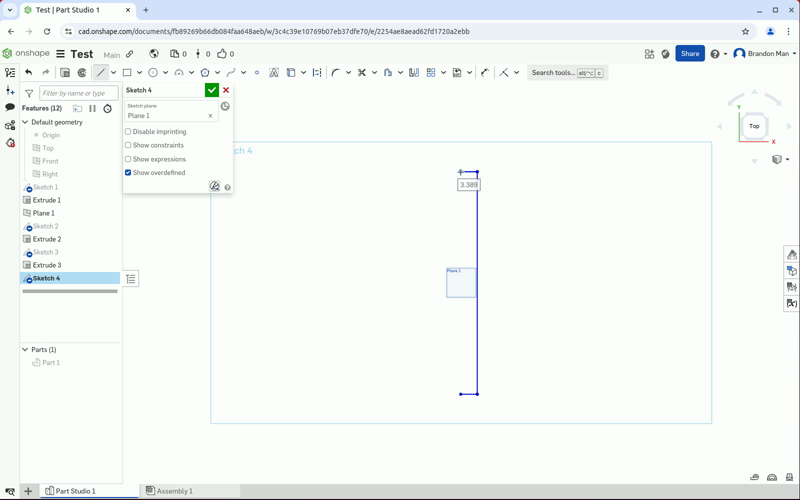
mouse_move(460, 394)
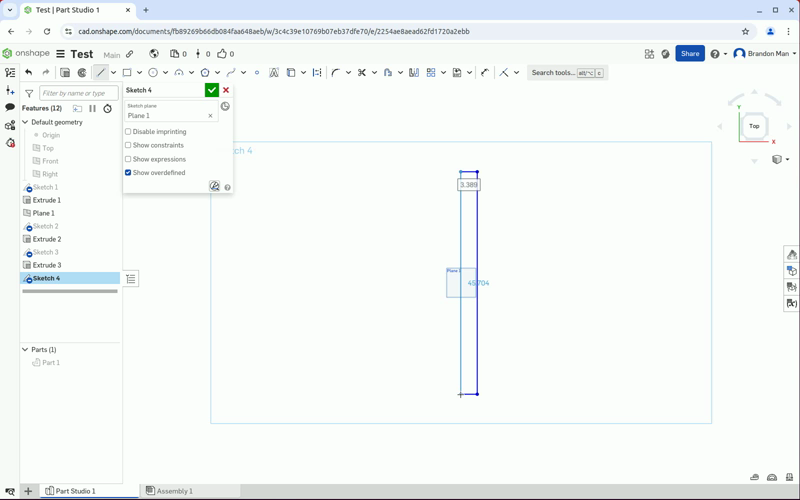
key_up(shift)
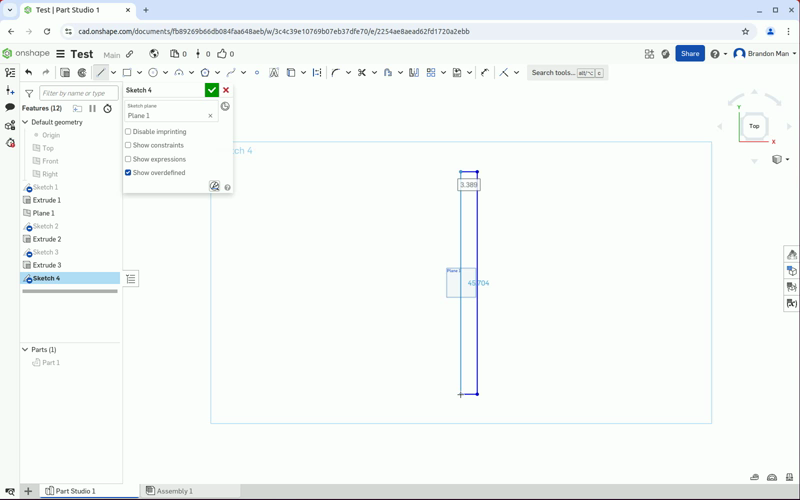
click(460, 394)
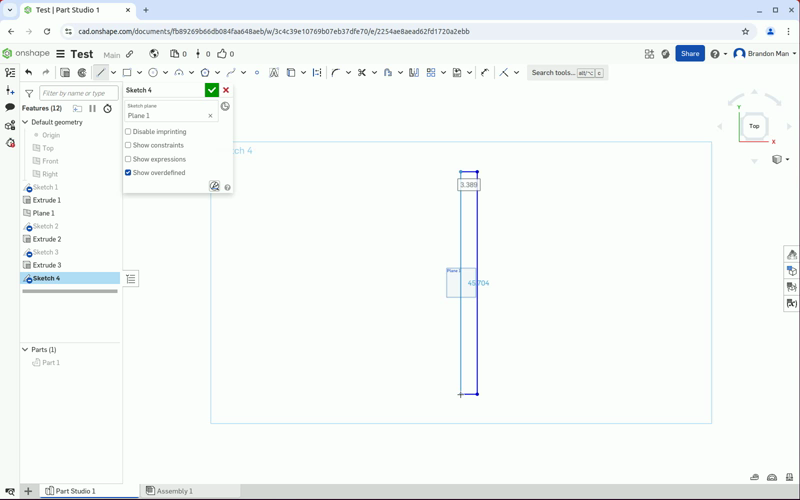
key(esc)
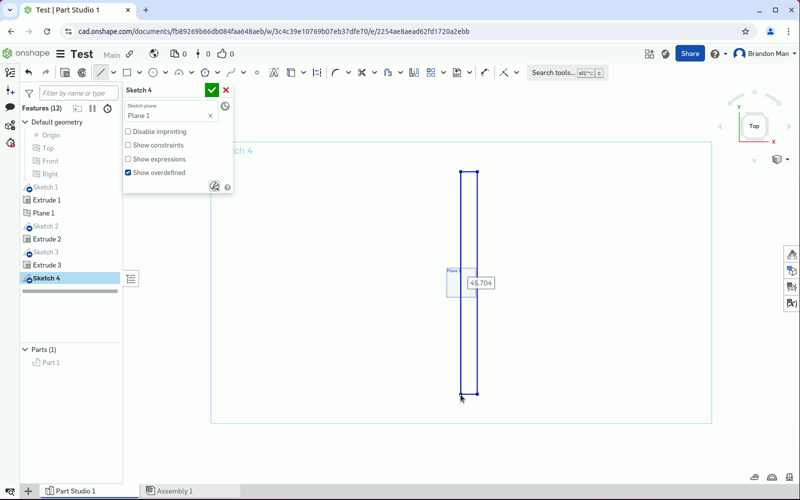
mouse_move(471, 282)
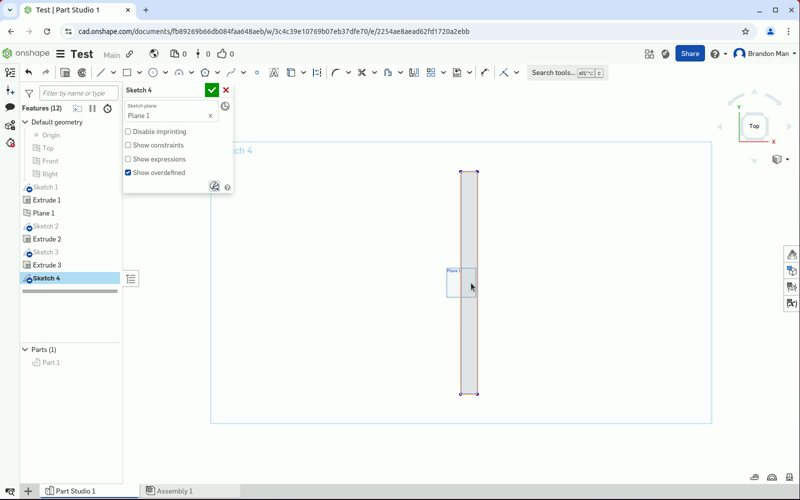
click(471, 282)
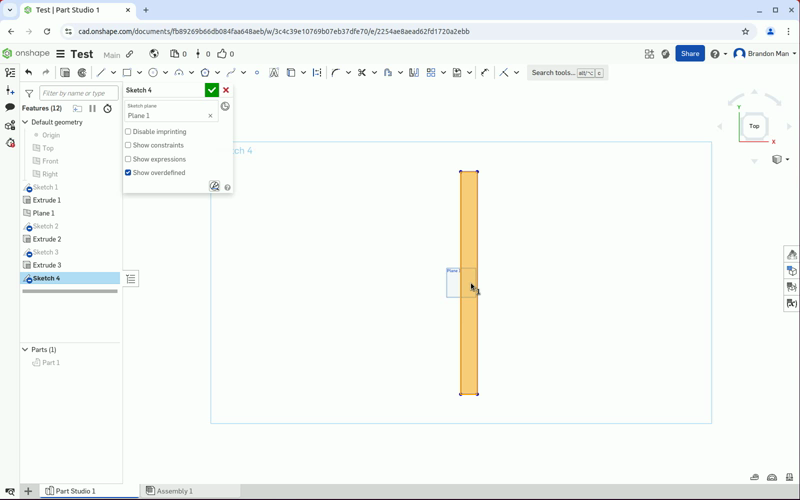
mouse_move(73, 352)
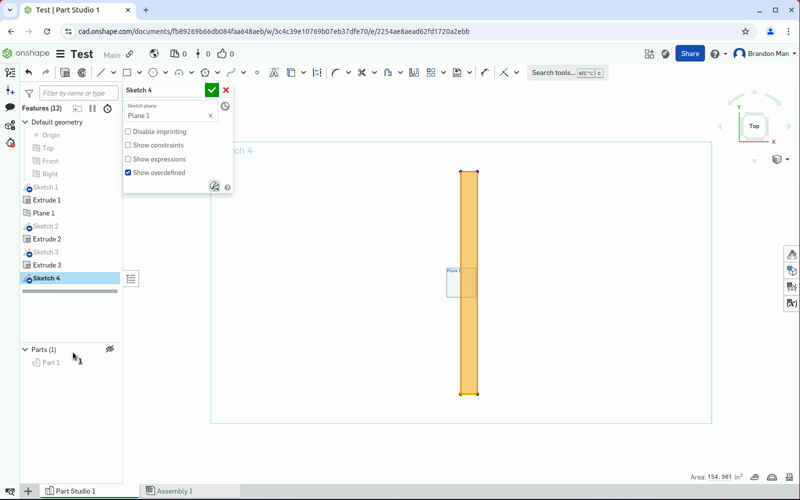
key(shift+y)
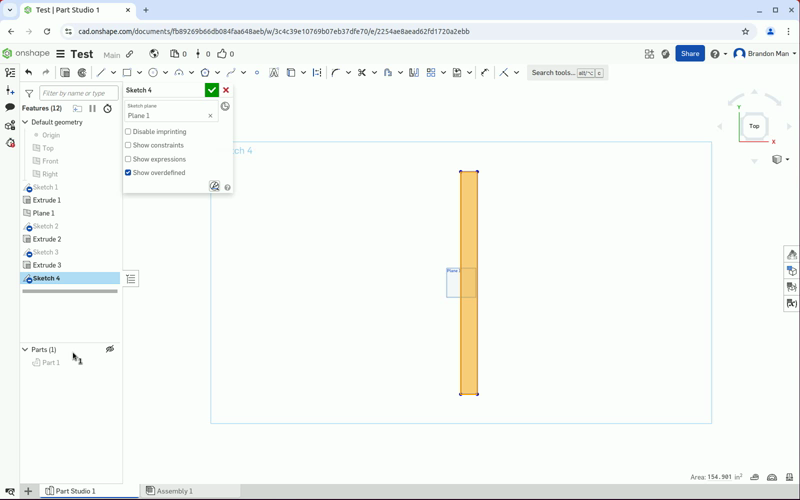
key(shift+e)
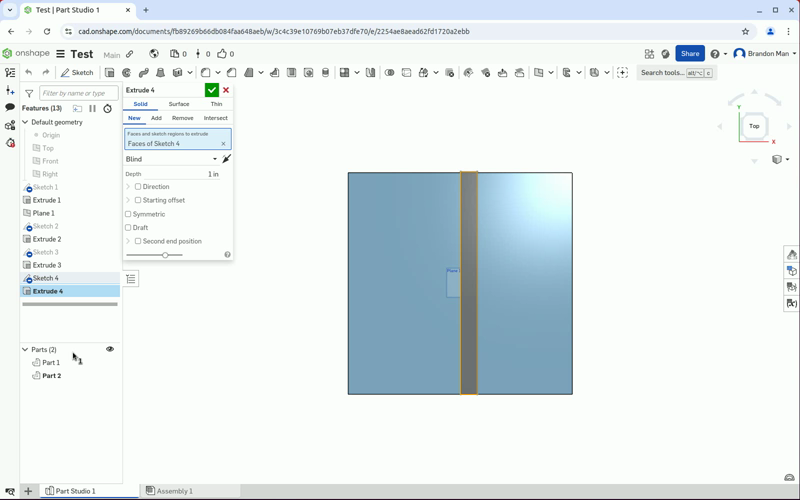
mouse_move(143, 106)
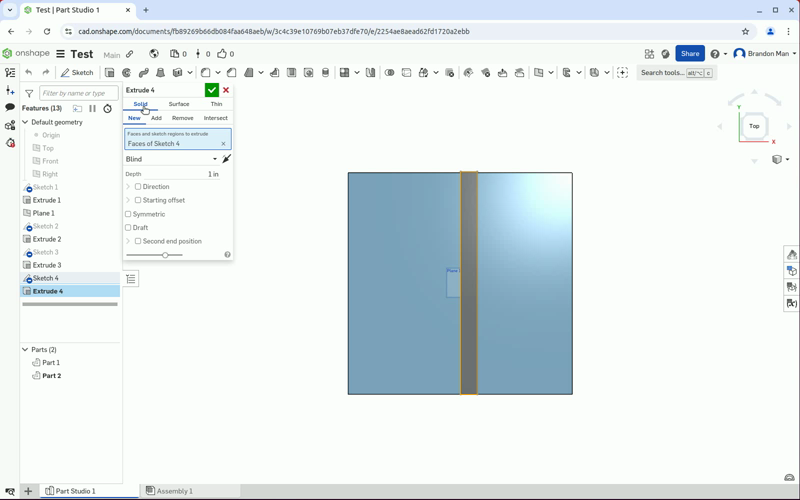
click(143, 106)
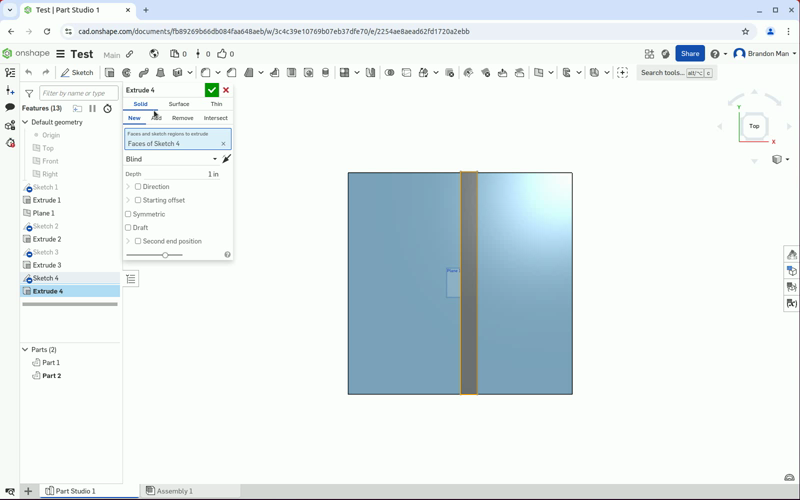
mouse_move(186, 120)
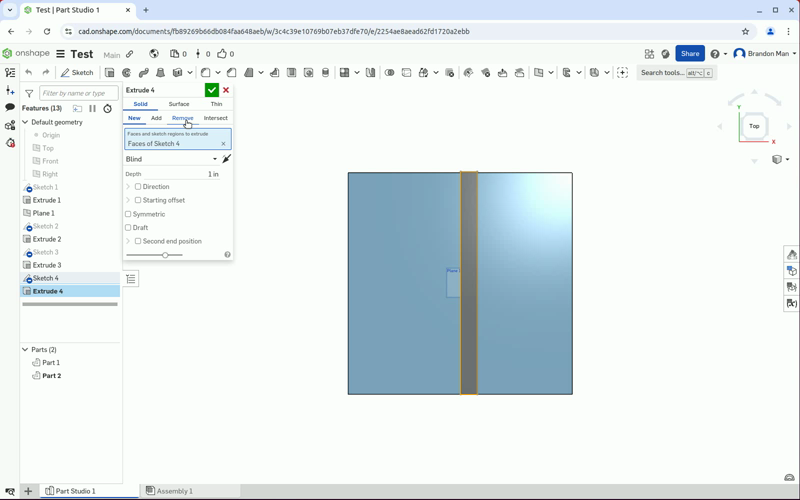
click(186, 120)
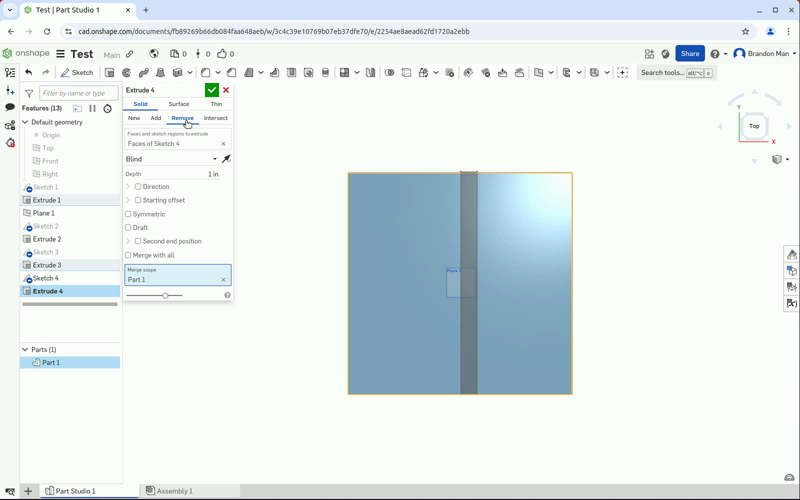
key(tab, 4)
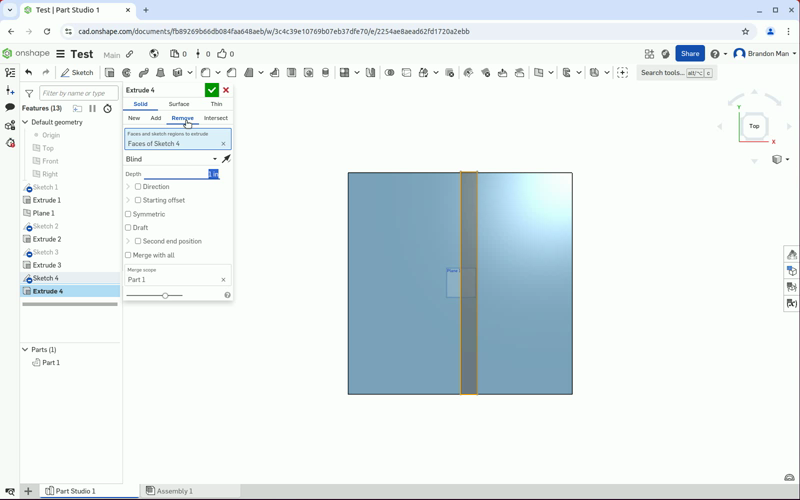
text(6.74)
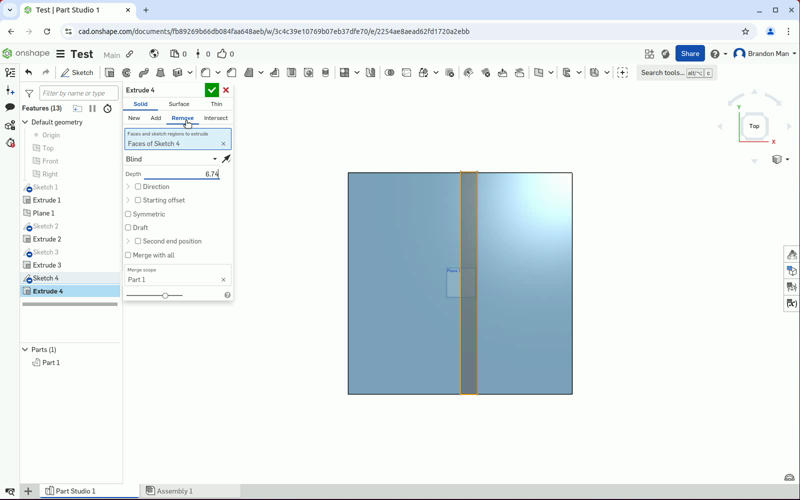
key(tab, 6)
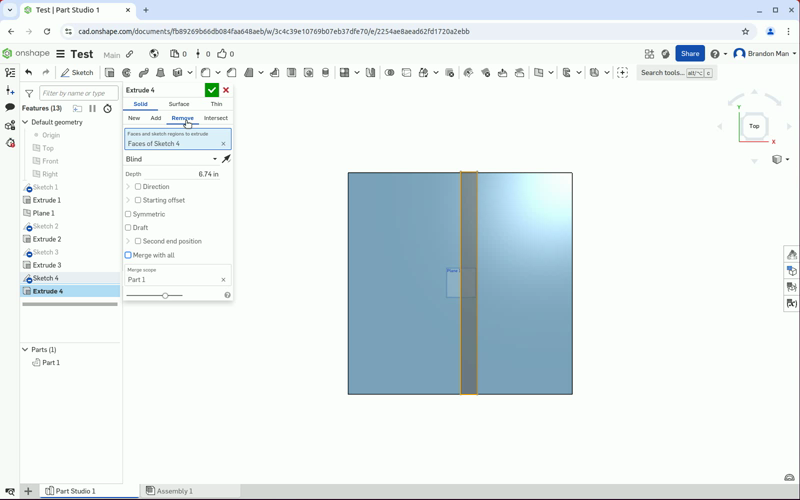
key(space)
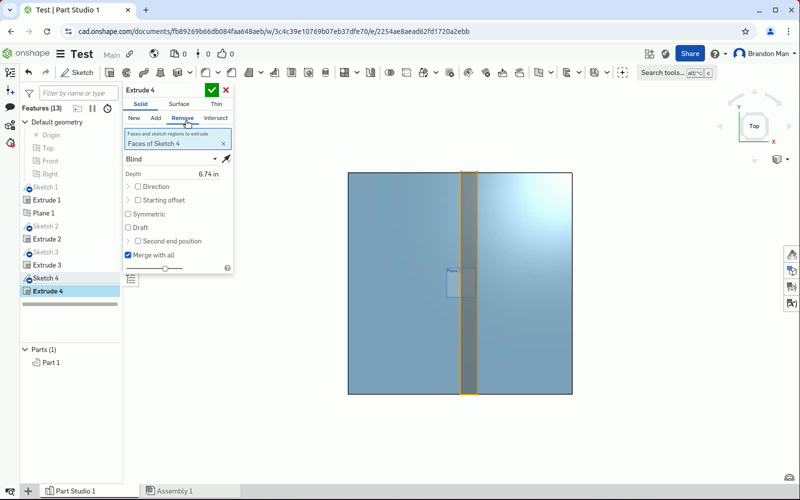
key(enter)
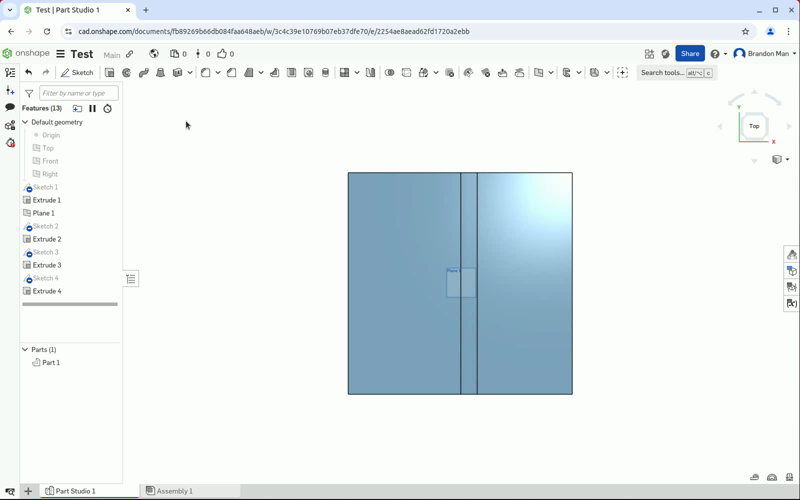
key(shift+h)
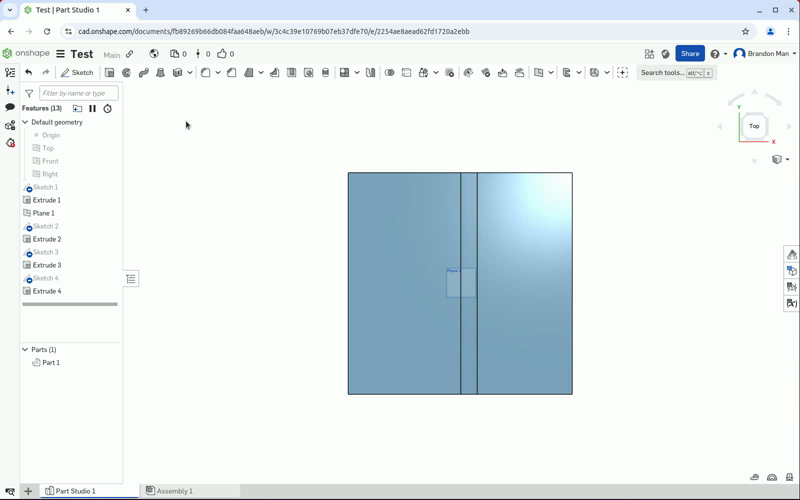
key(shift+h)
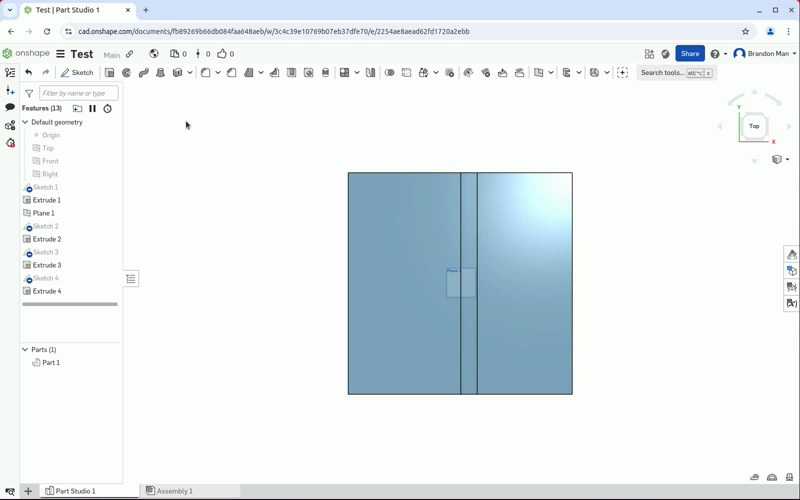
mouse_move(73, 189)
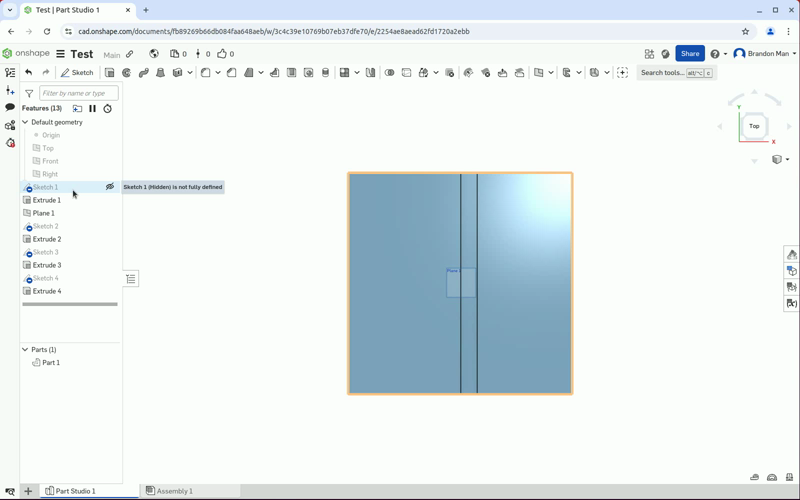
click(73, 189)
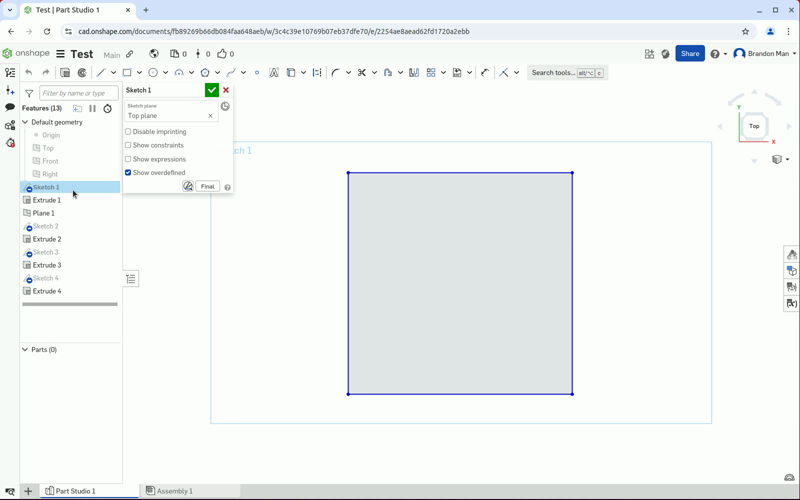
mouse_move(229, 92)
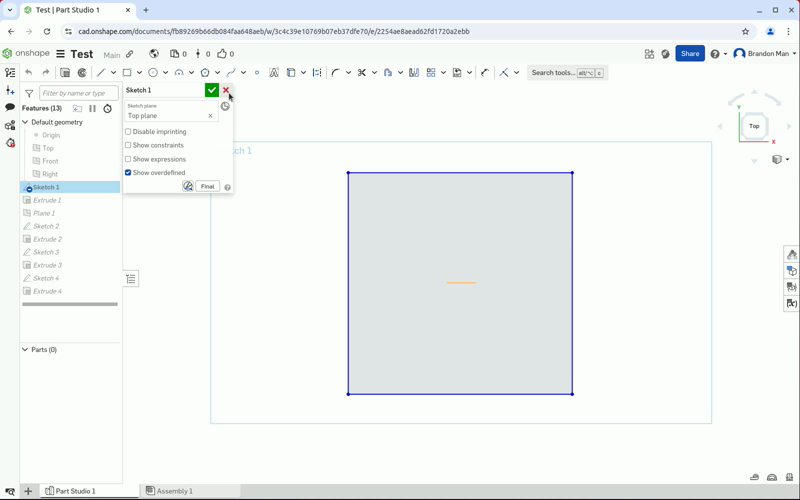
click(229, 92)
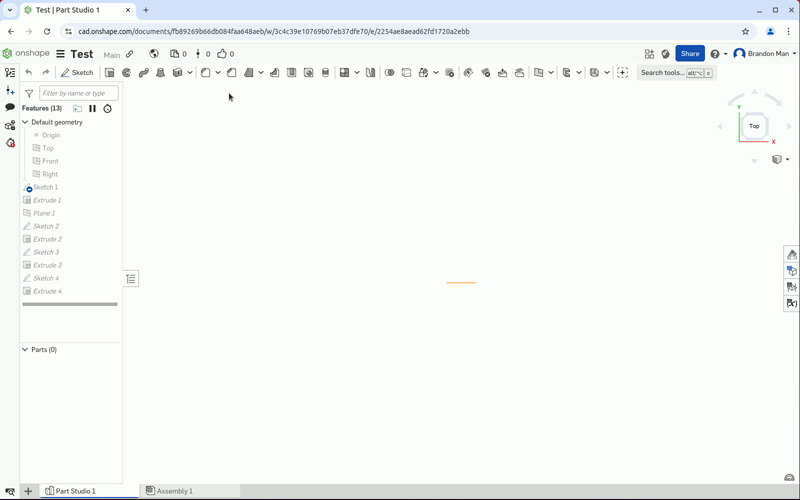
key(shift+s)
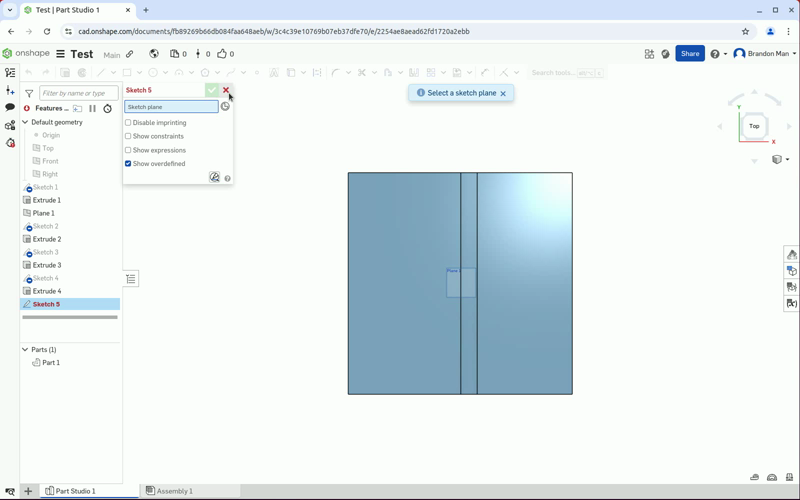
mouse_move(73, 215)
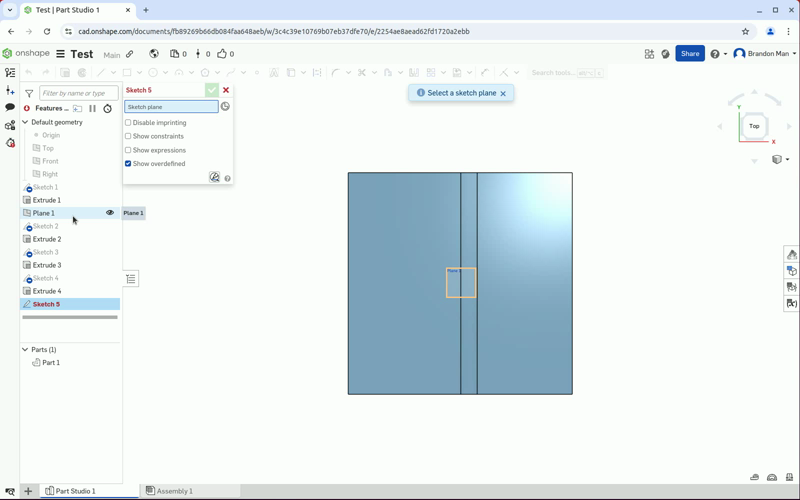
click(73, 215)
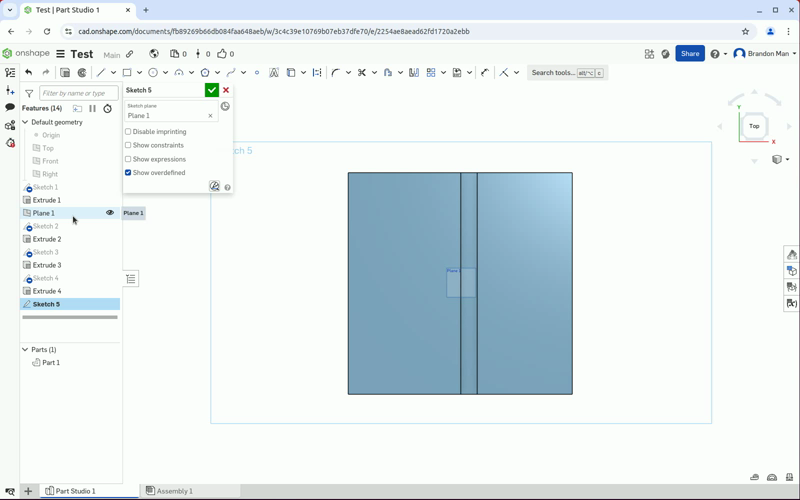
mouse_move(73, 352)
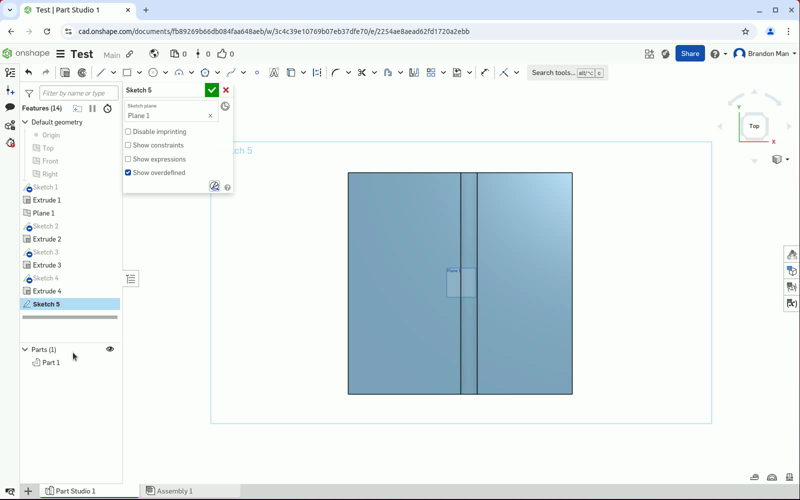
key(y)
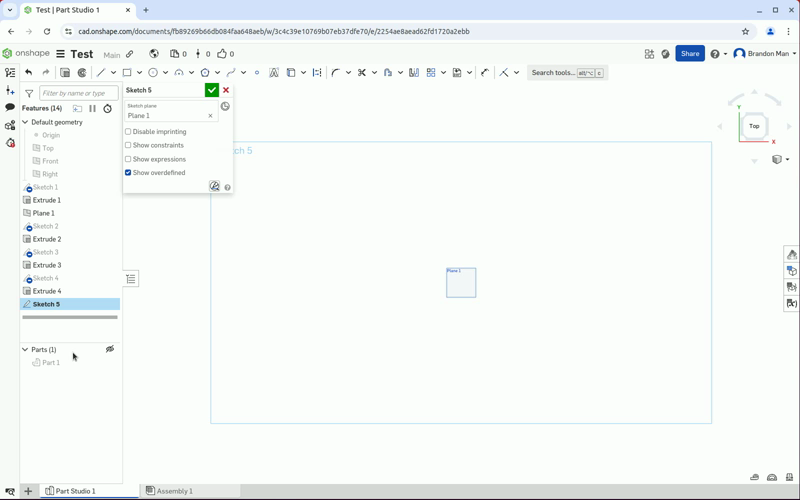
key(l)
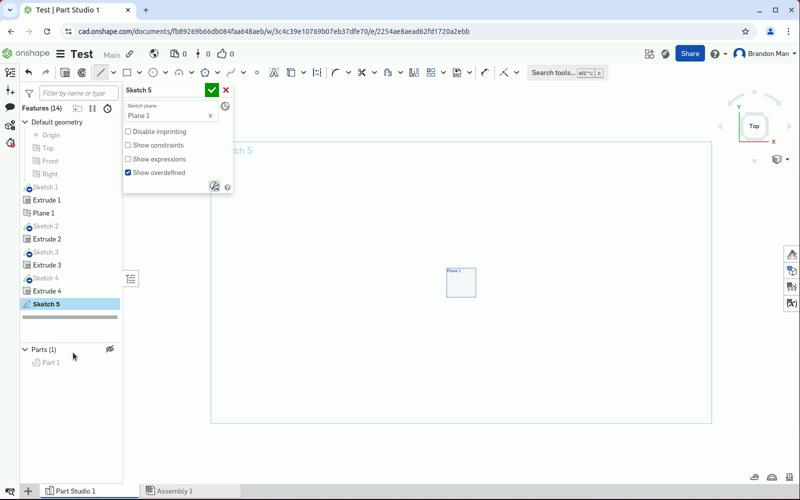
key_down(shift)
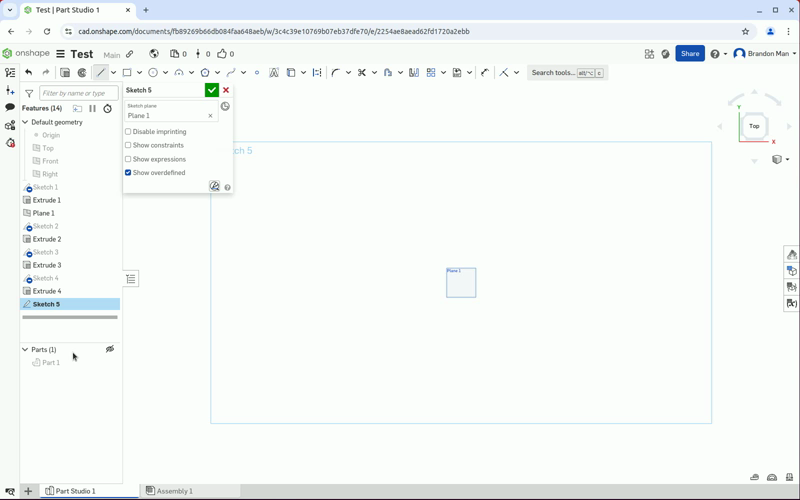
mouse_move(444, 394)
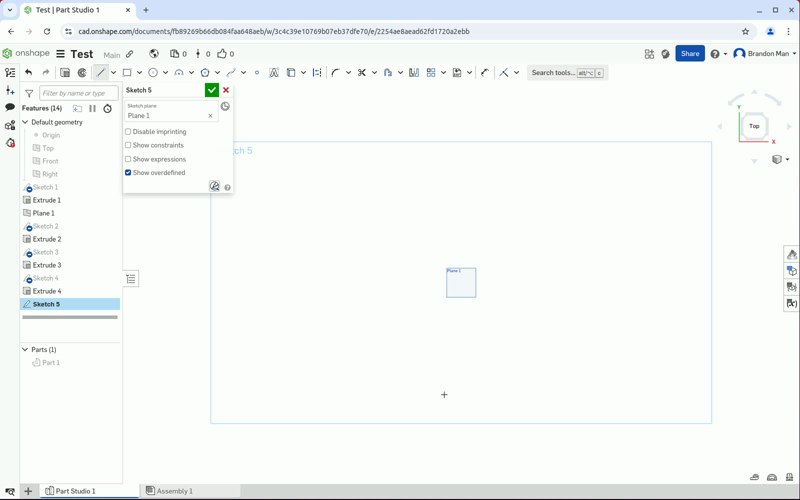
click(444, 394)
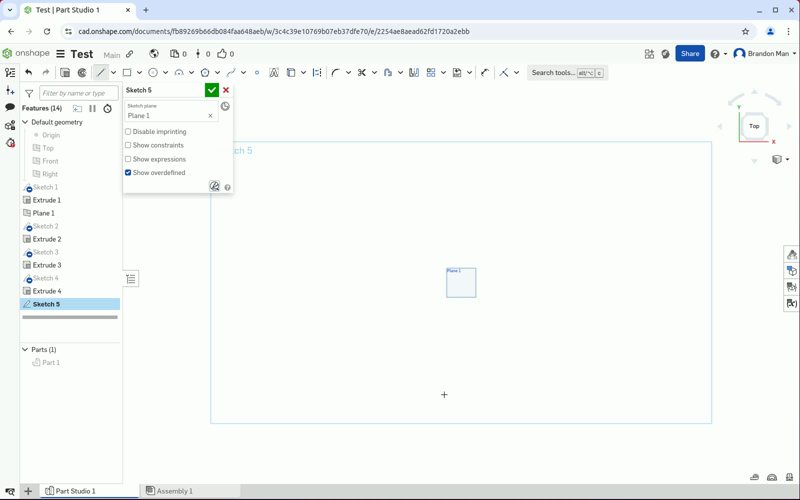
key_up(shift)
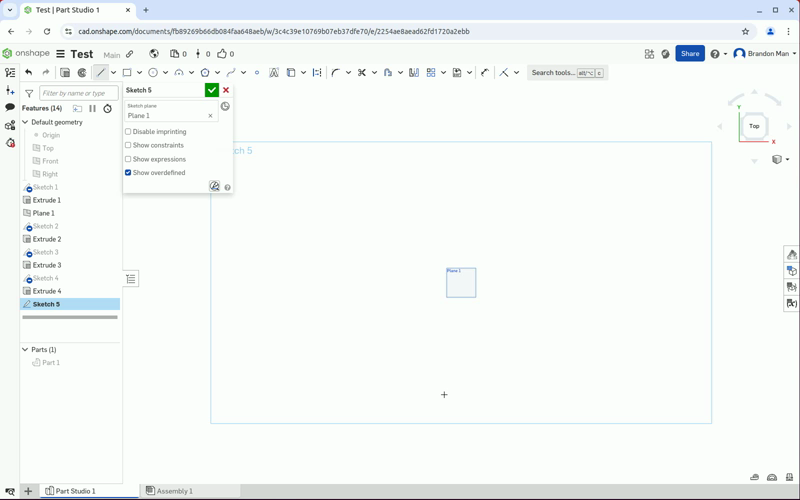
key_down(shift)
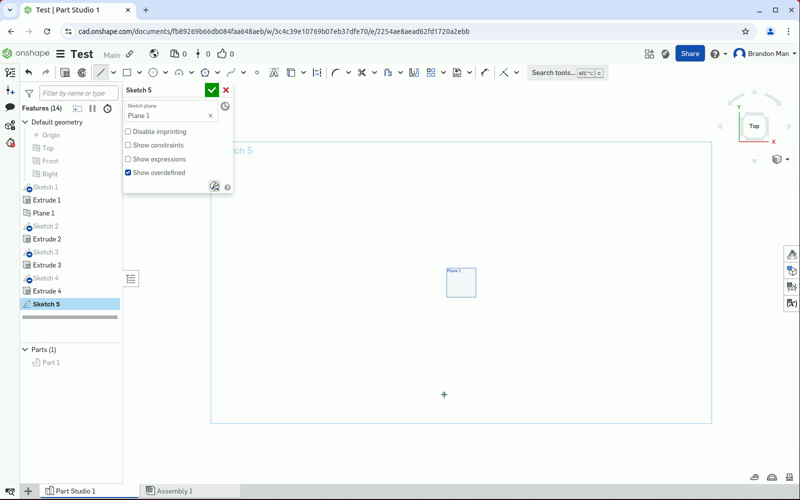
mouse_move(474, 394)
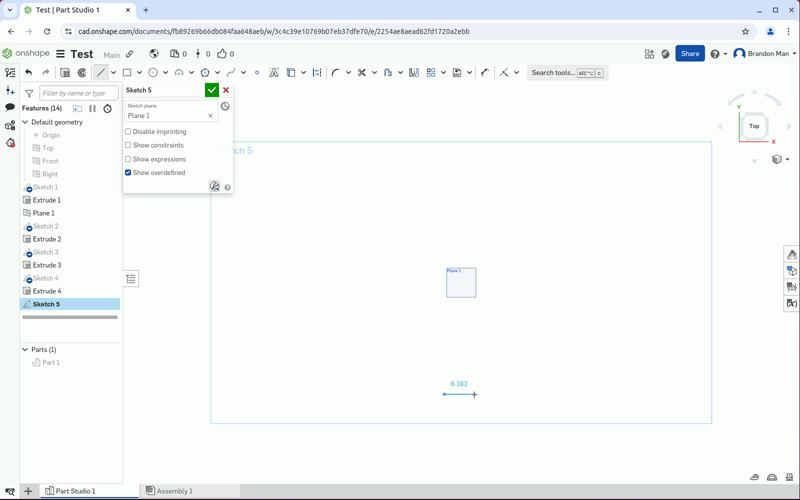
mouse_move(460, 394)
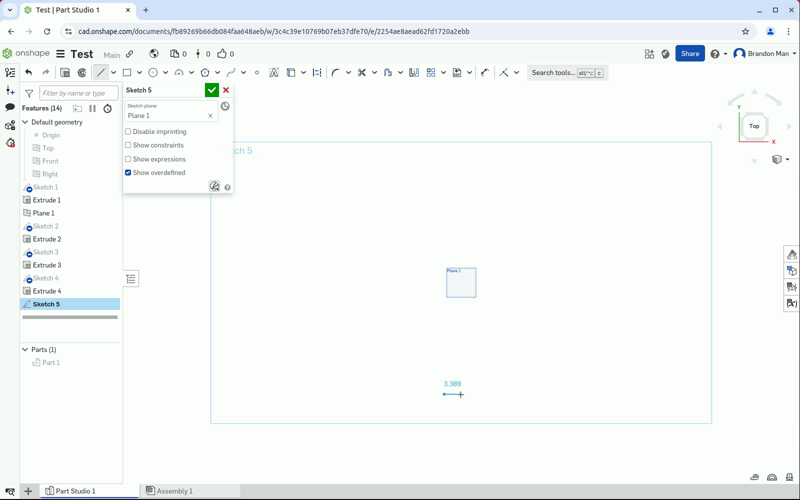
click(460, 394)
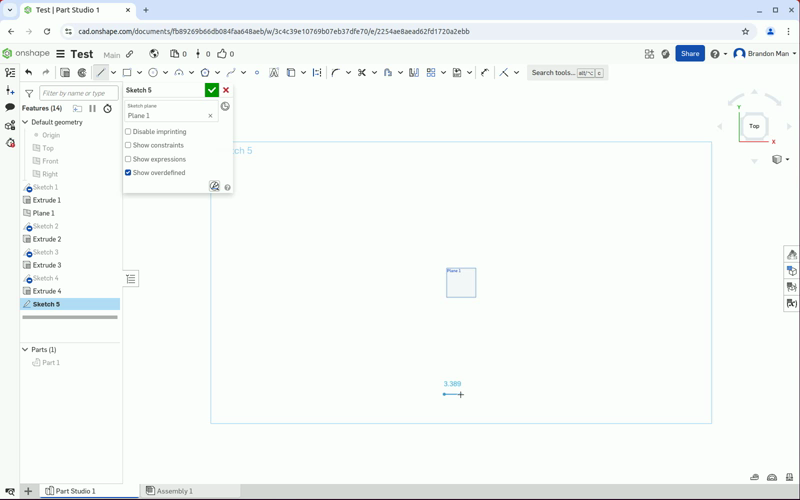
key_up(shift)
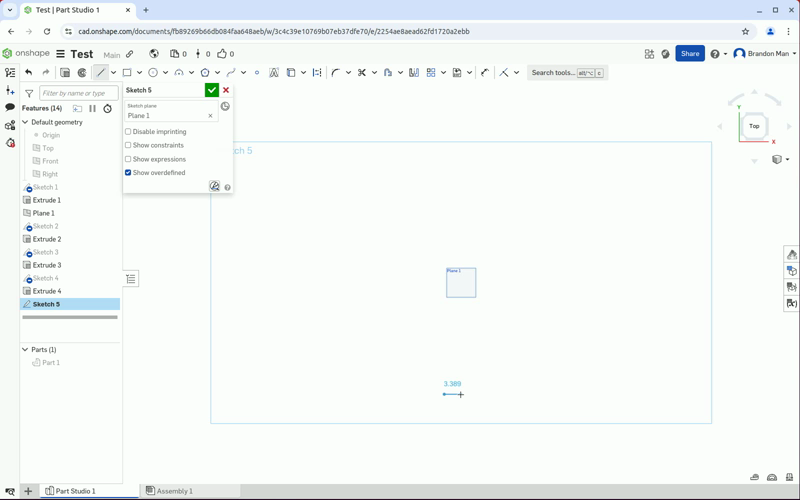
key_down(shift)
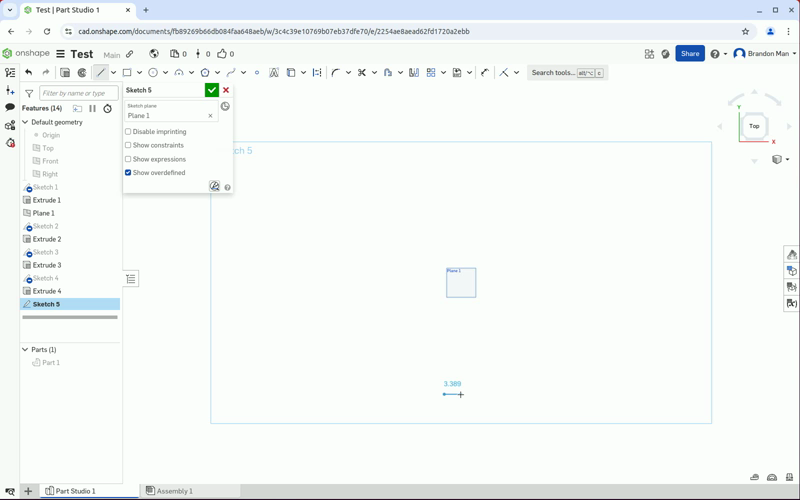
mouse_move(460, 171)
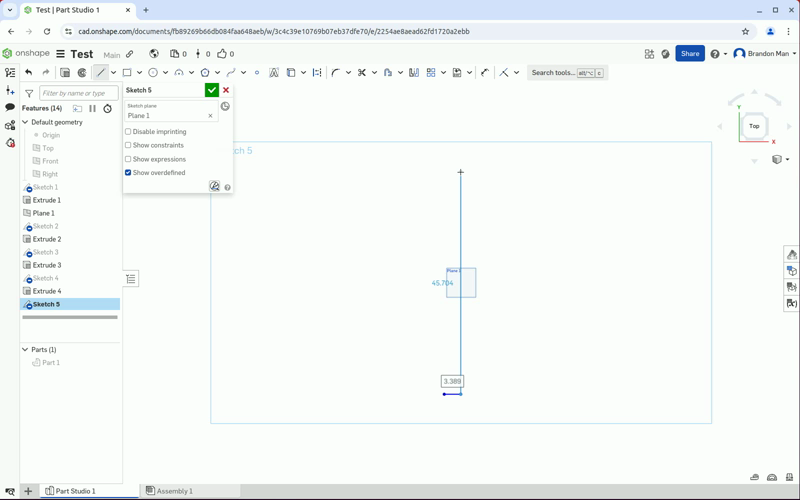
click(460, 171)
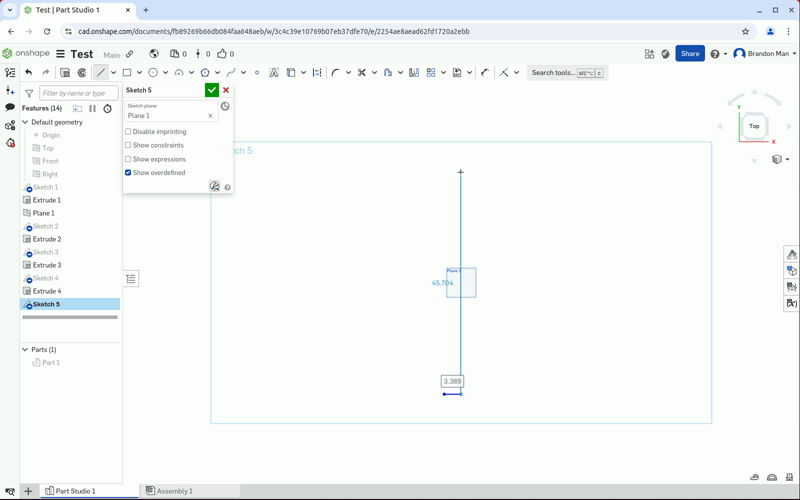
key_up(shift)
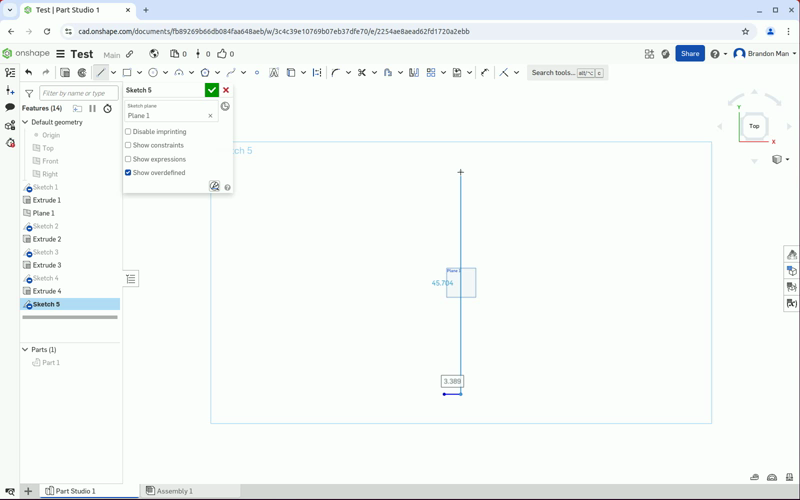
key_down(shift)
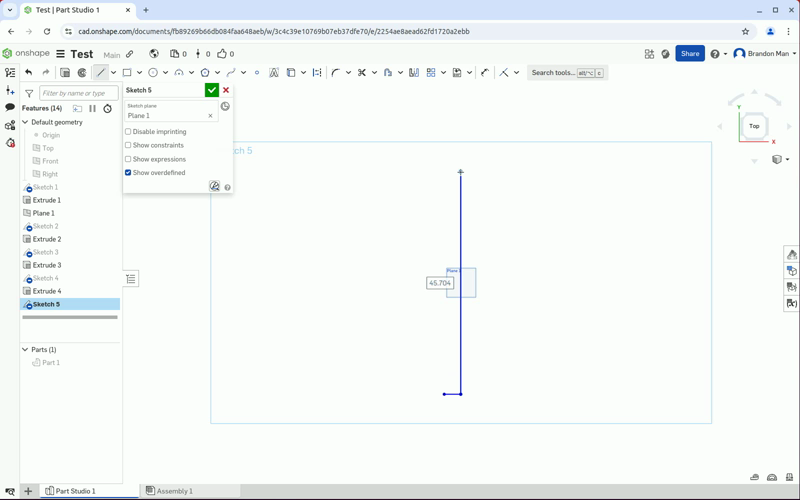
mouse_move(490, 171)
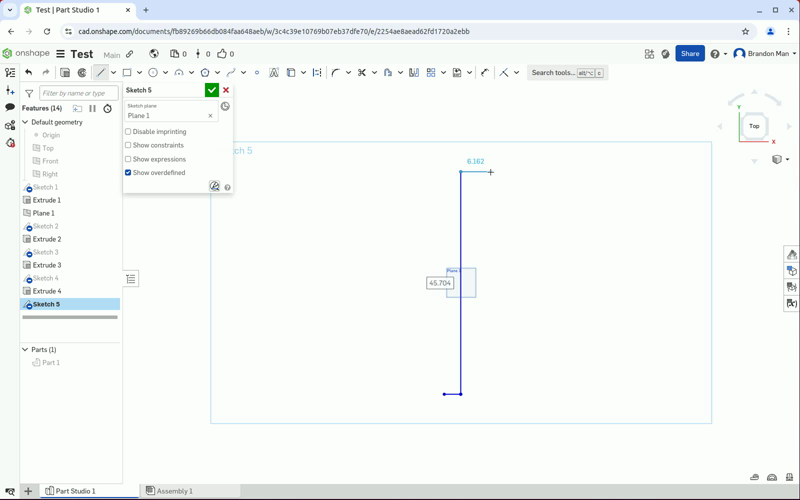
mouse_move(444, 171)
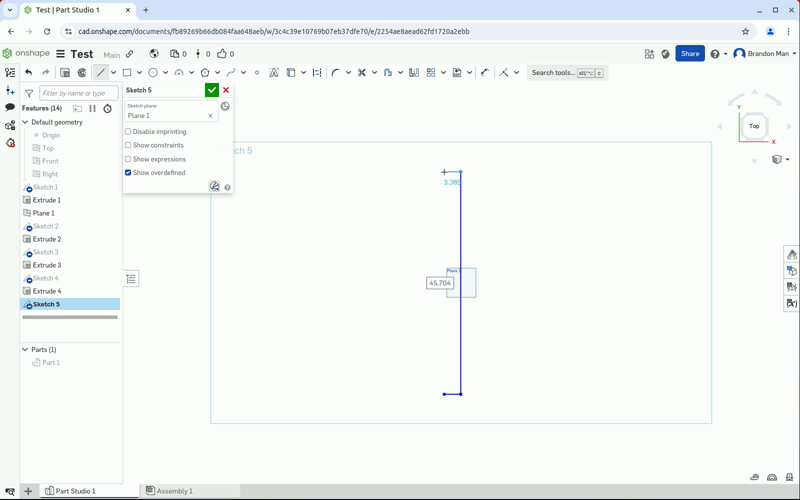
click(444, 171)
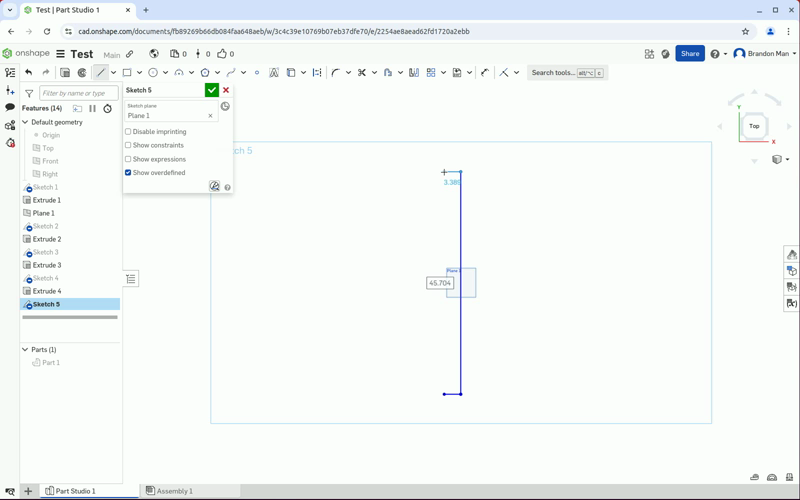
key_up(shift)
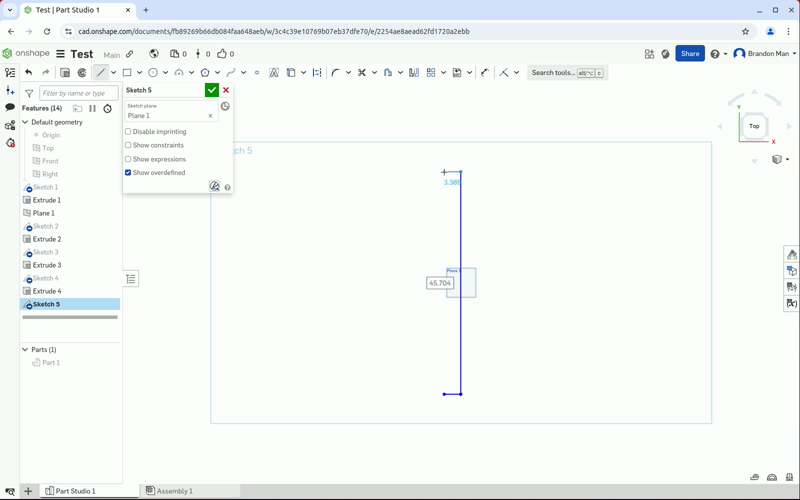
key_down(shift)
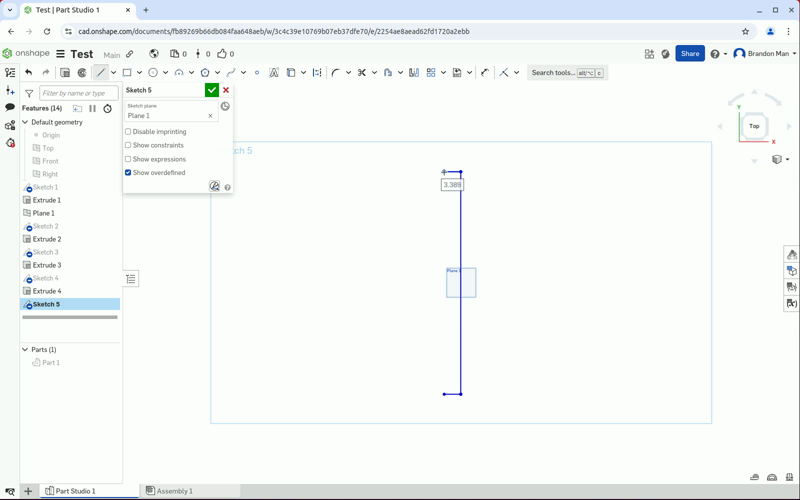
mouse_move(444, 394)
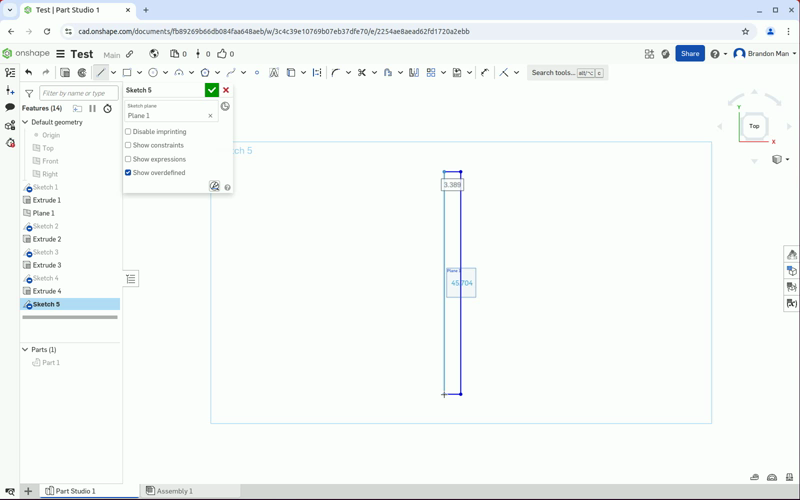
key_up(shift)
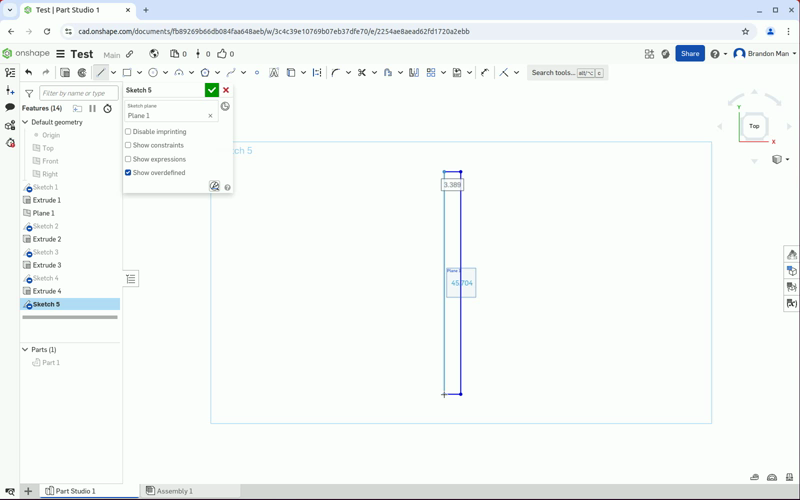
click(444, 394)
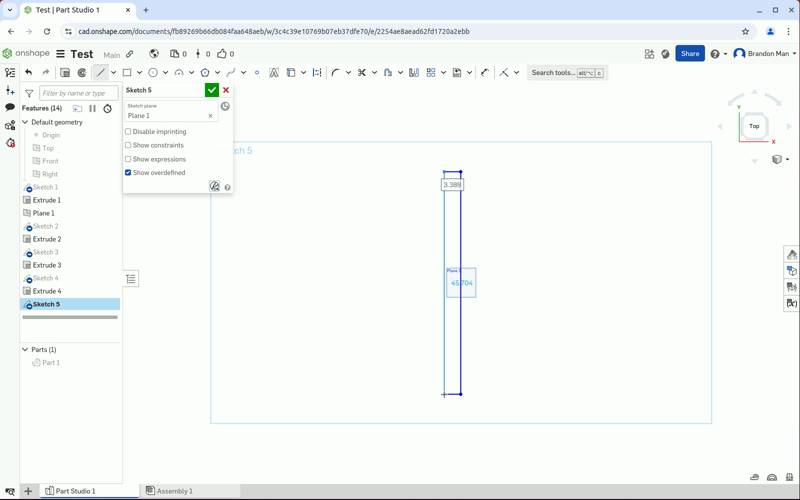
key(esc)
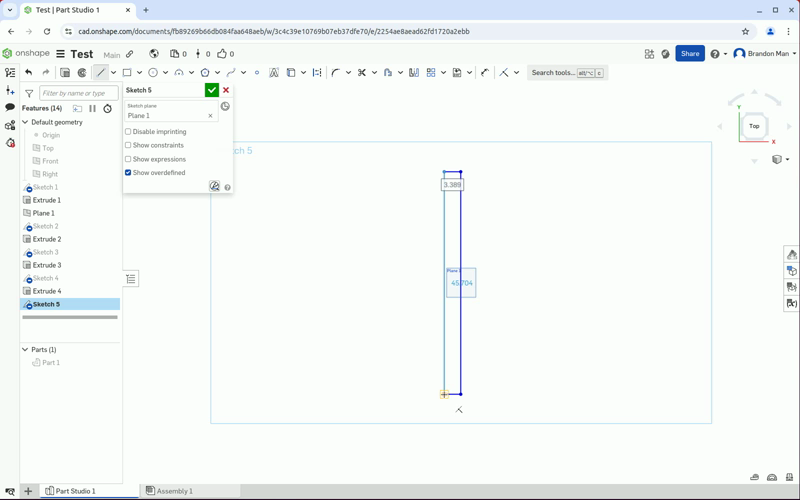
mouse_move(453, 202)
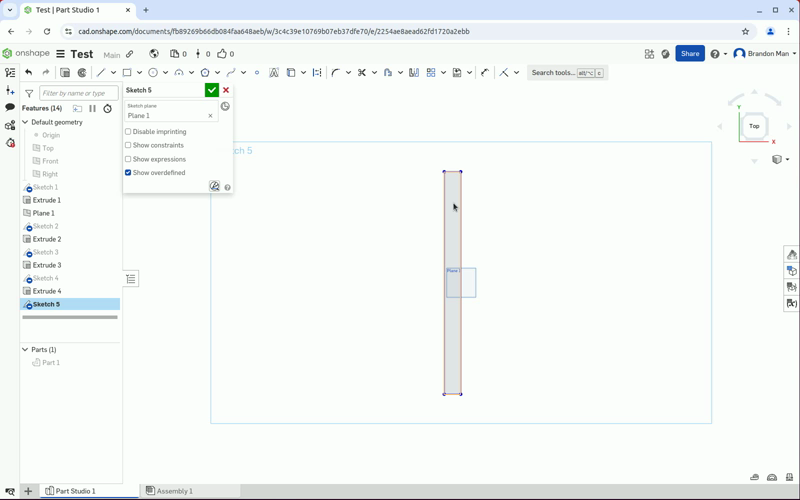
click(453, 202)
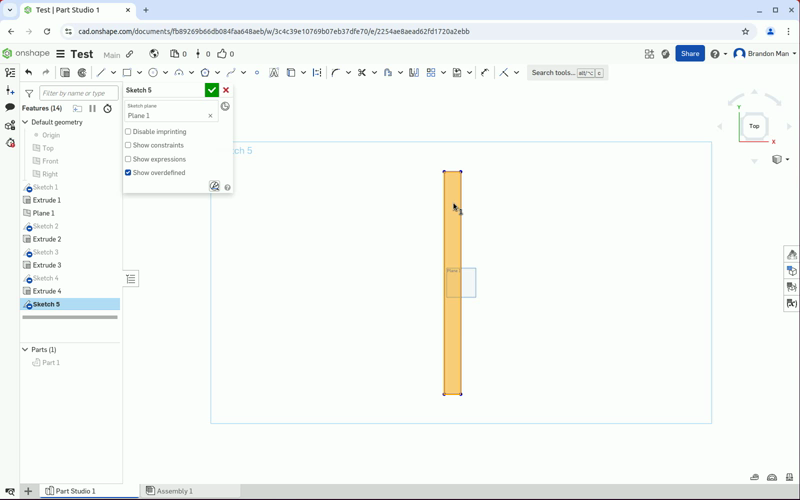
mouse_move(73, 352)
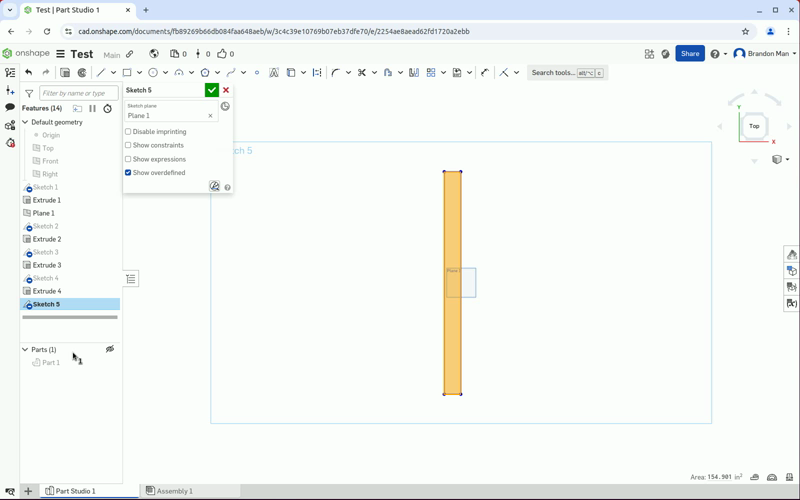
key(shift+y)
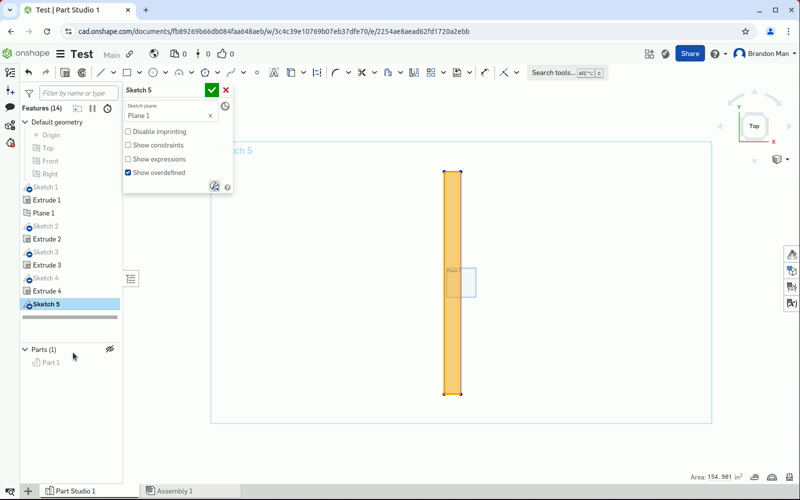
key(shift+e)
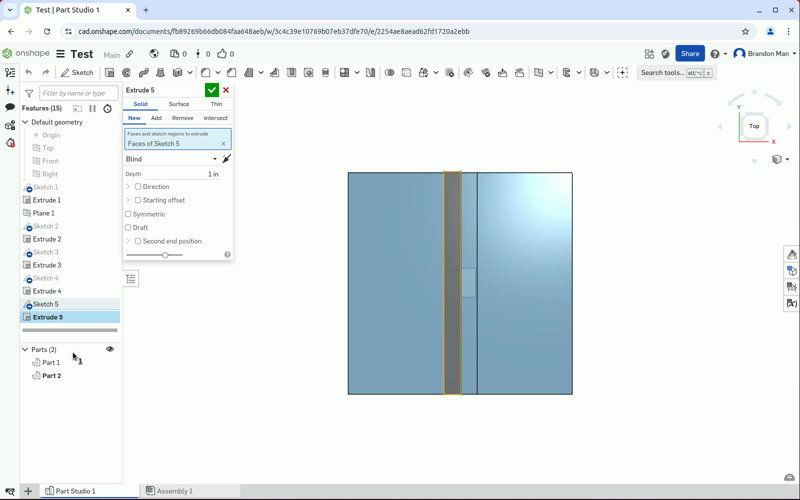
mouse_move(143, 106)
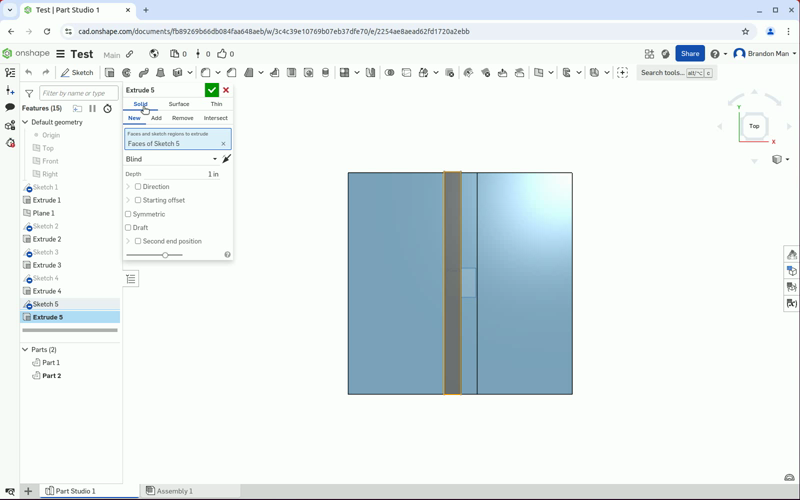
click(143, 106)
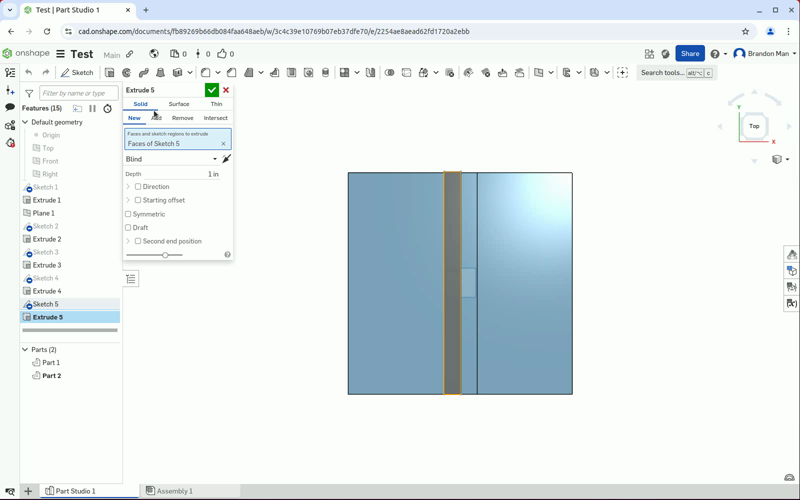
mouse_move(186, 120)
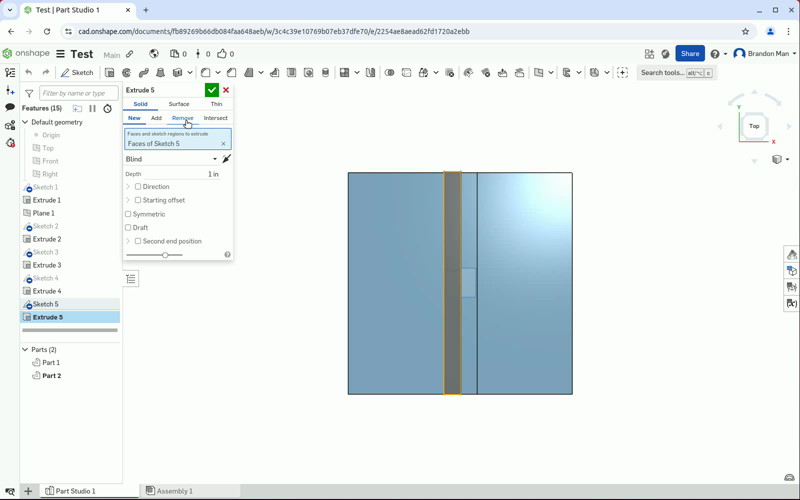
click(186, 120)
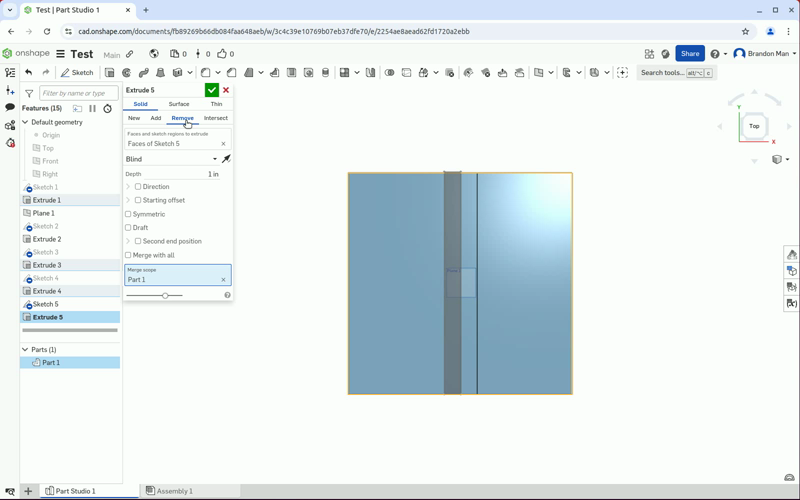
key(tab, 4)
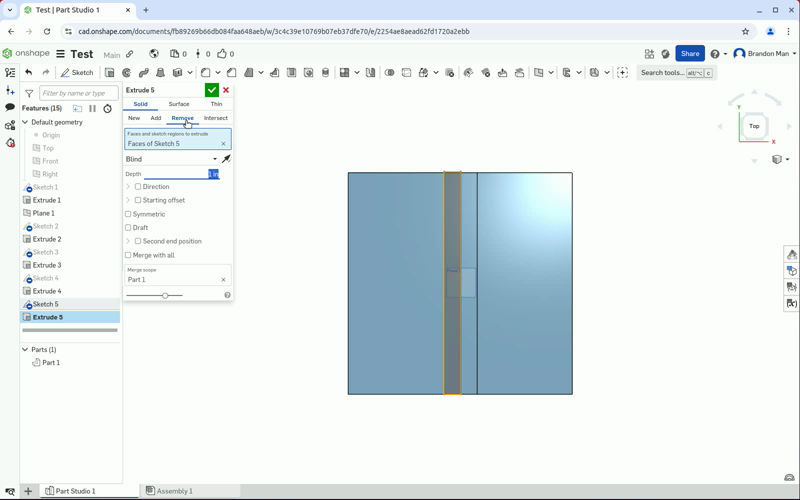
text(6.74)
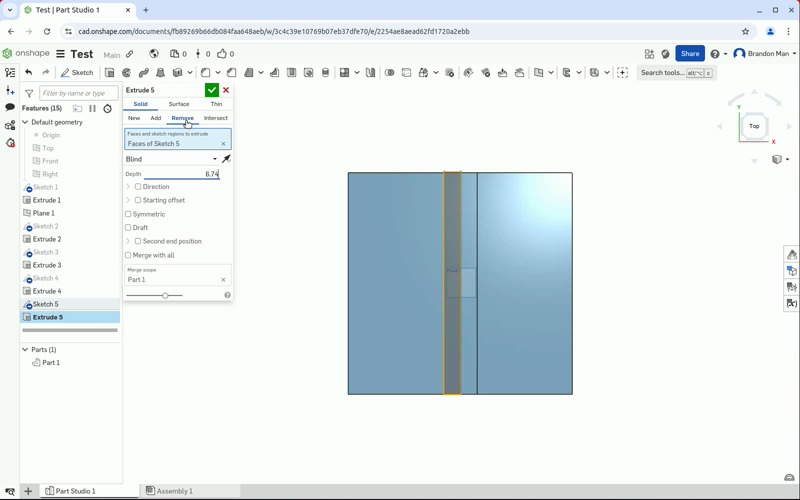
key(tab, 6)
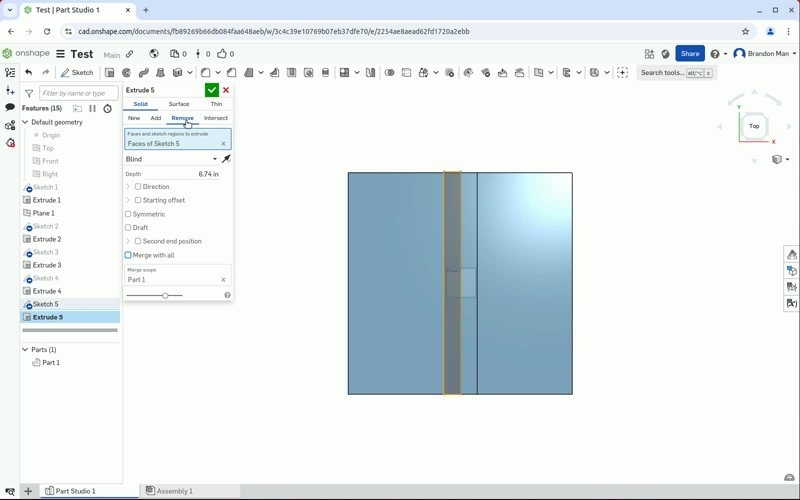
key(space)
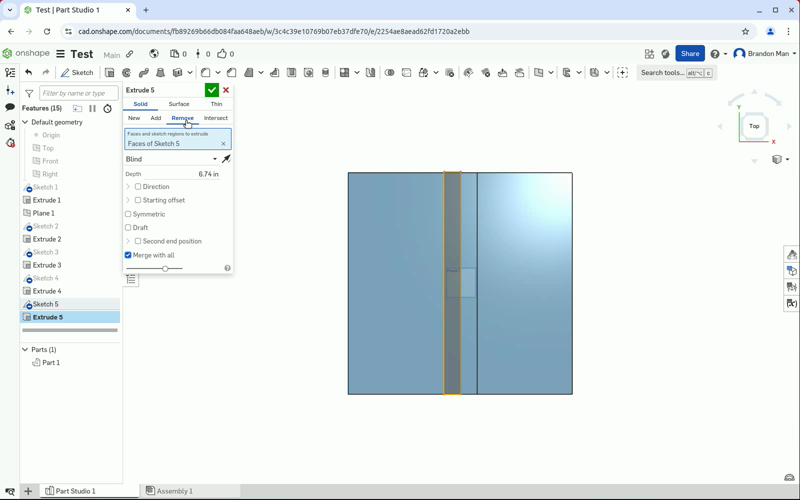
key(enter)
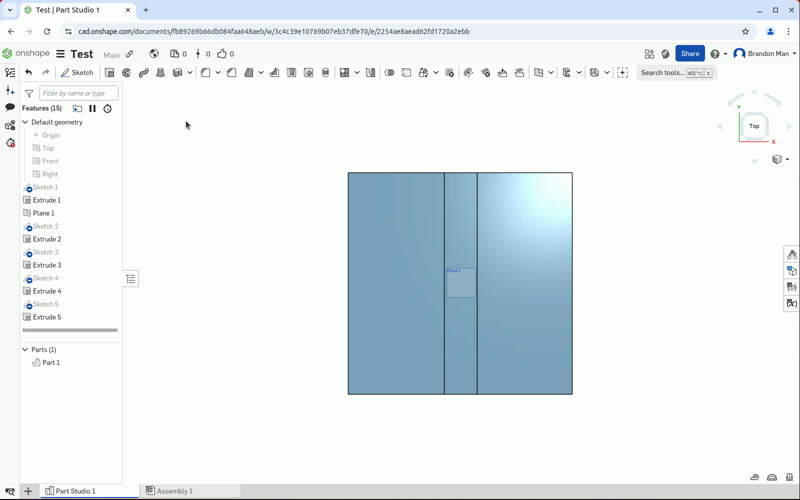
key(shift+h)
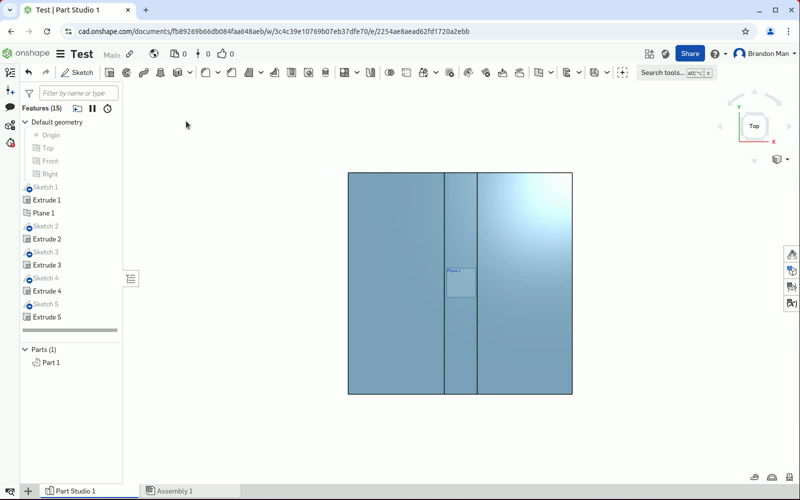
key(shift+h)
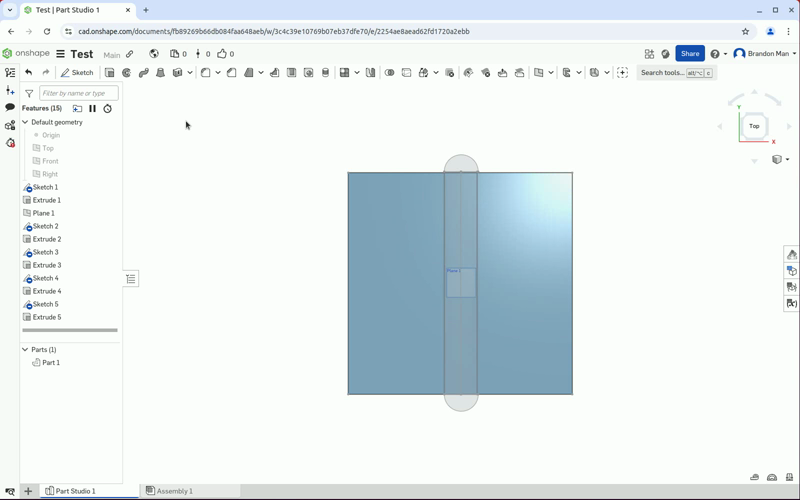
key(shift+7)
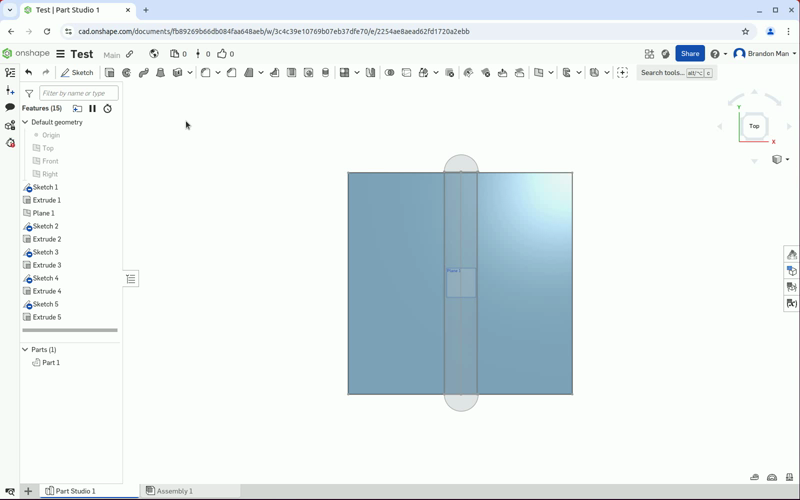
key(up, 3)
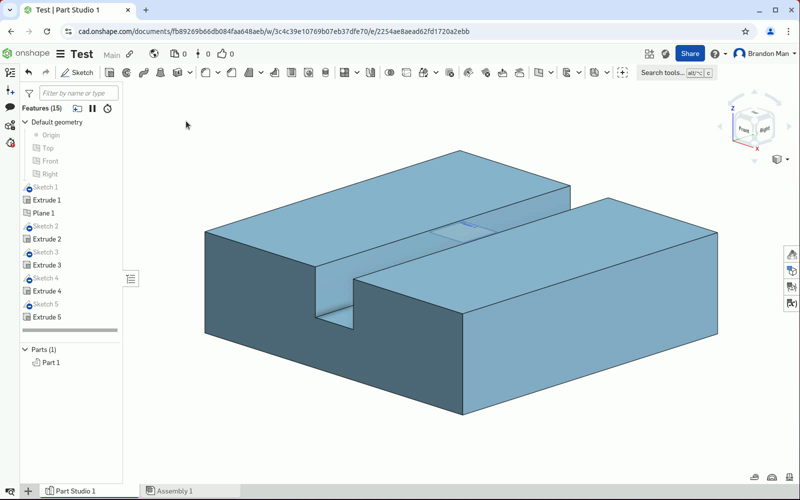
key(left, 3)
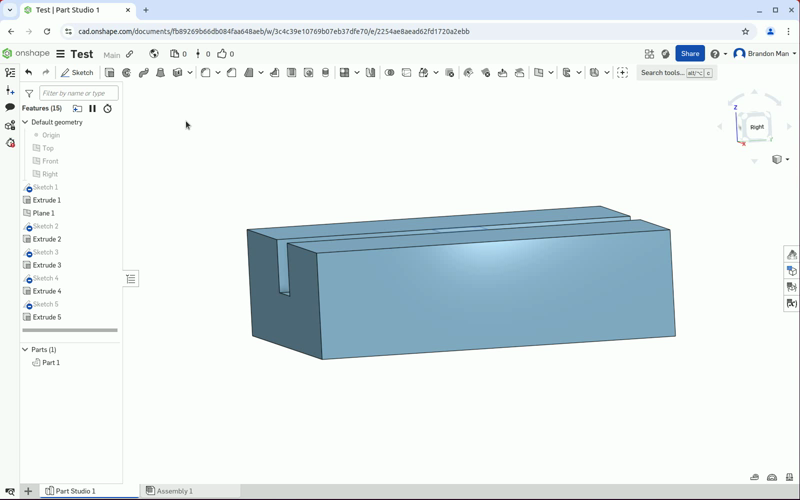
key(right, 3)
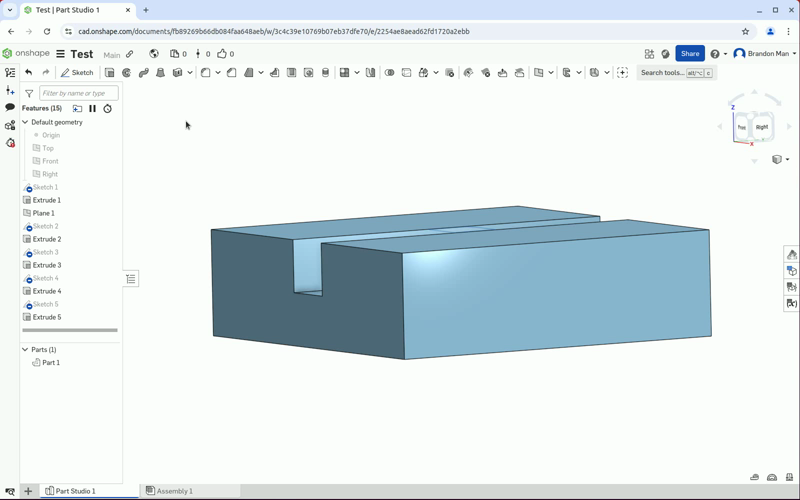
key(down, 3)
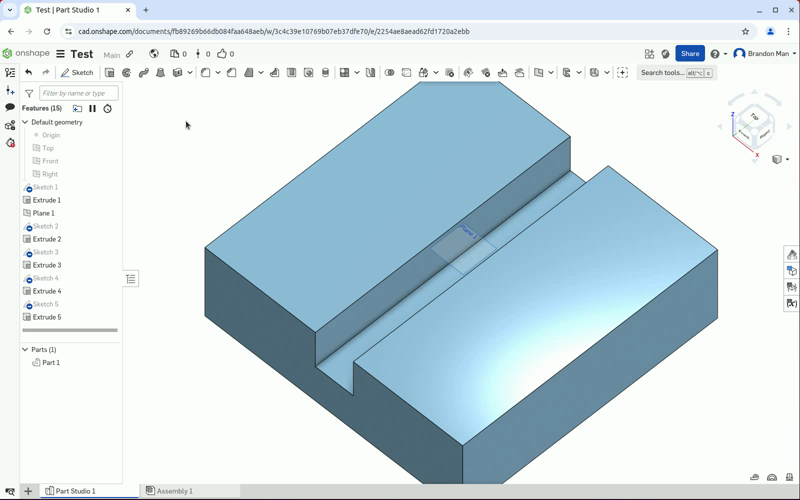
mouse_move(73, 189)
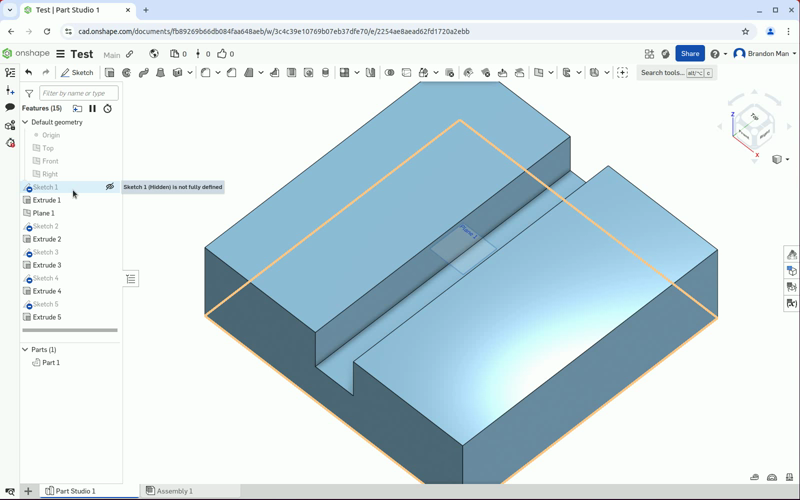
click(73, 189)